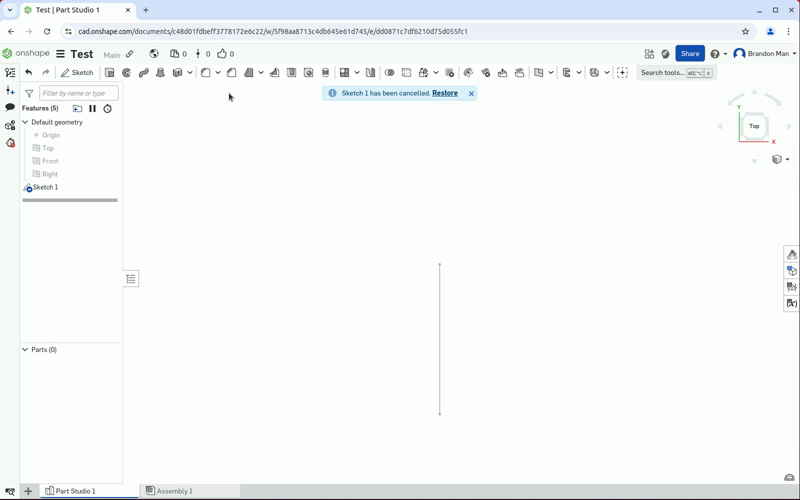
key(shift+h)
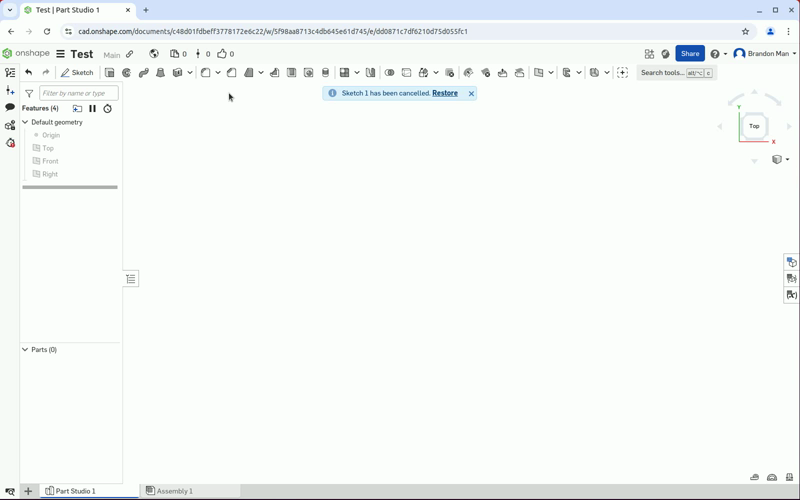
mouse_move(73, 352)
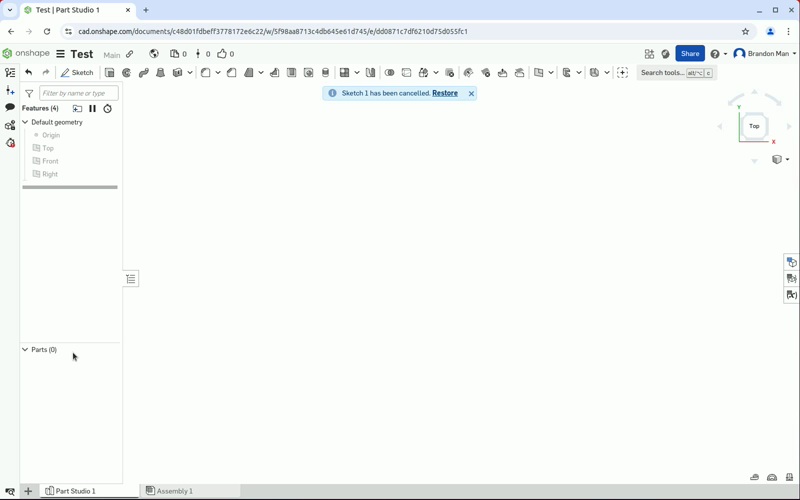
key(y)
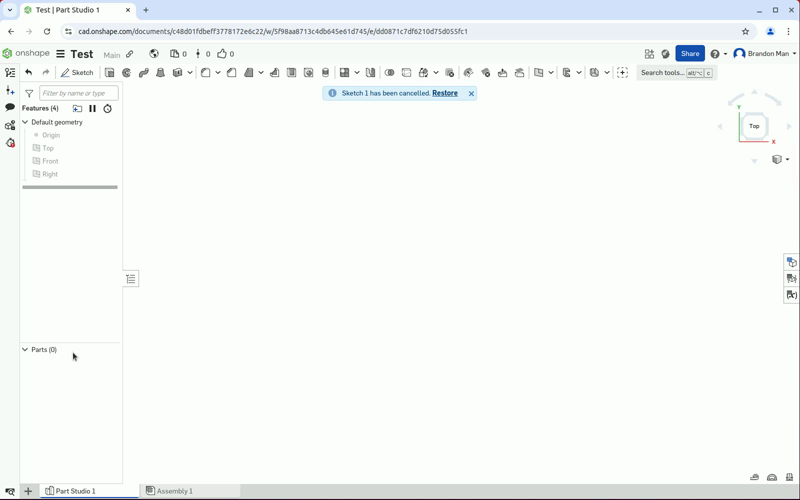
key(shift+p)
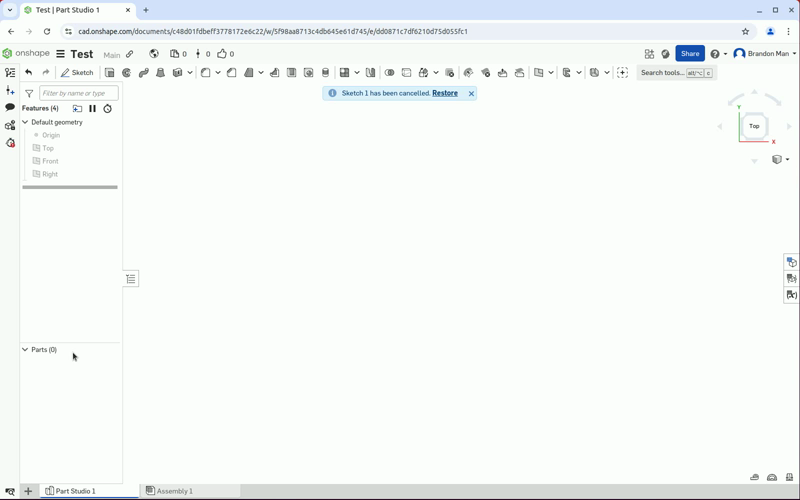
key(space)
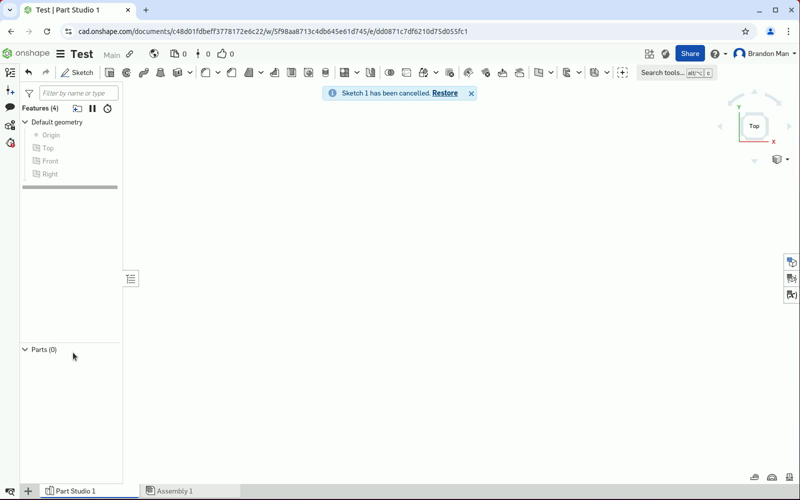
key_down(shift)
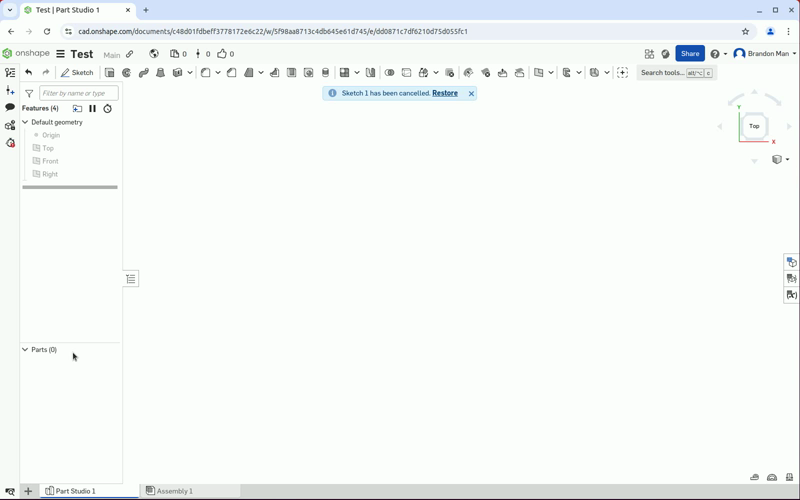
key(up)
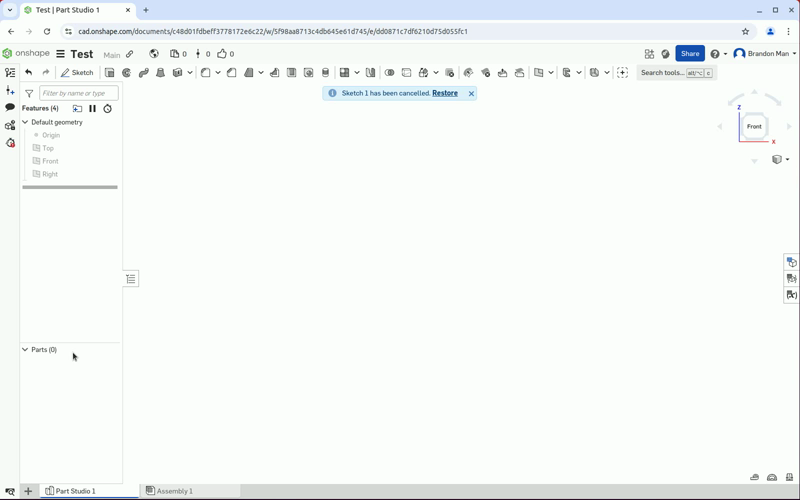
key_up(shift)
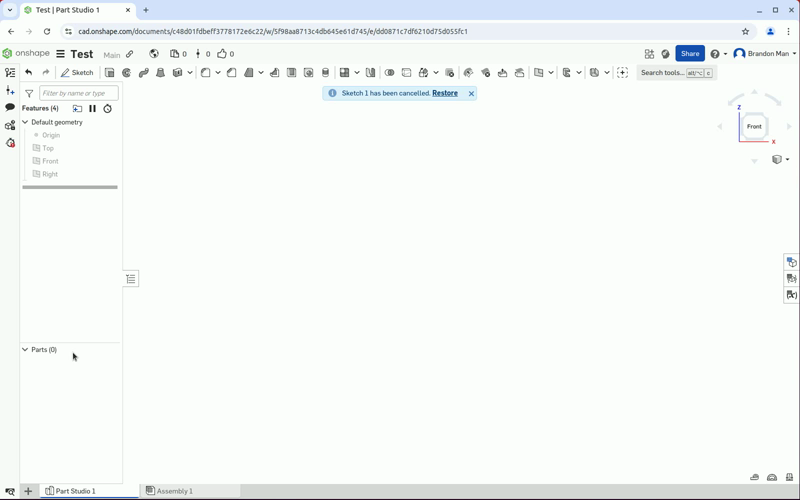
mouse_move(73, 352)
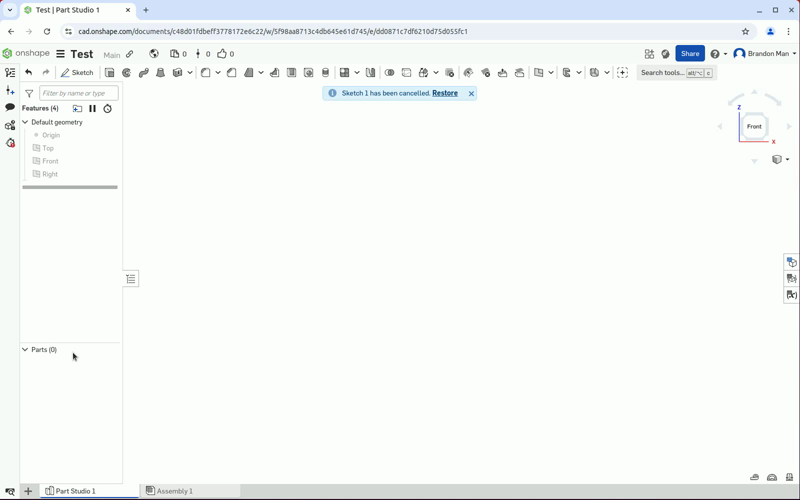
key(shift+y)
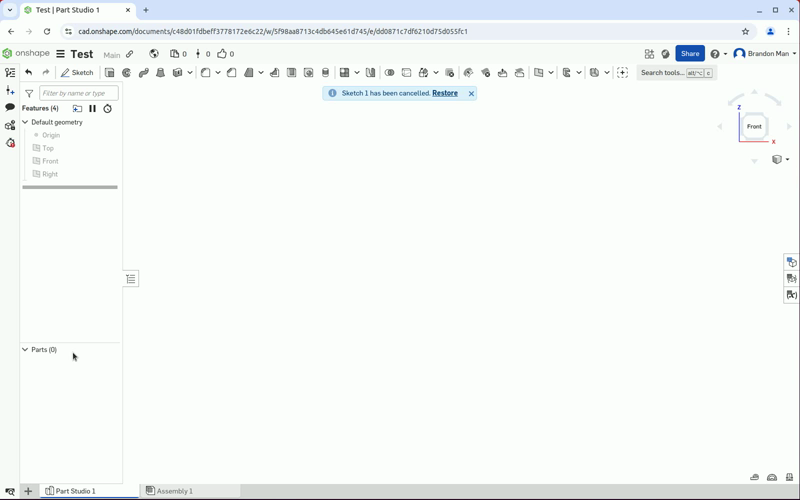
key(shift+s)
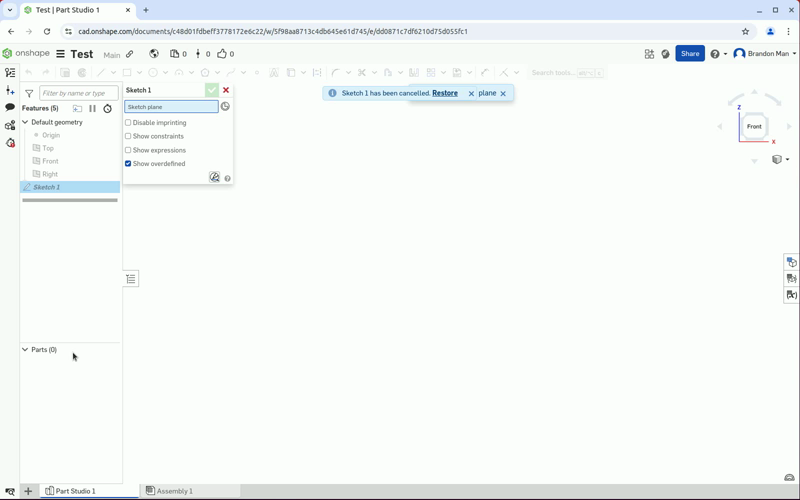
mouse_move(73, 163)
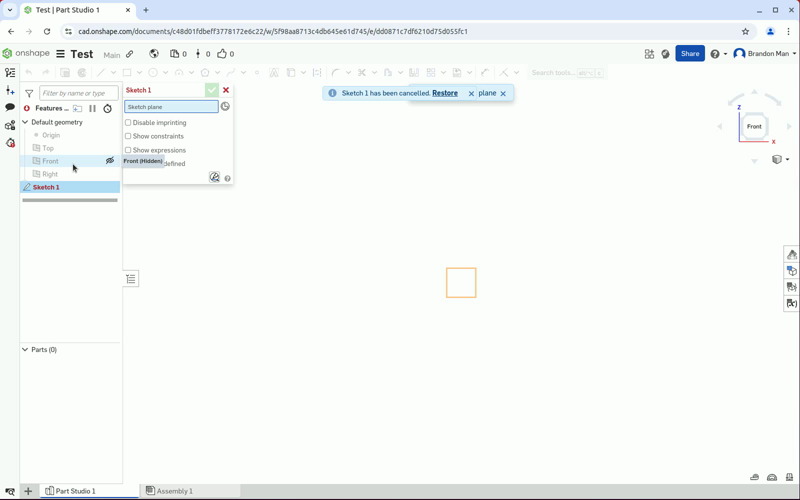
click(73, 163)
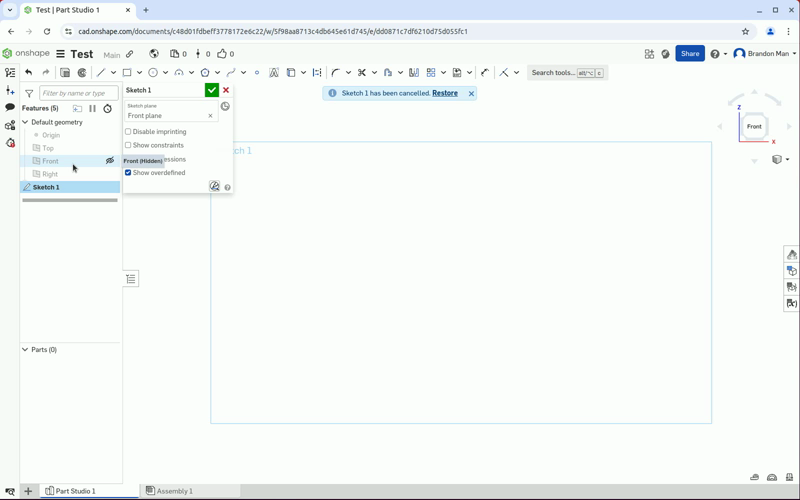
mouse_move(73, 352)
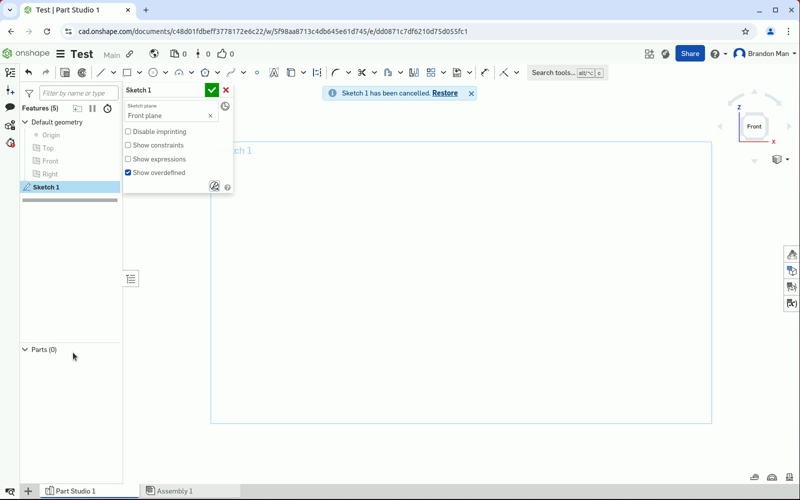
key(y)
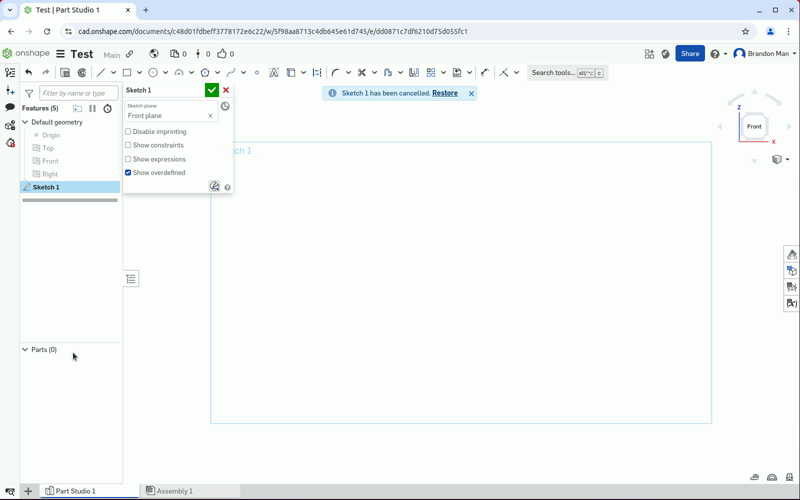
key(l)
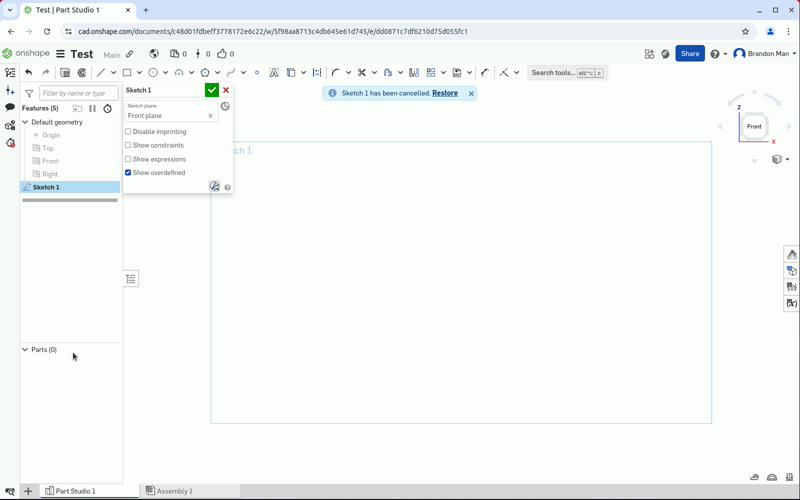
key_down(shift)
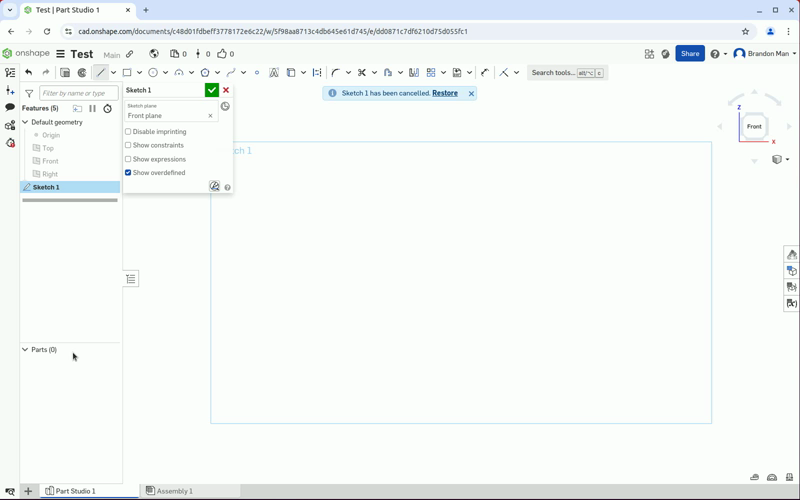
mouse_move(460, 282)
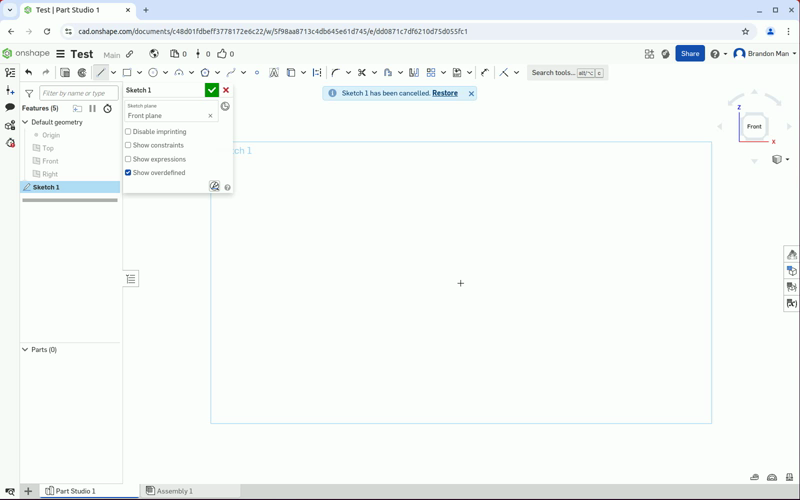
click(460, 282)
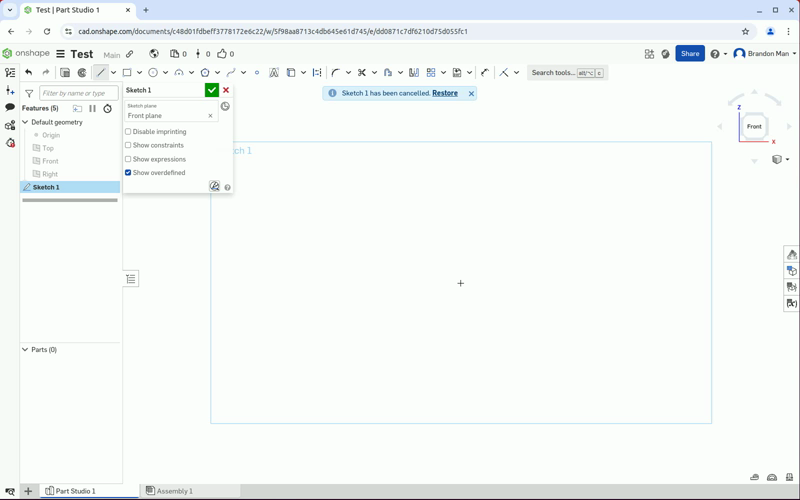
key_up(shift)
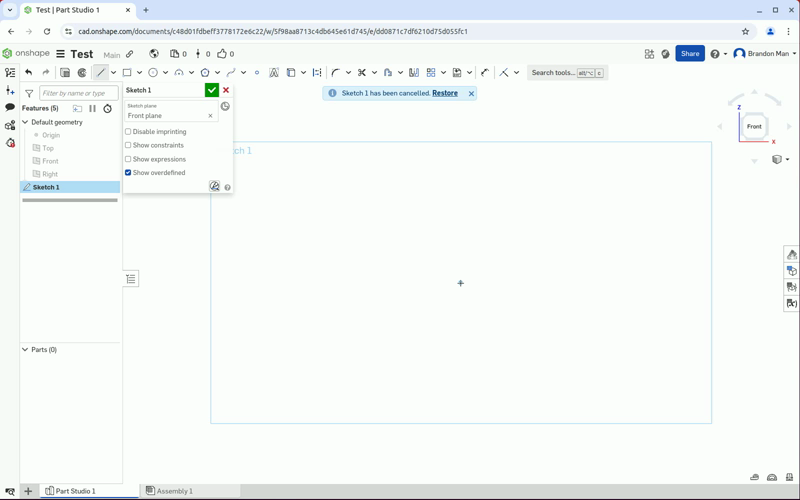
key_down(shift)
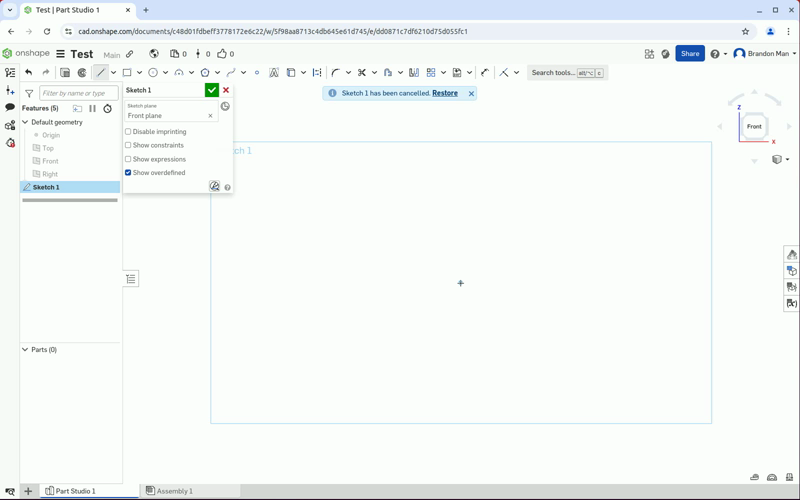
mouse_move(490, 282)
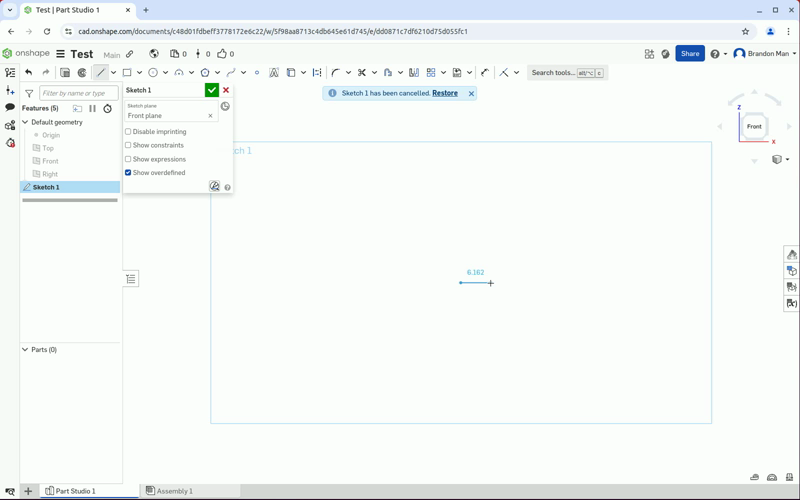
mouse_move(480, 282)
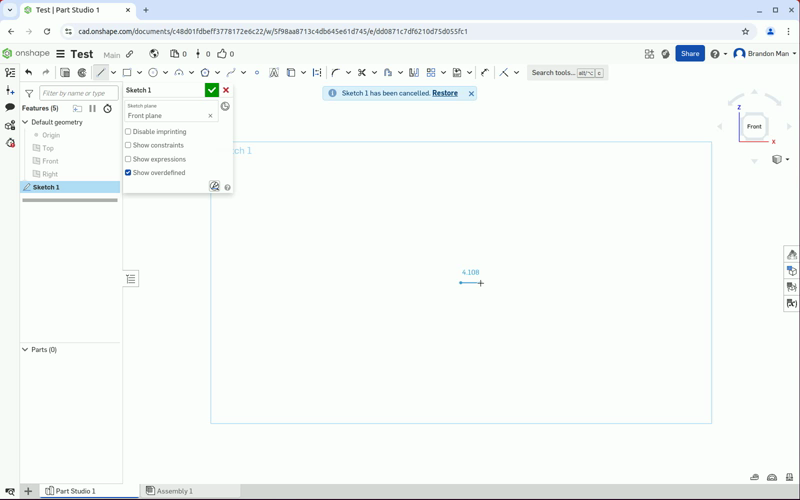
click(480, 282)
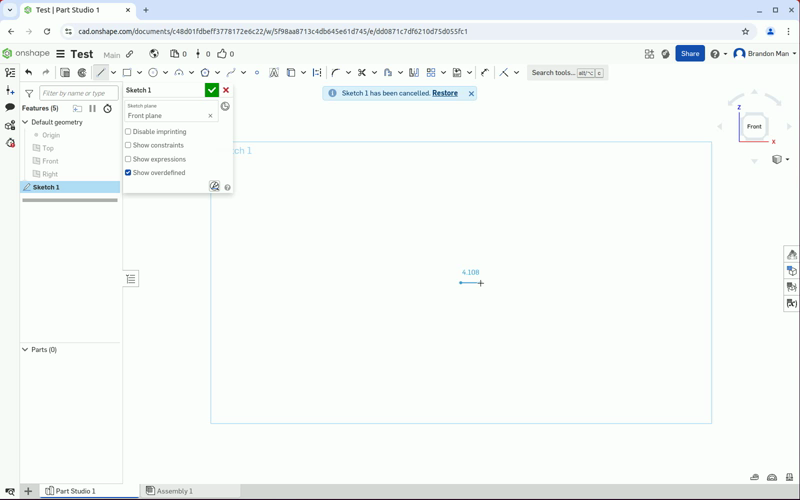
key_up(shift)
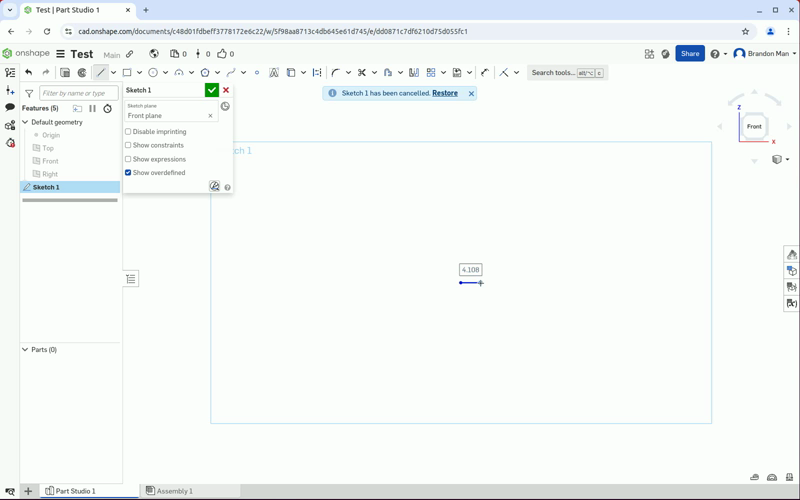
key_down(shift)
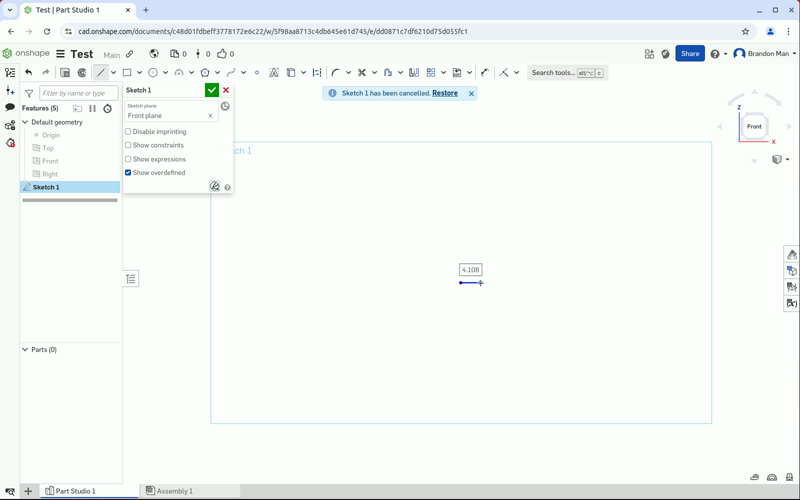
mouse_move(510, 282)
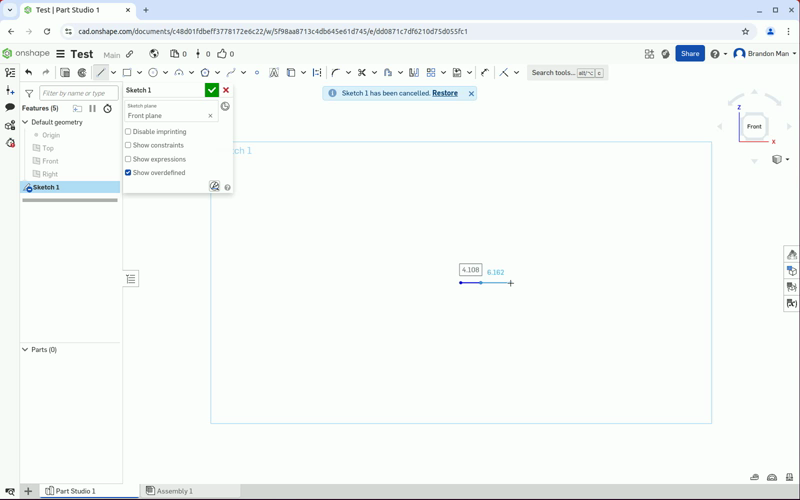
mouse_move(480, 246)
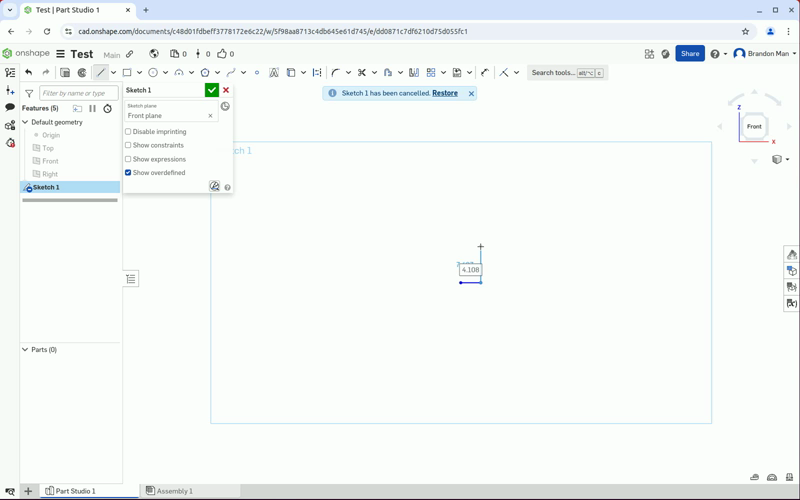
click(480, 246)
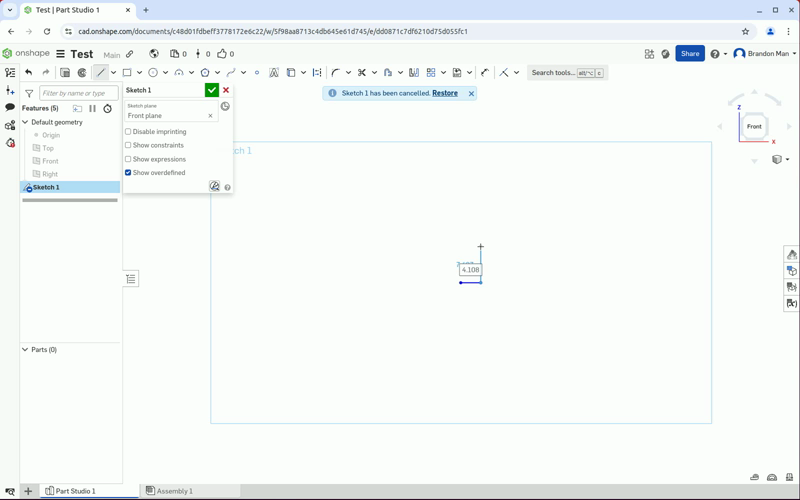
key_up(shift)
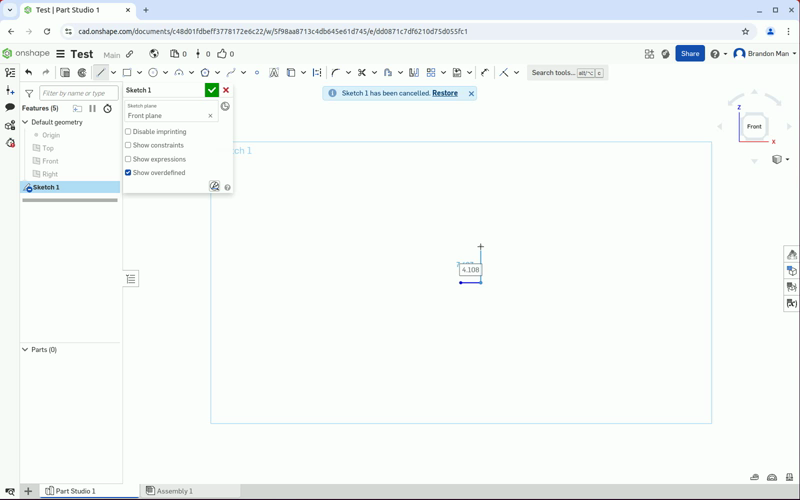
key_down(shift)
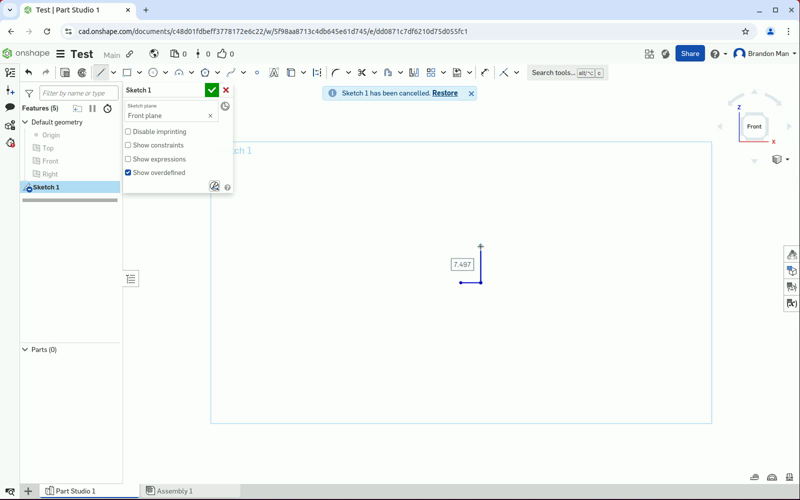
mouse_move(510, 246)
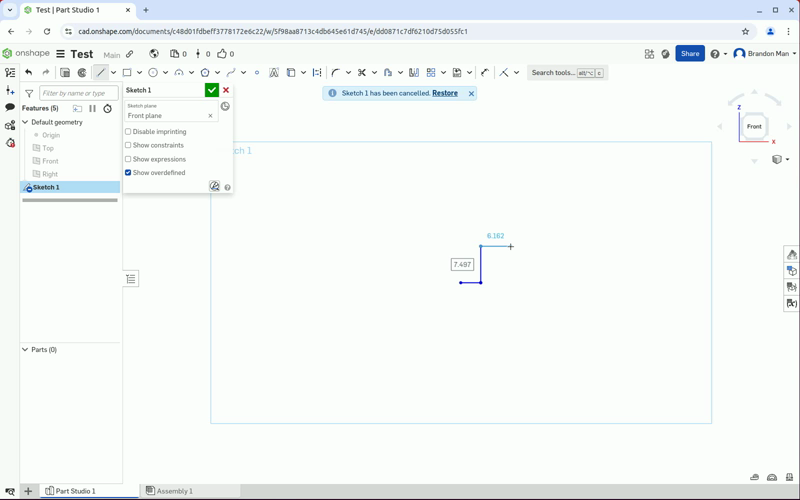
mouse_move(535, 246)
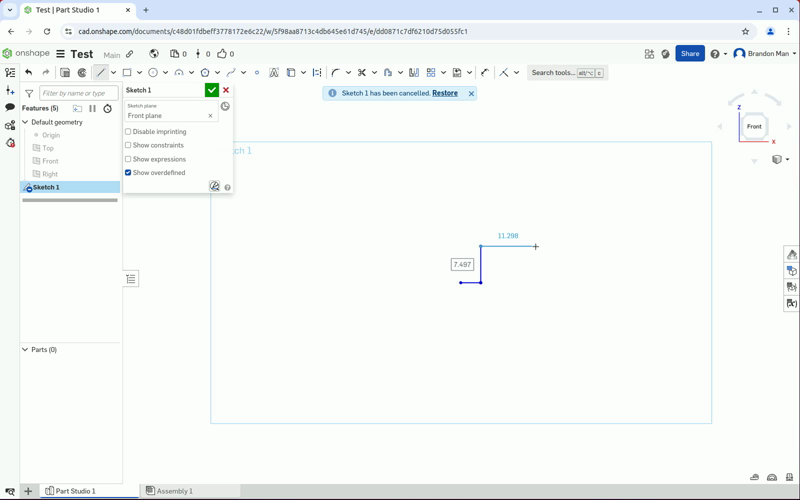
click(535, 246)
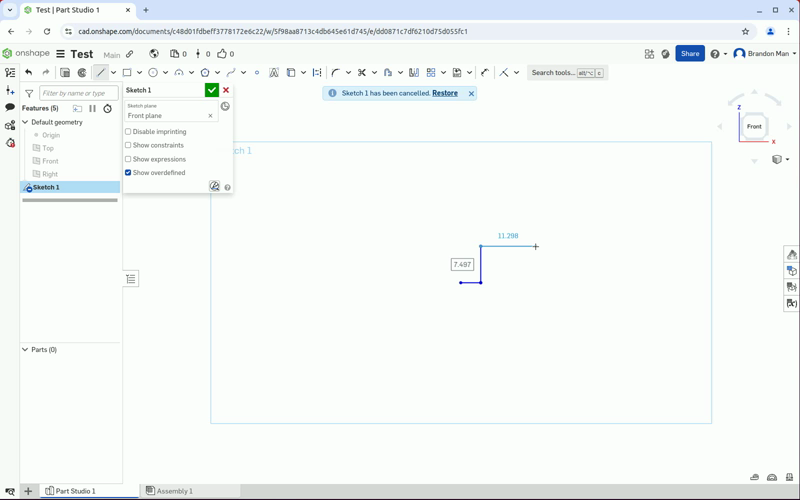
key_up(shift)
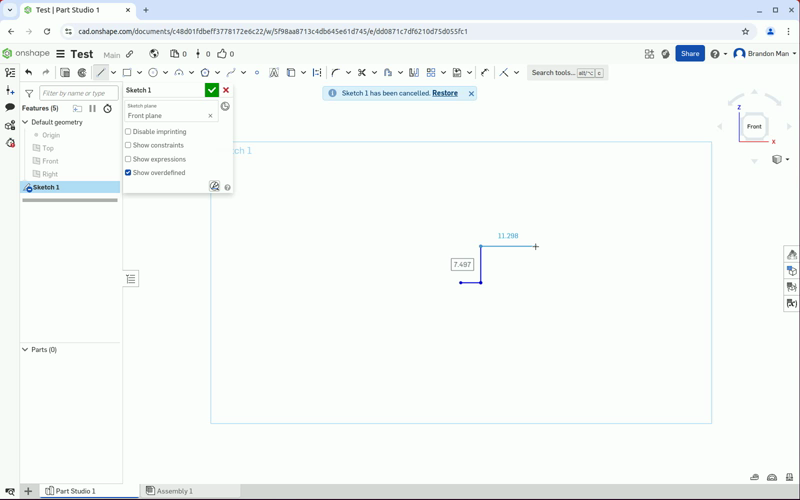
key_down(shift)
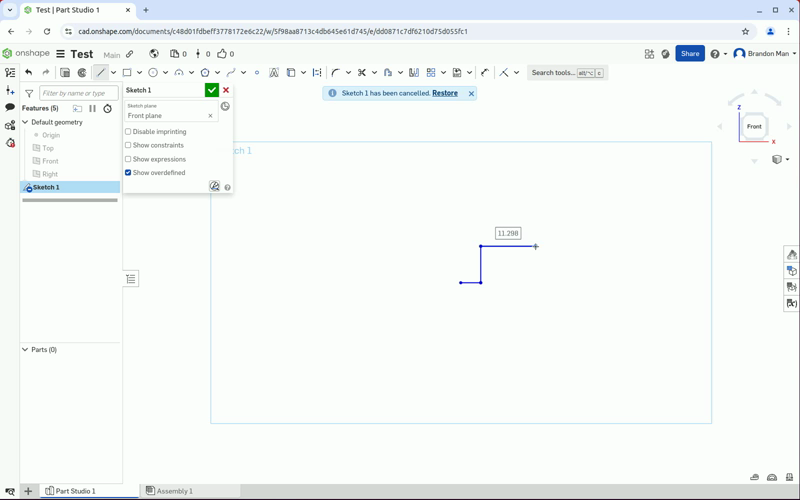
mouse_move(565, 246)
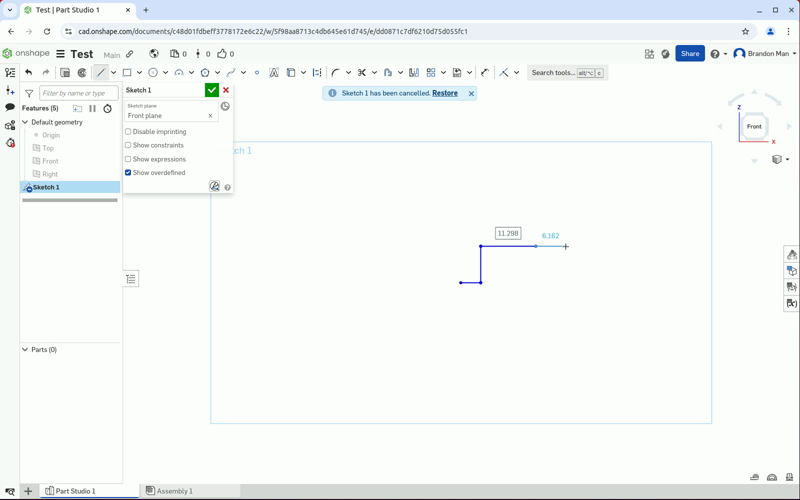
mouse_move(535, 282)
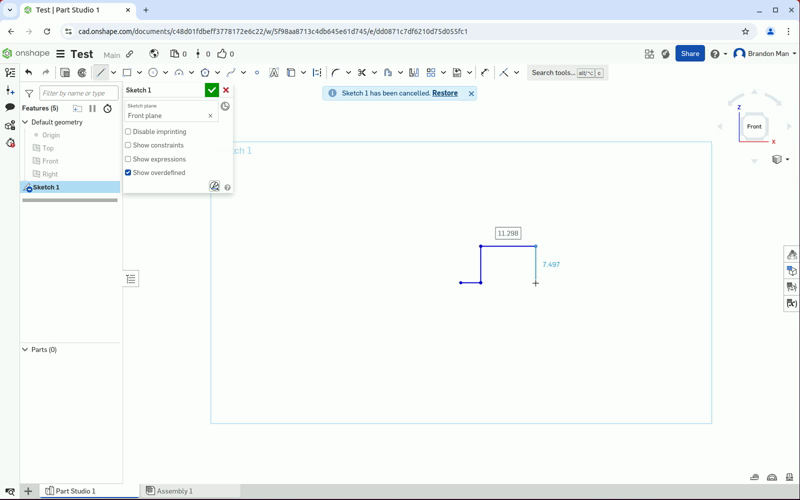
click(535, 282)
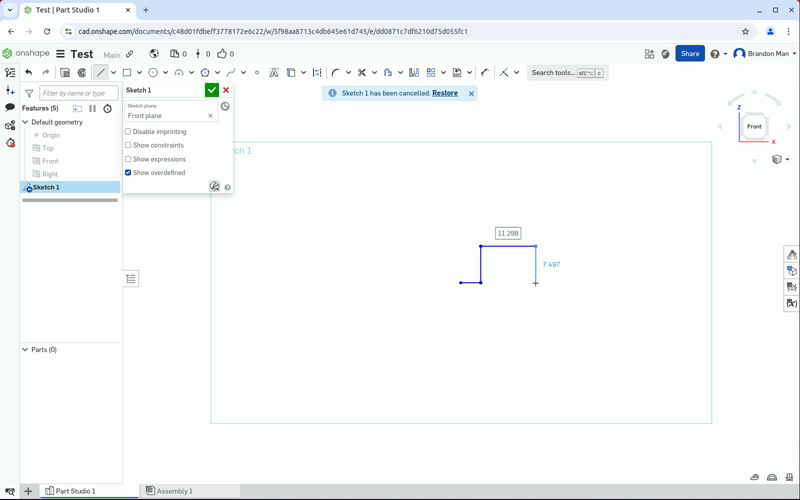
key_up(shift)
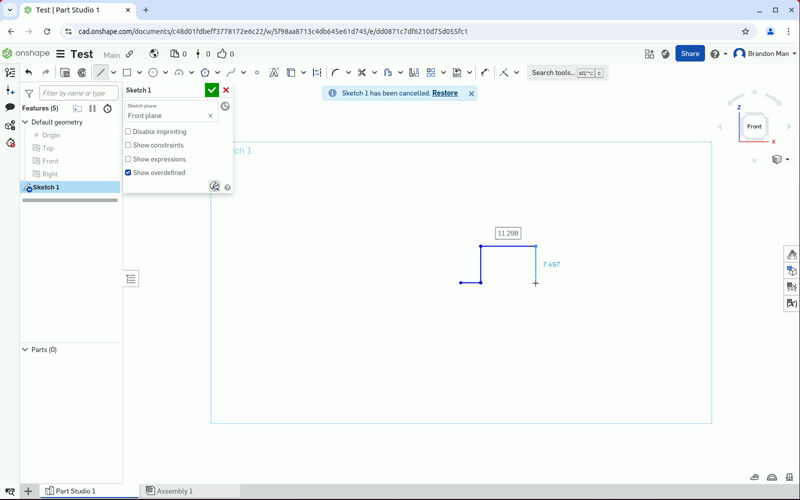
key_down(shift)
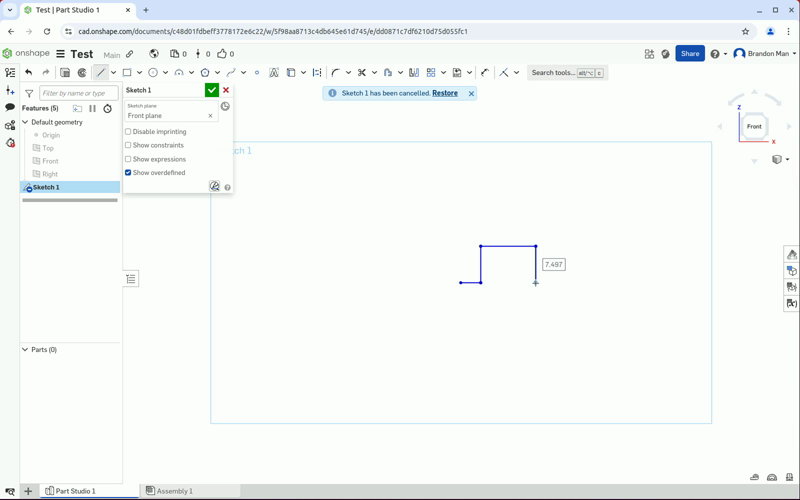
mouse_move(565, 282)
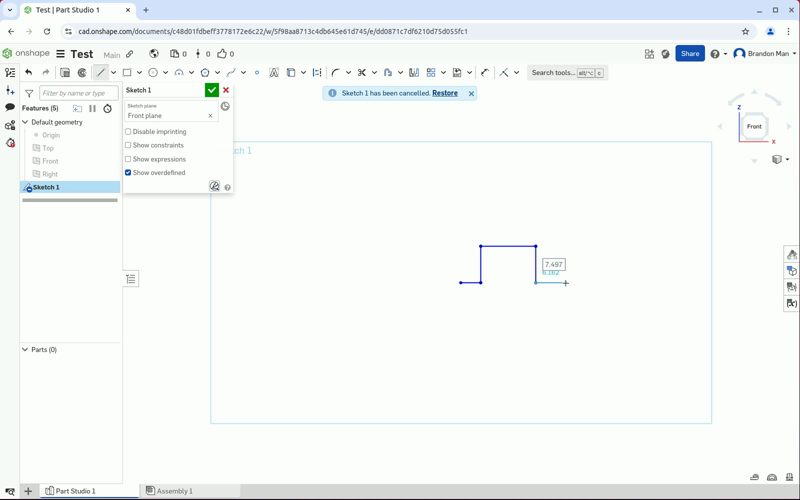
mouse_move(555, 282)
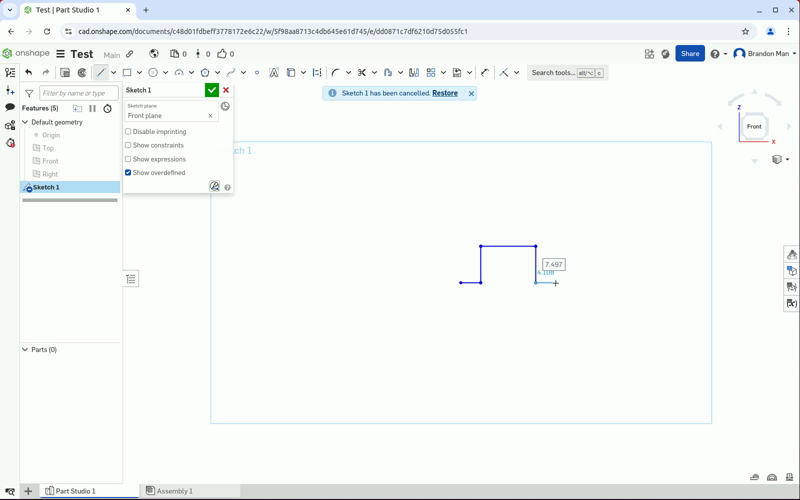
click(555, 282)
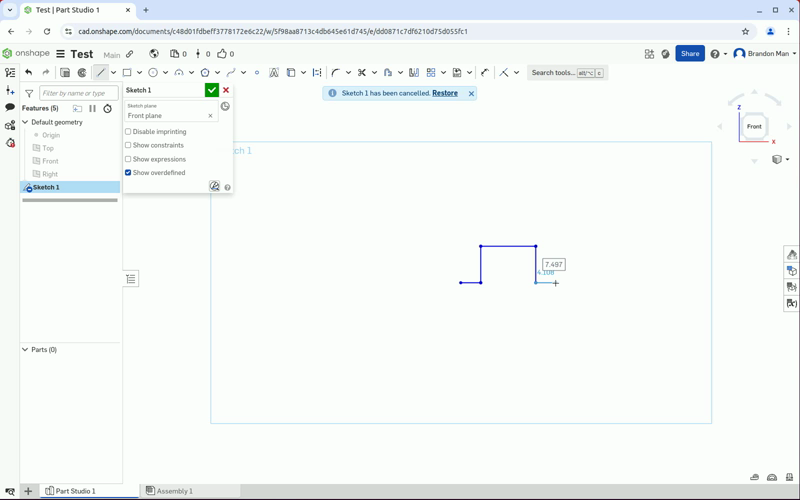
key_up(shift)
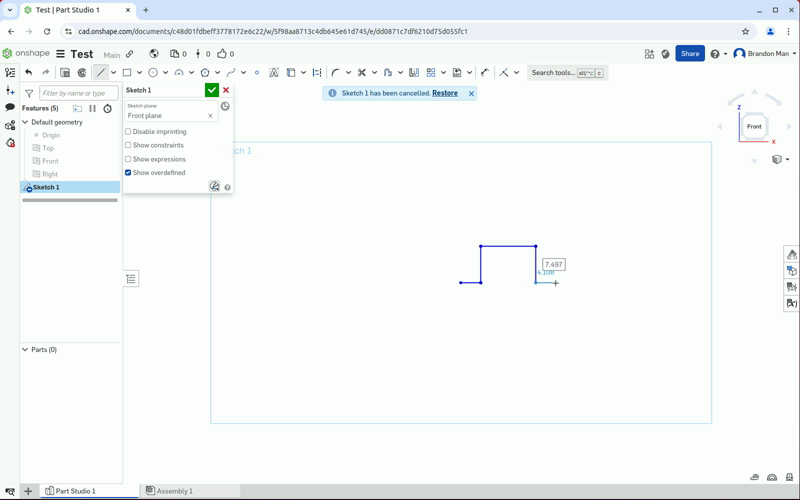
key_down(shift)
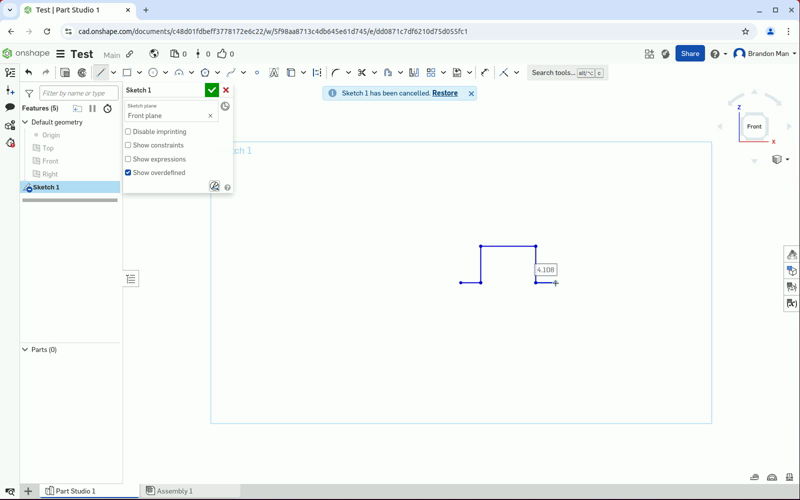
mouse_move(585, 282)
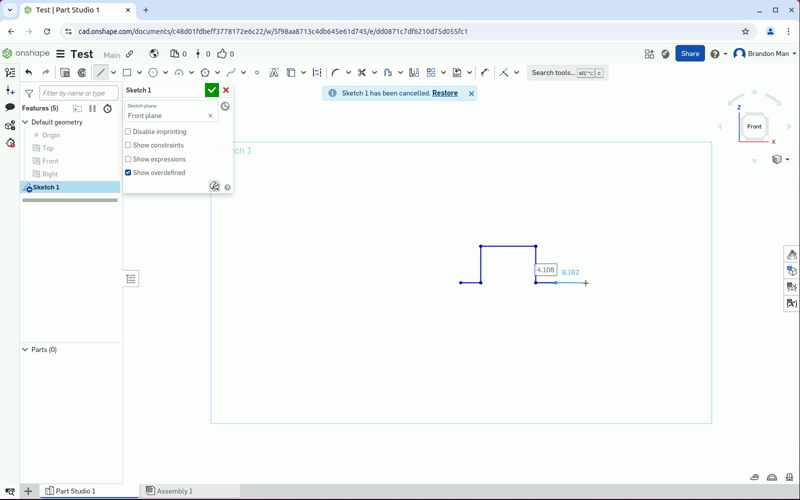
mouse_move(555, 246)
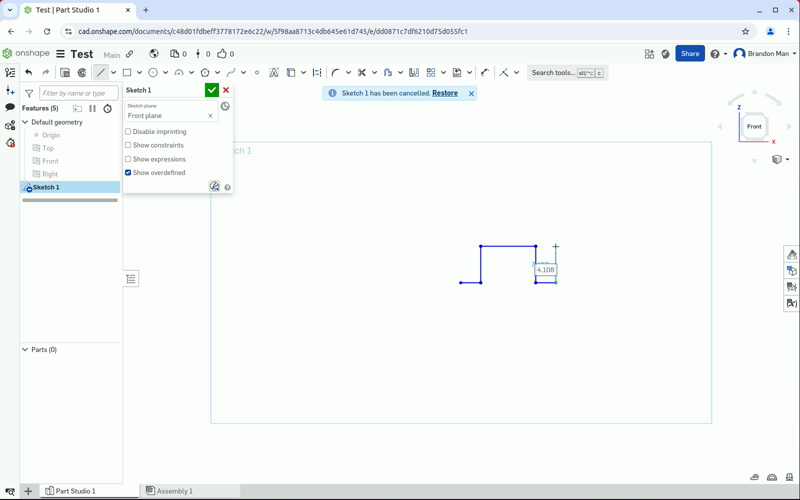
click(555, 246)
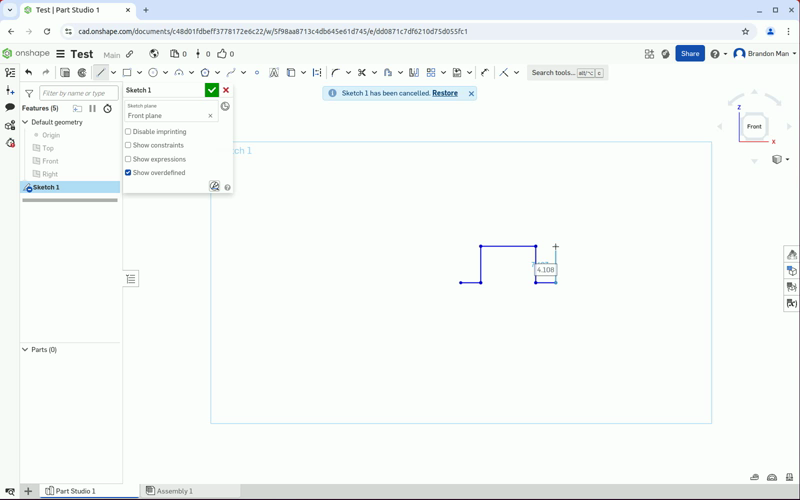
key_up(shift)
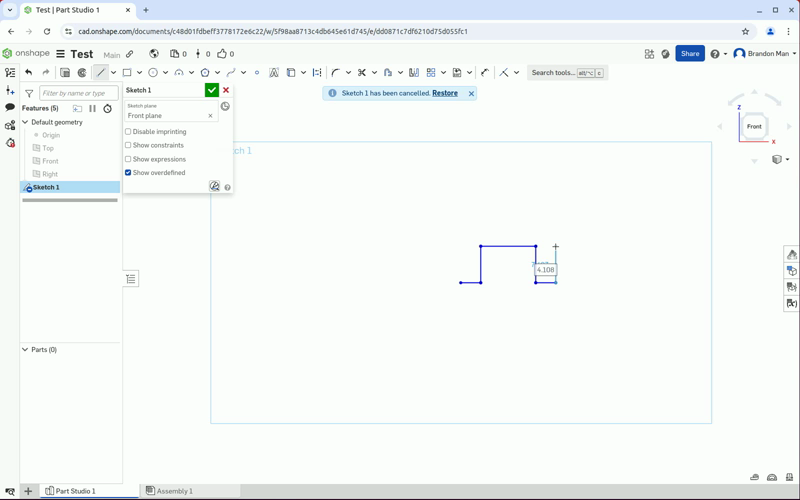
key_down(shift)
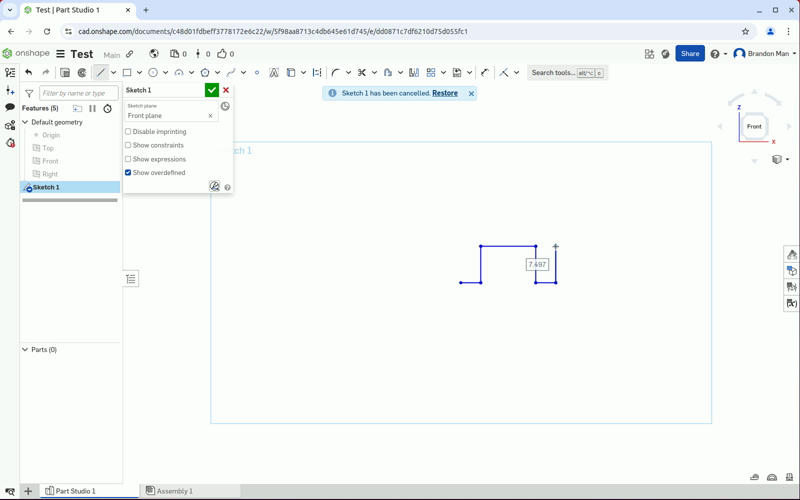
mouse_move(585, 246)
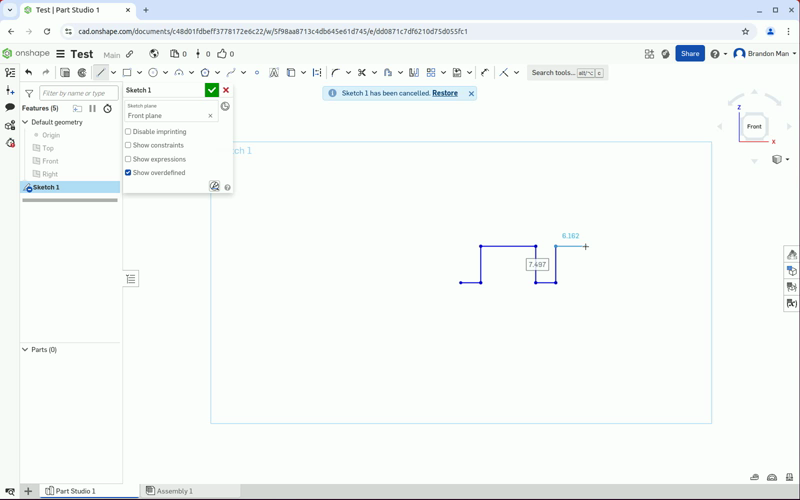
mouse_move(555, 225)
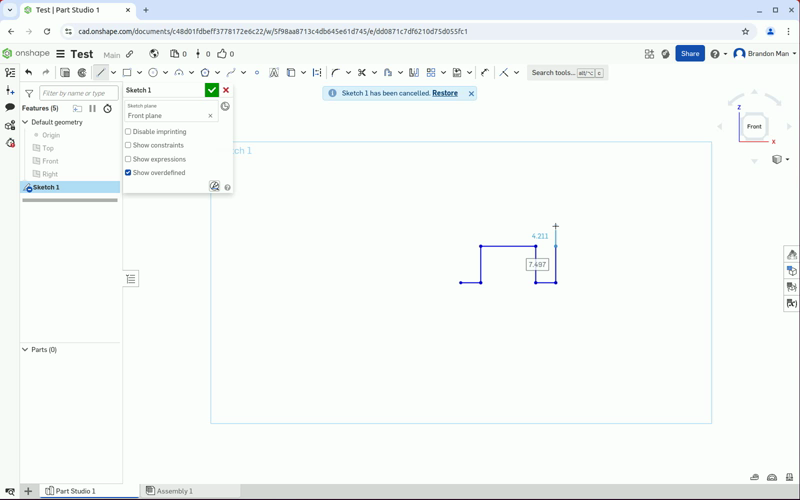
click(555, 225)
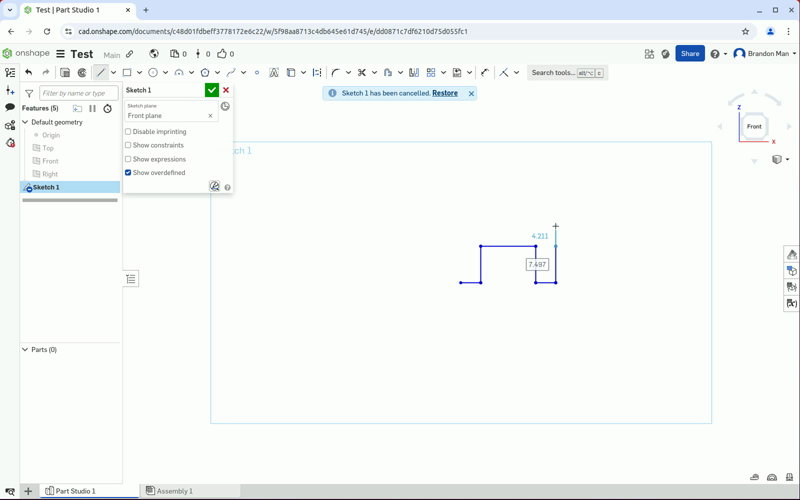
key_up(shift)
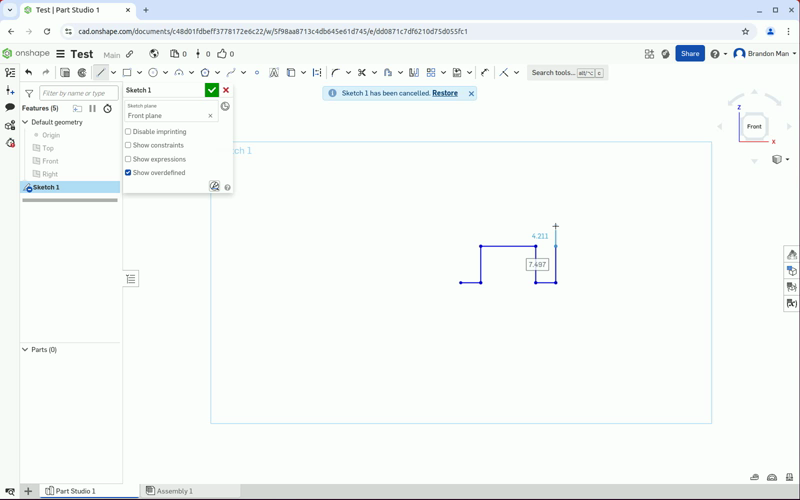
key_down(shift)
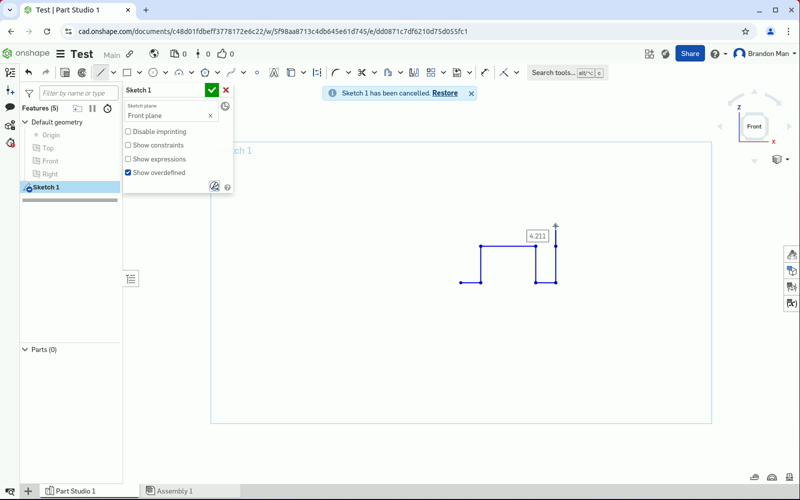
mouse_move(585, 225)
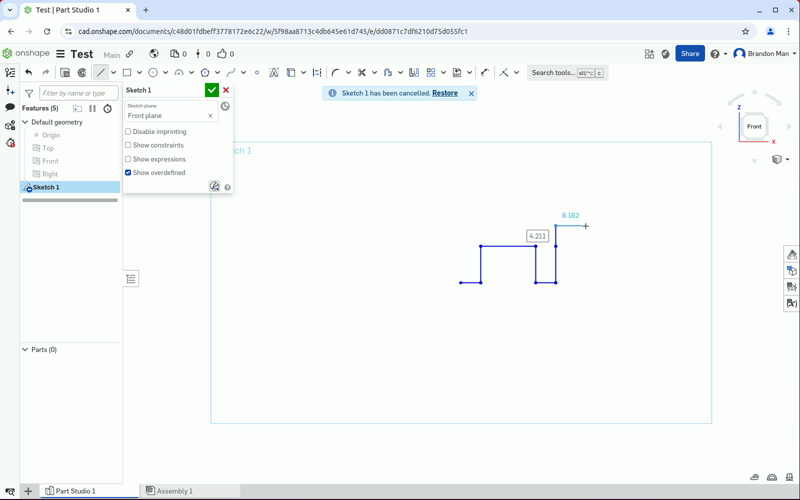
mouse_move(535, 225)
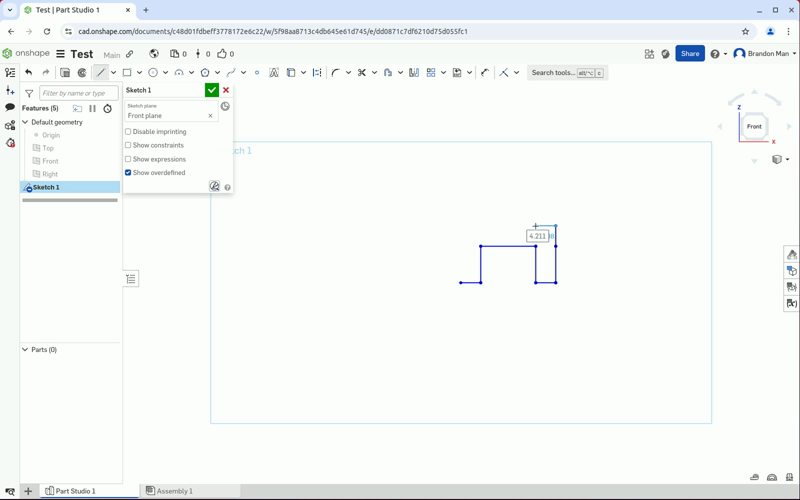
click(535, 225)
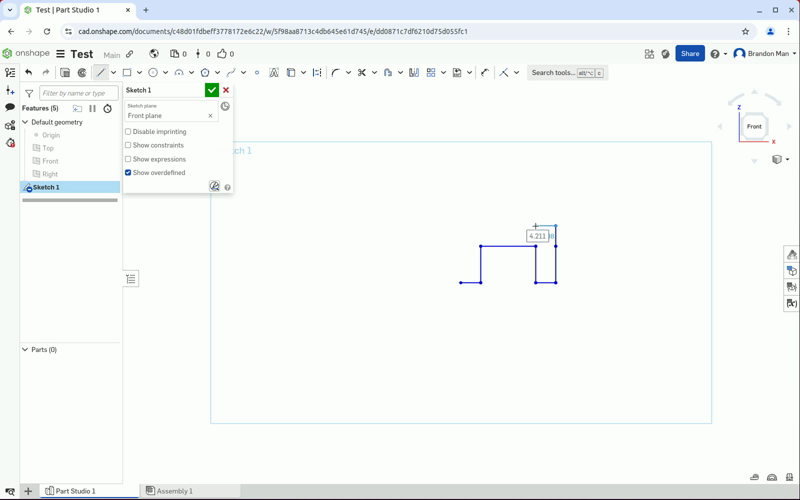
key_up(shift)
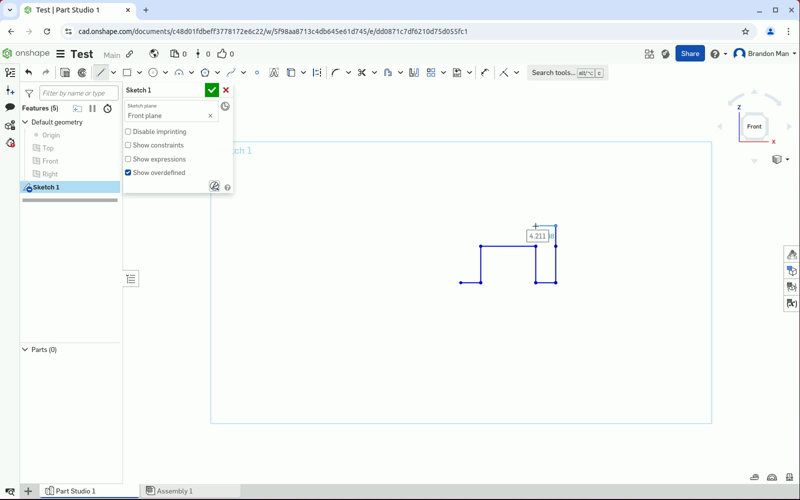
key_down(shift)
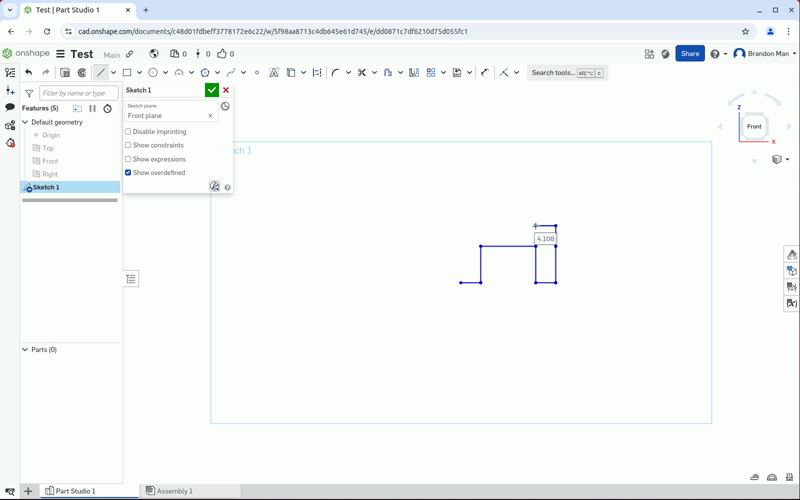
mouse_move(460, 225)
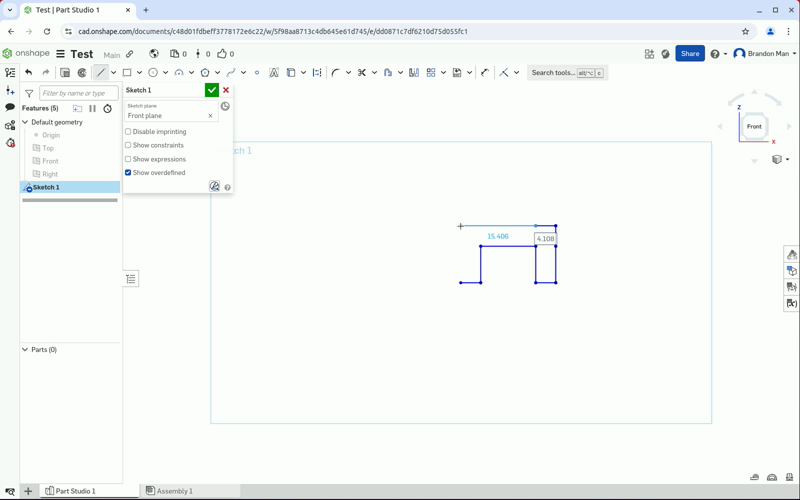
click(460, 225)
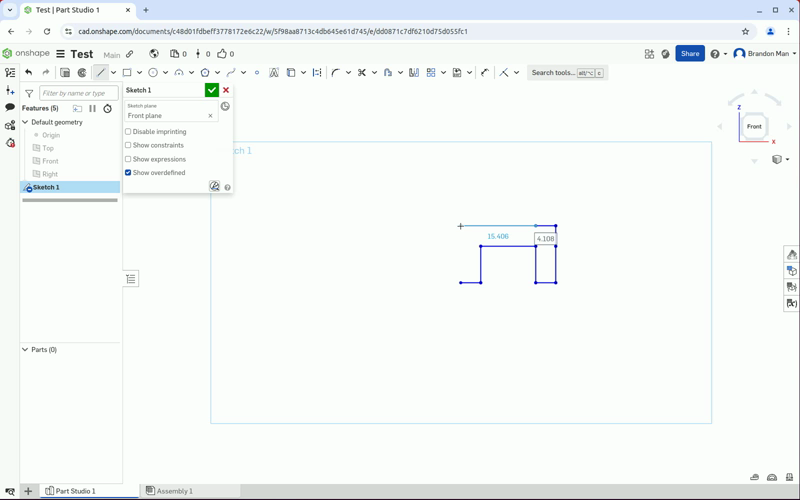
key_up(shift)
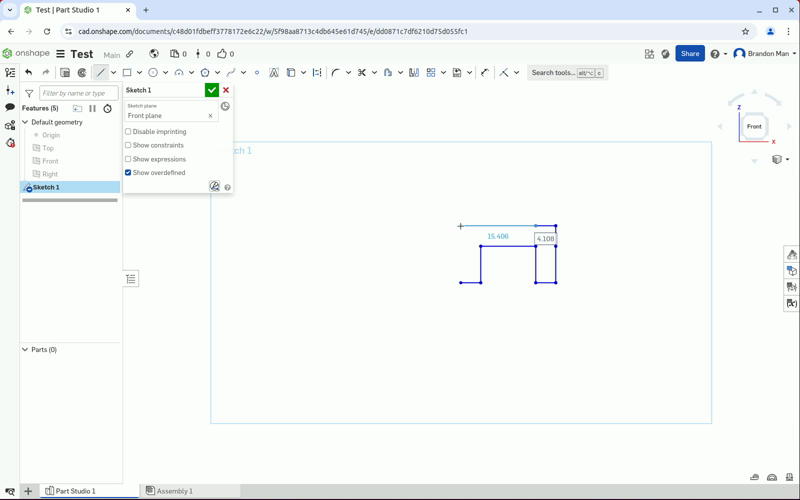
key_down(shift)
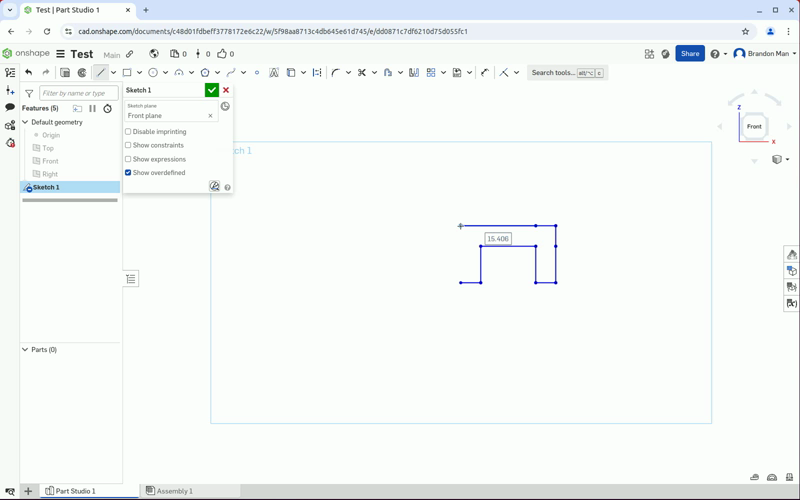
mouse_move(490, 225)
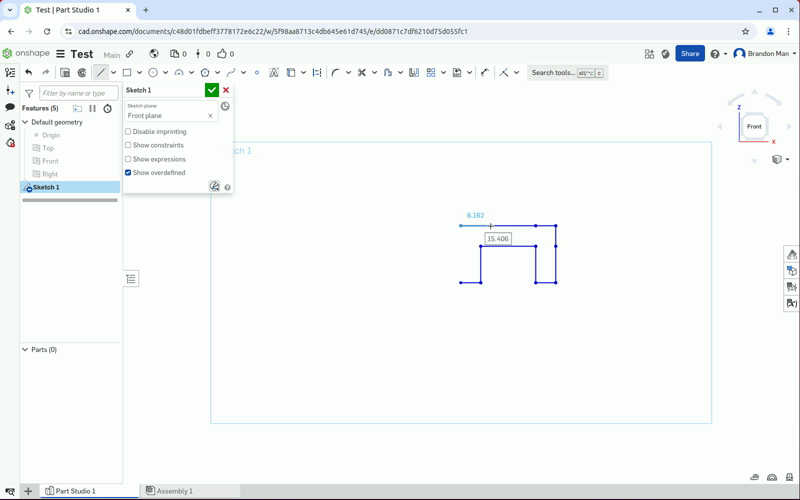
mouse_move(460, 246)
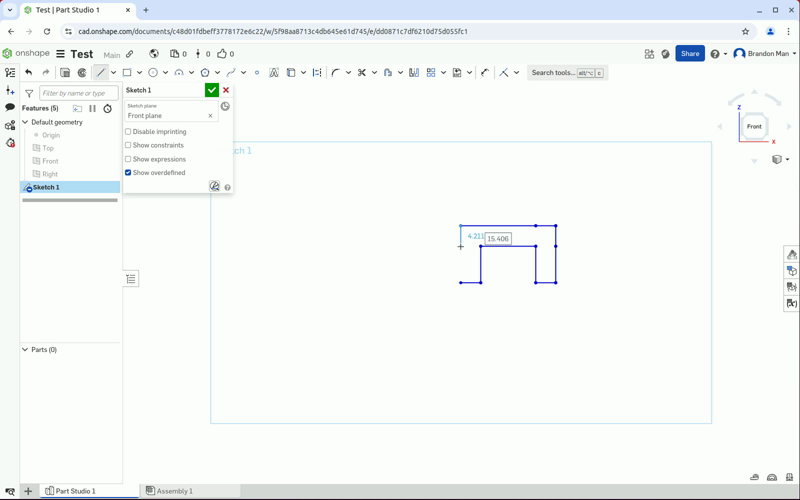
click(460, 246)
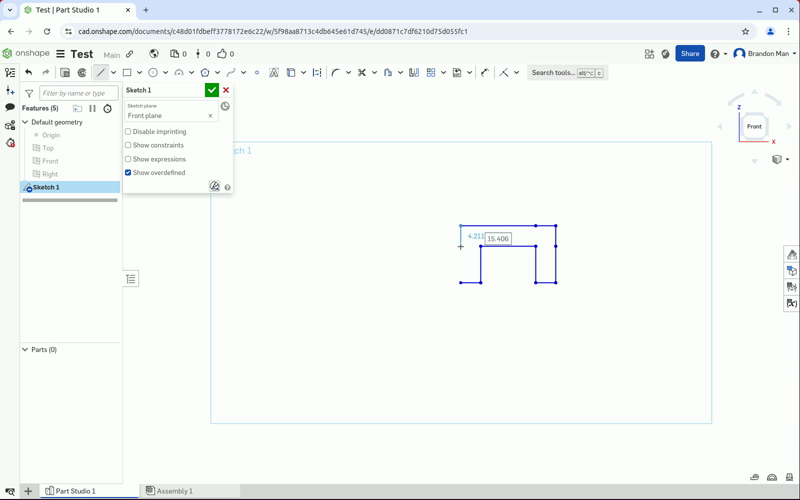
key_up(shift)
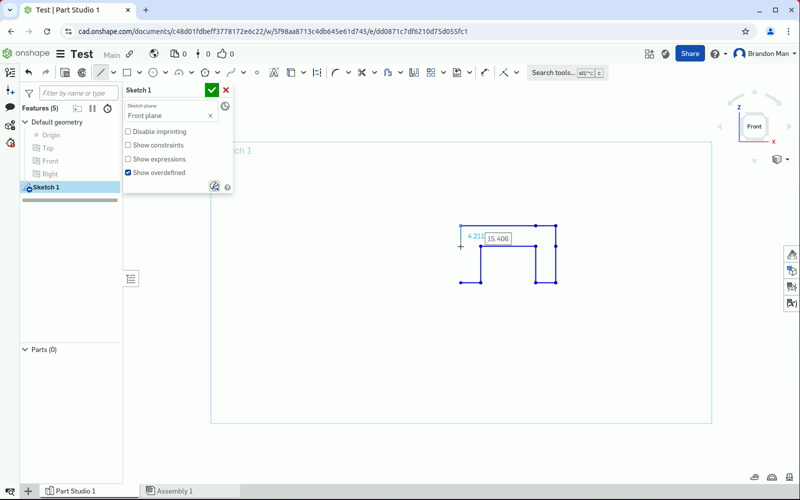
mouse_move(490, 246)
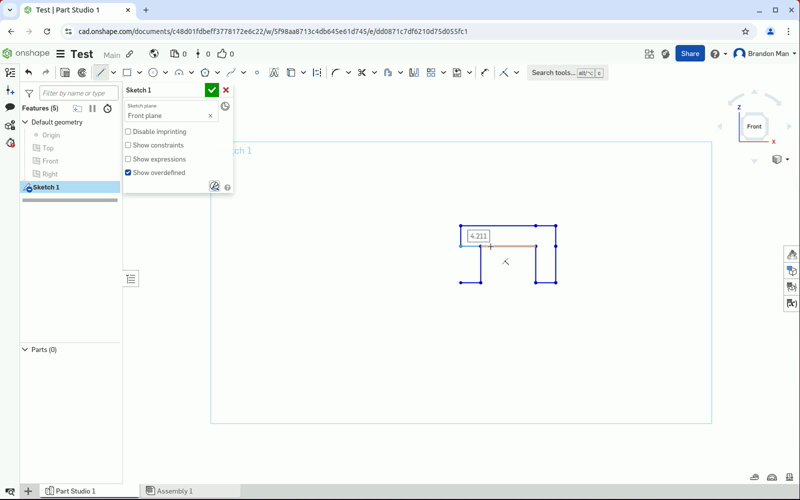
key_down(shift)
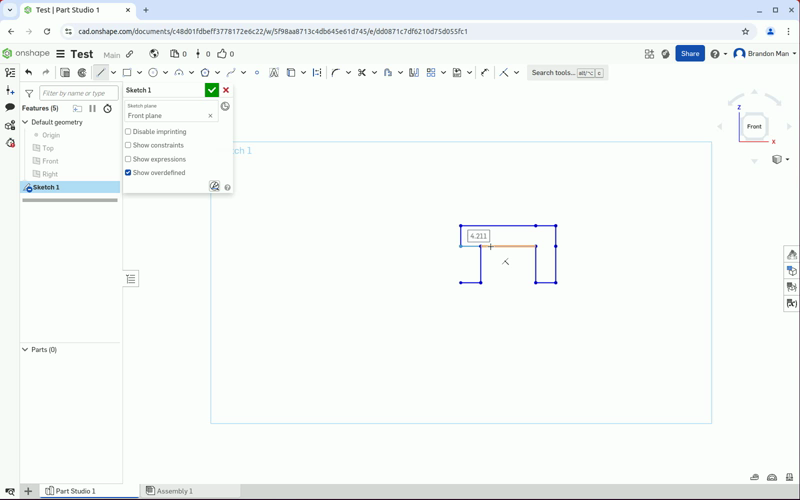
mouse_move(460, 282)
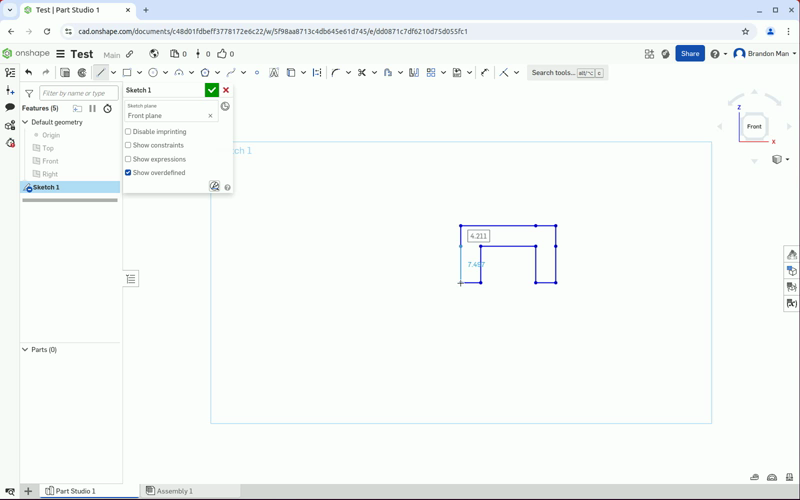
key_up(shift)
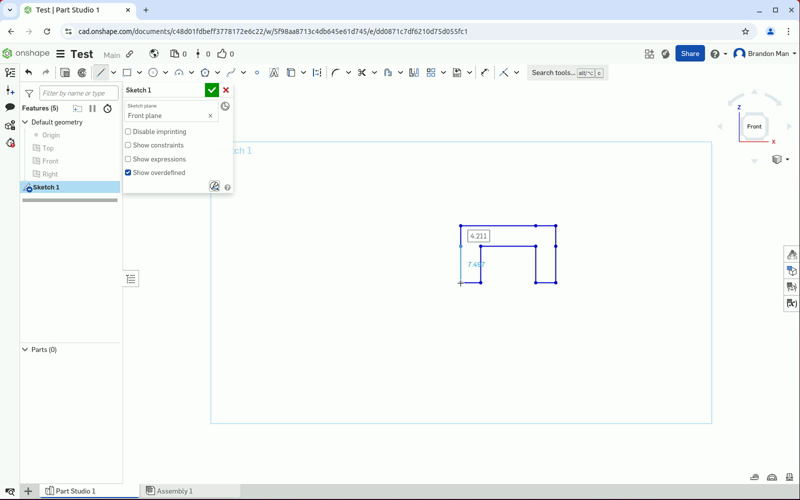
click(460, 282)
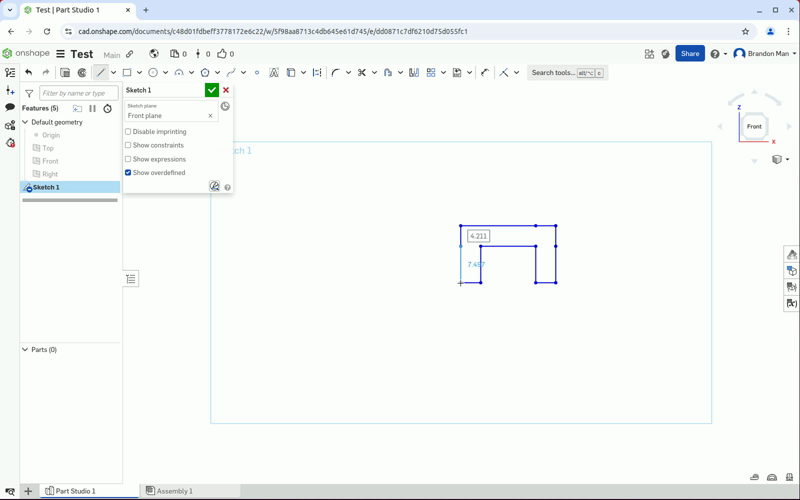
key(esc)
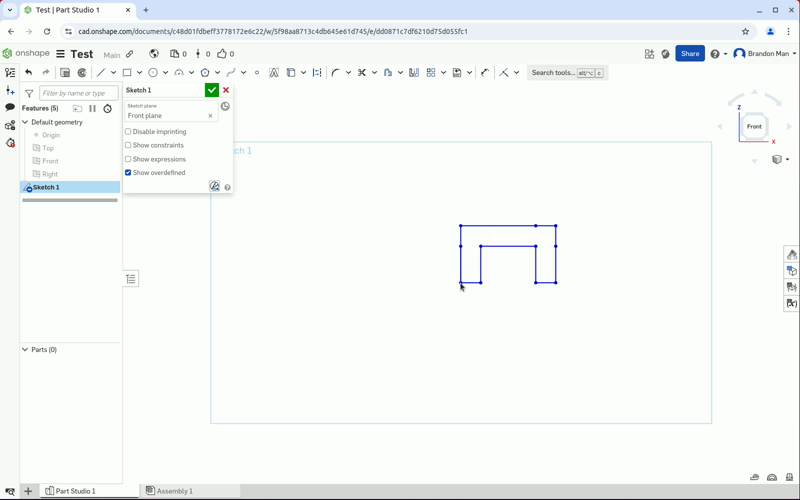
mouse_move(518, 238)
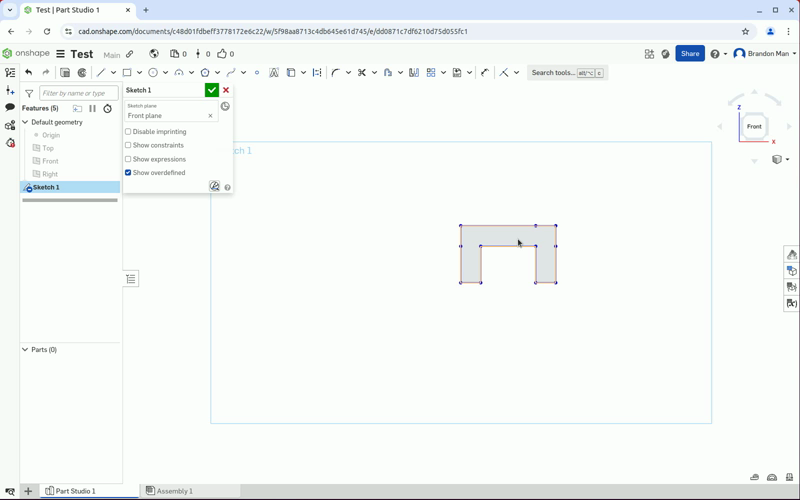
click(518, 238)
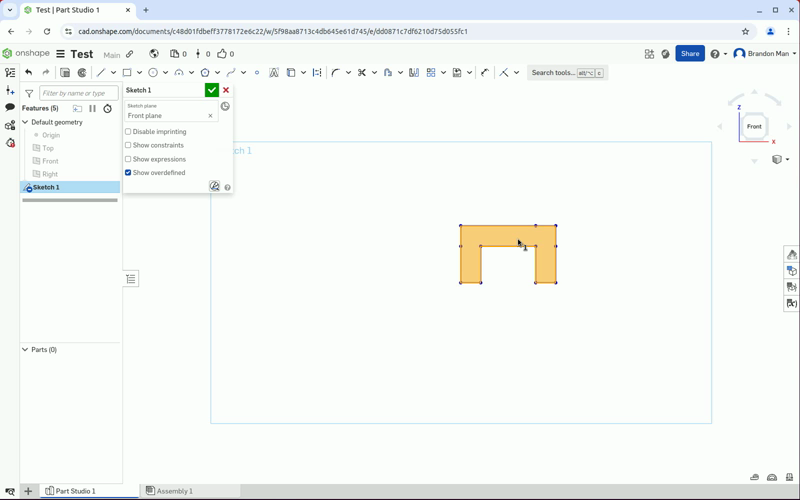
mouse_move(73, 352)
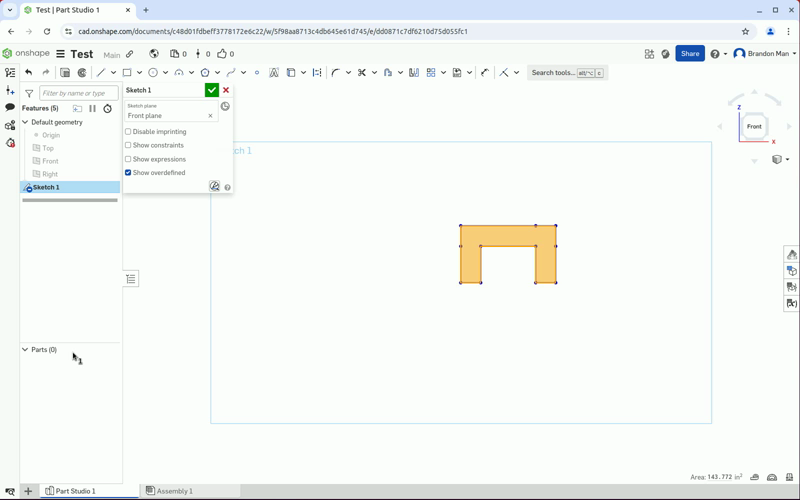
key(shift+y)
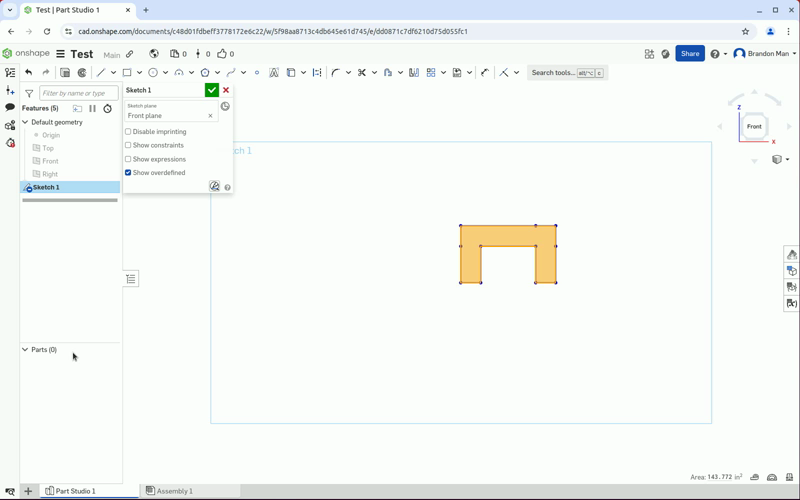
key(shift+e)
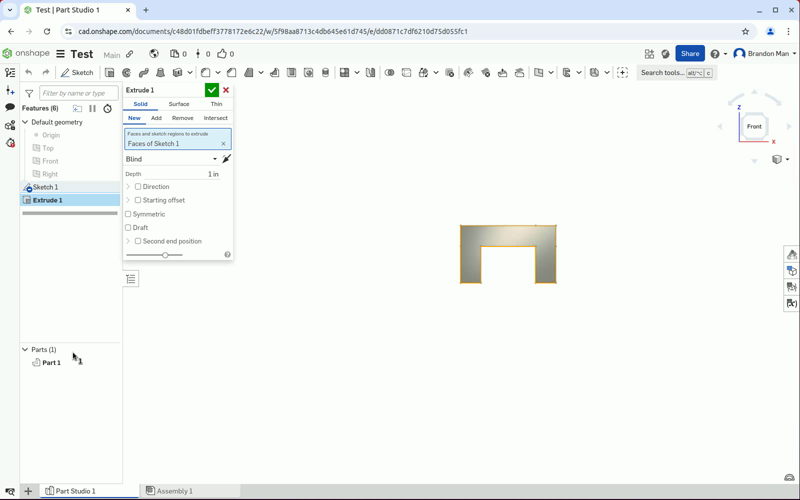
mouse_move(143, 106)
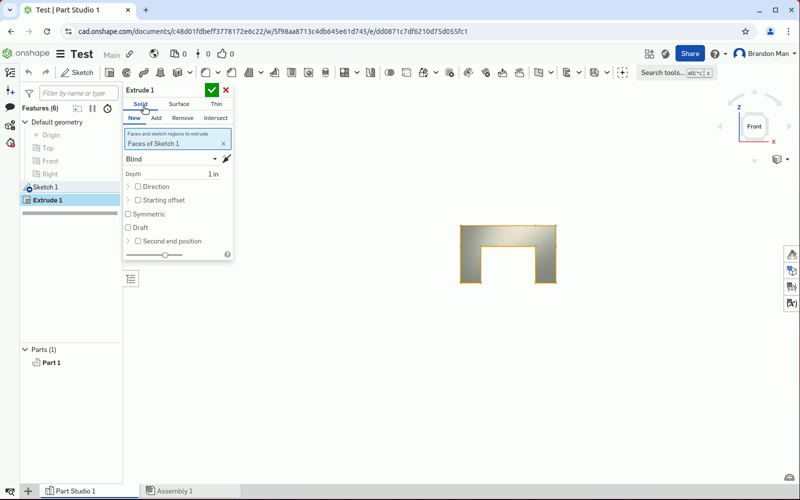
click(143, 106)
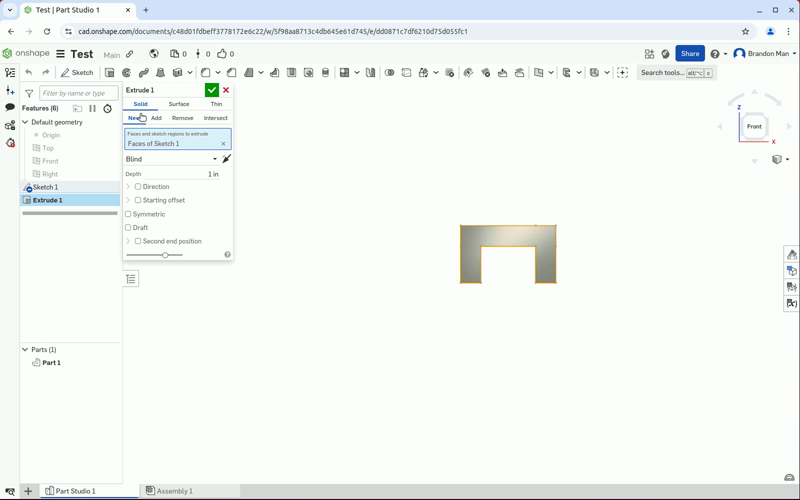
mouse_move(137, 120)
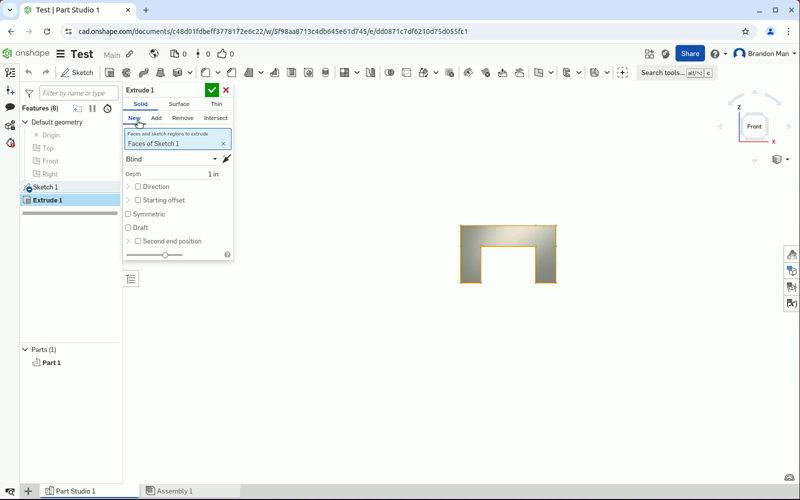
click(137, 120)
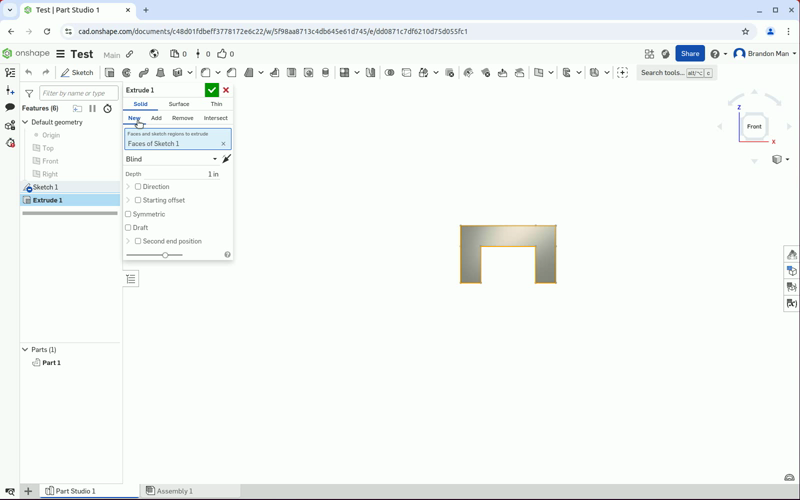
key(tab, 4)
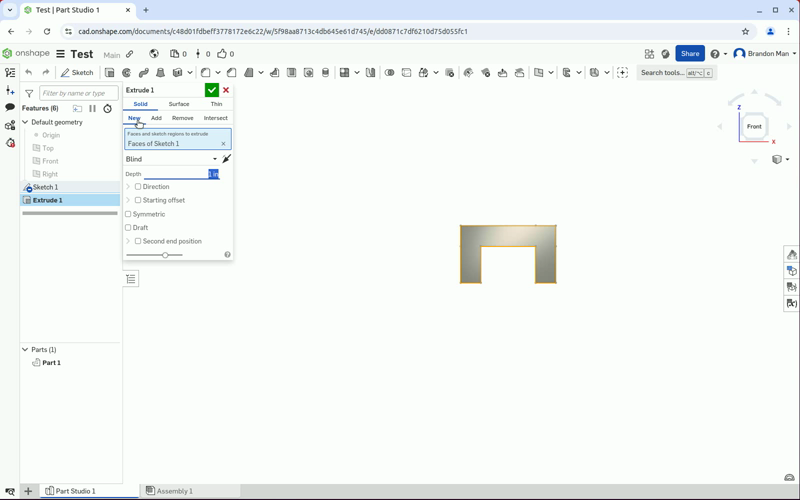
text(23.108)
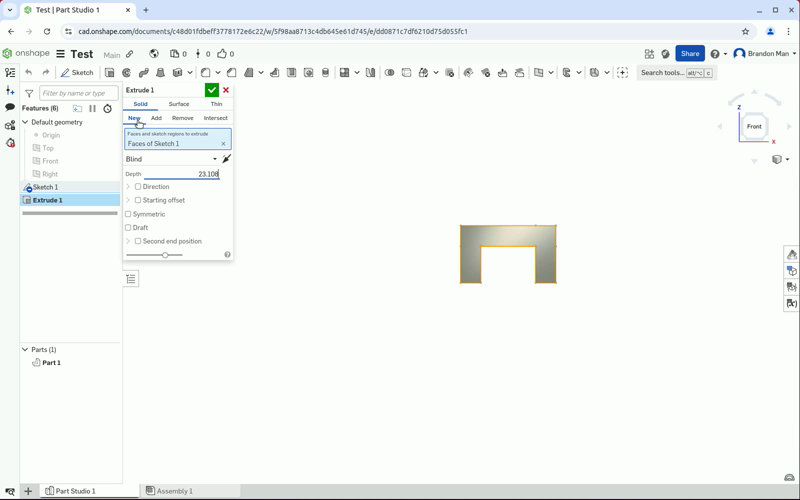
key(enter)
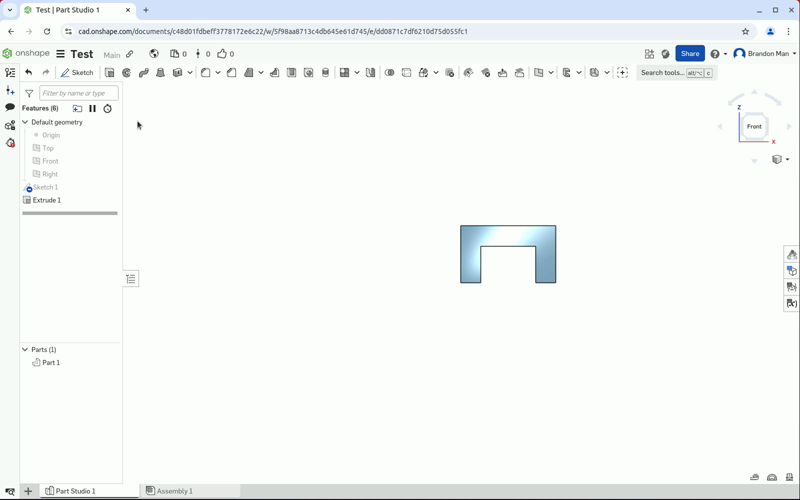
key(shift+h)
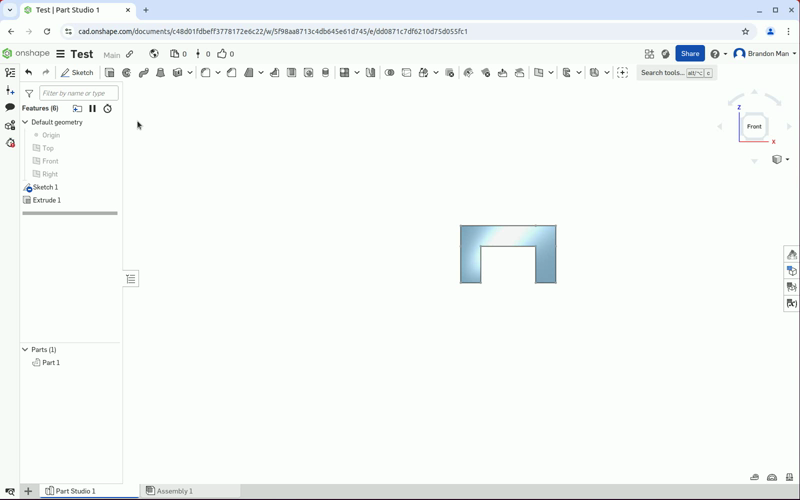
key(shift+h)
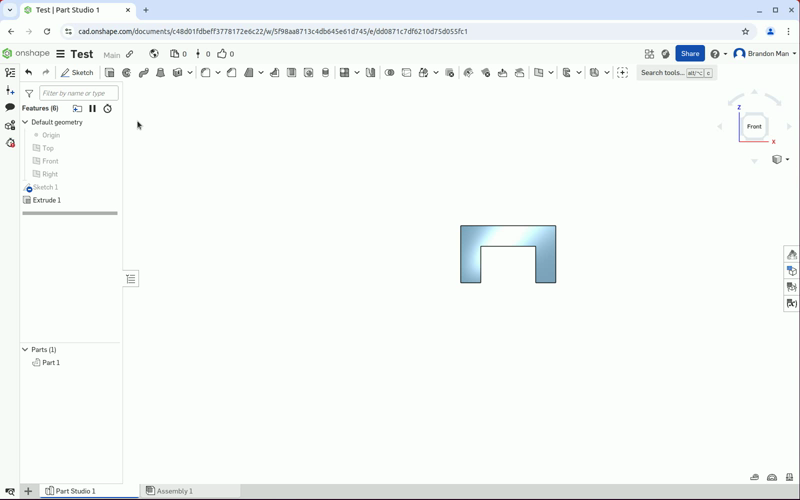
mouse_move(73, 189)
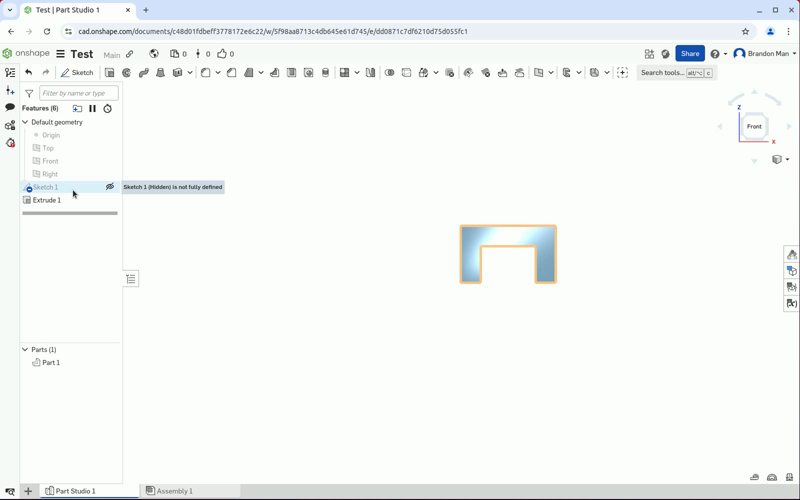
click(73, 189)
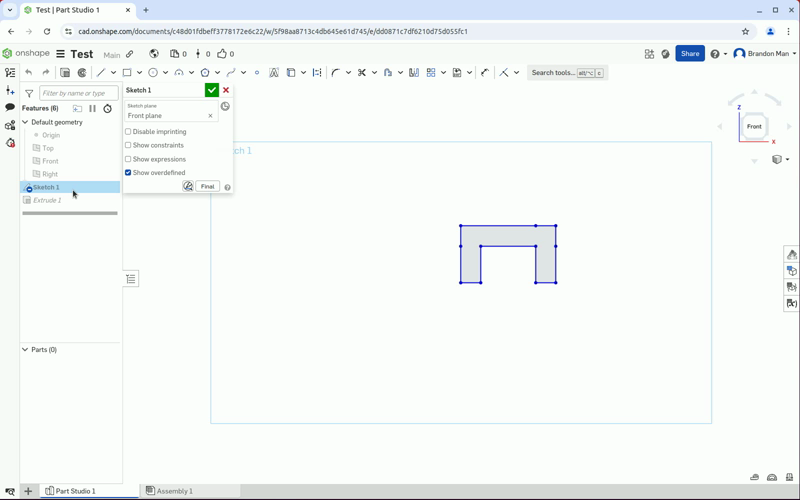
mouse_move(229, 92)
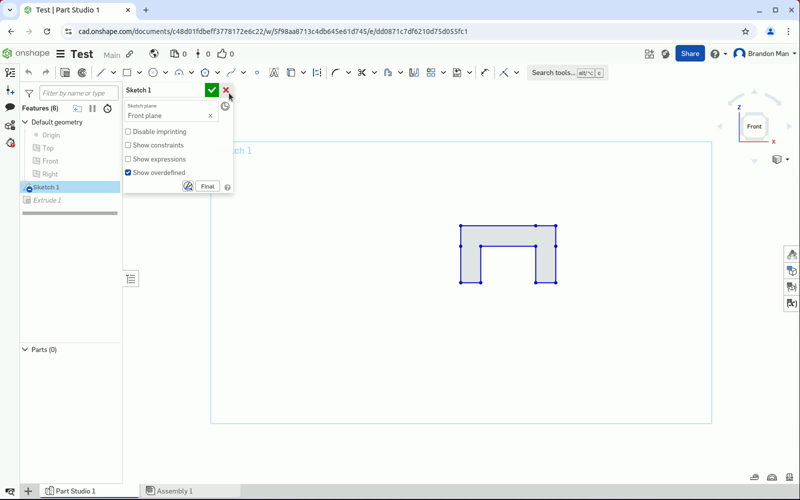
click(229, 92)
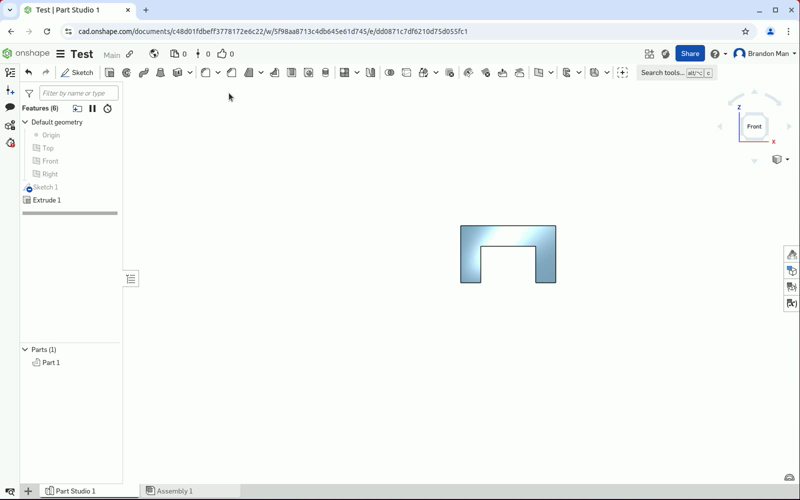
mouse_move(73, 352)
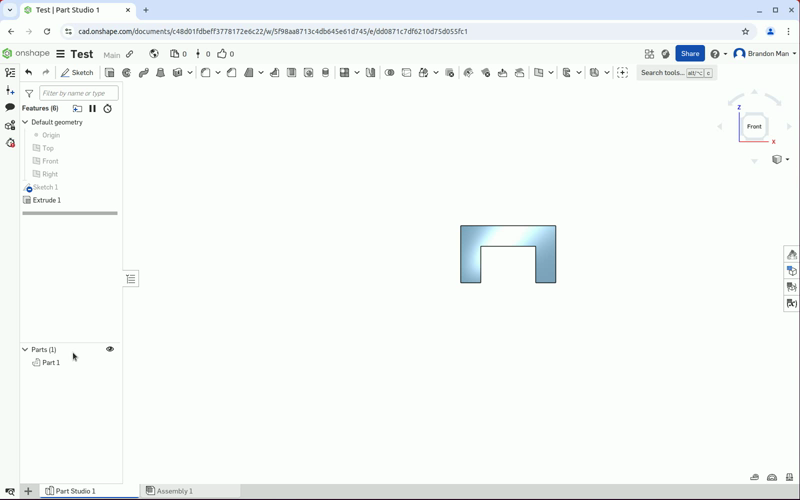
key(y)
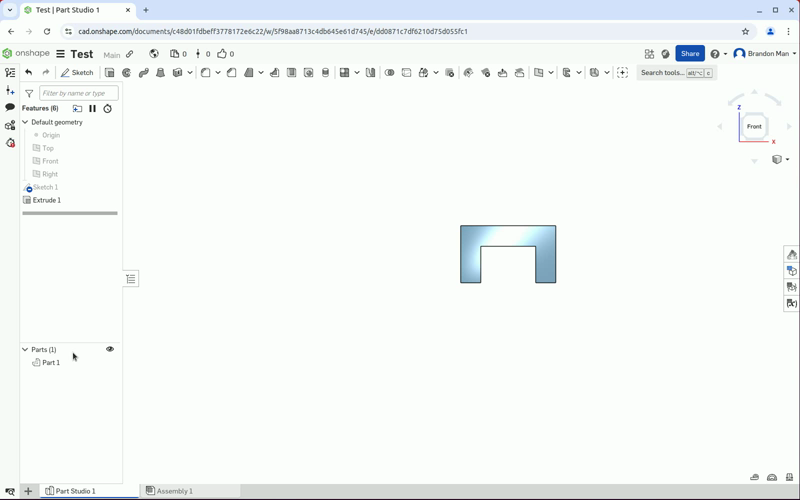
key(shift+p)
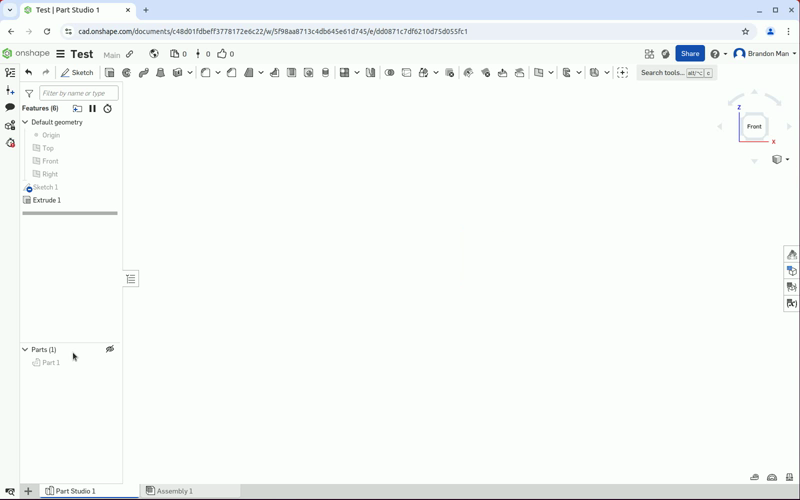
key(space)
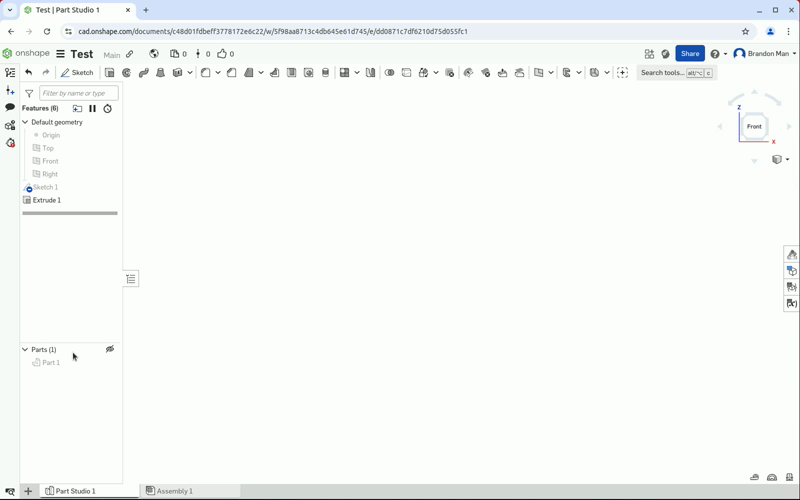
key_down(shift)
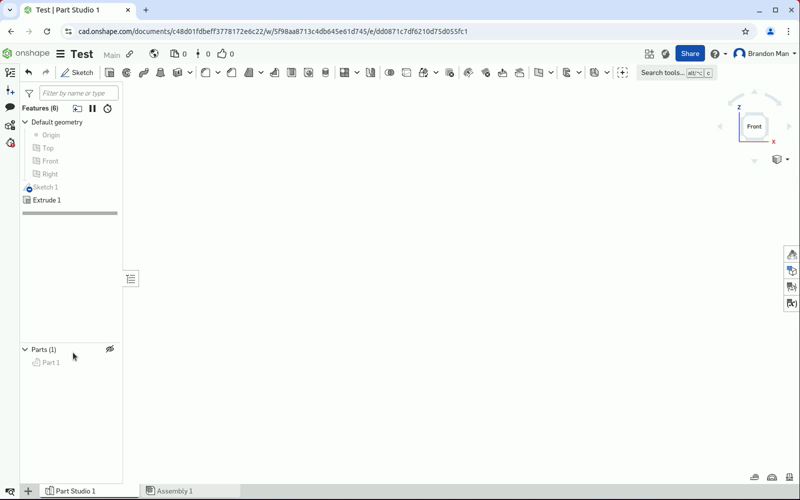
key(left)
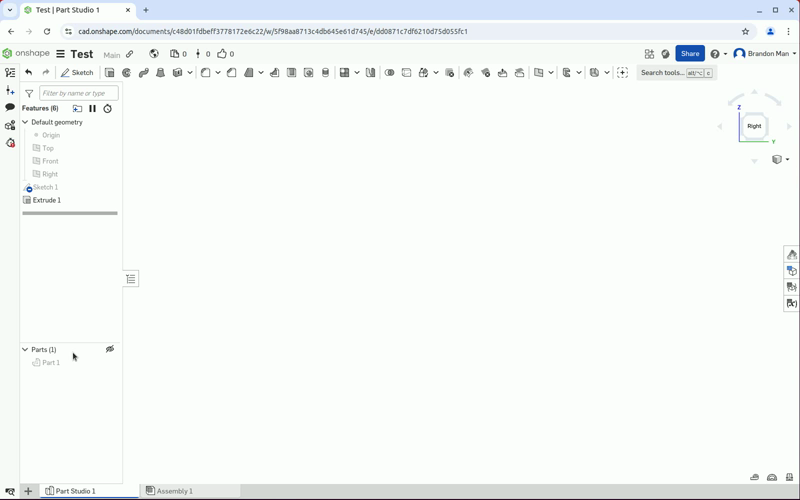
key_up(shift)
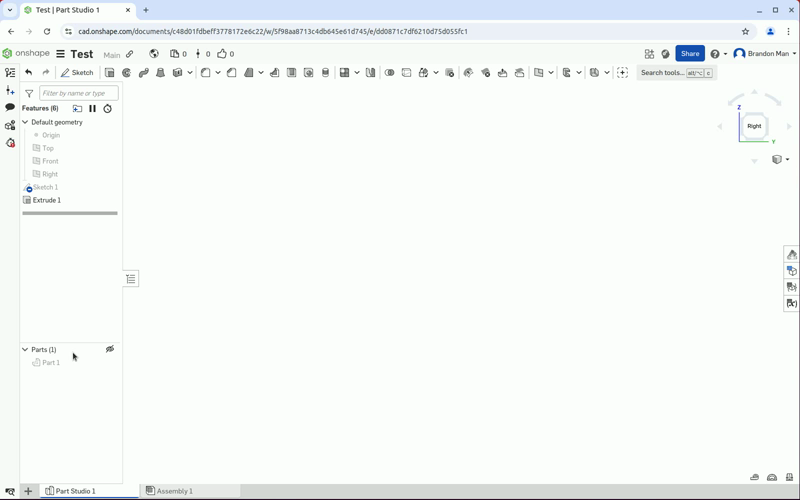
mouse_move(73, 352)
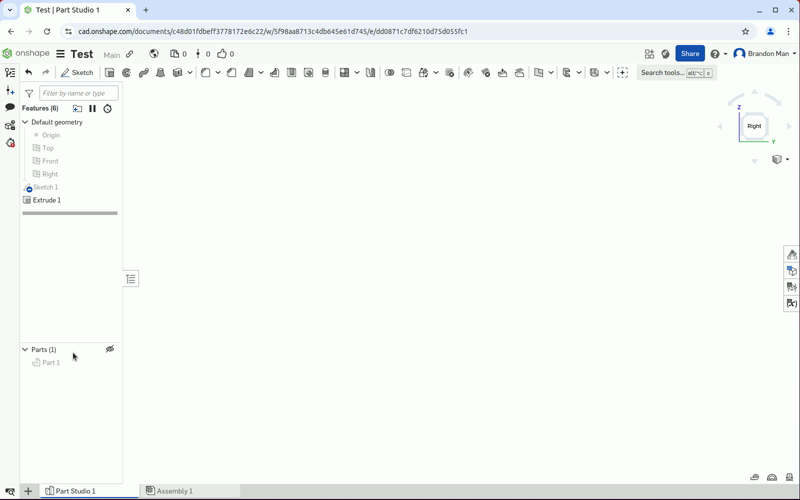
key(shift+y)
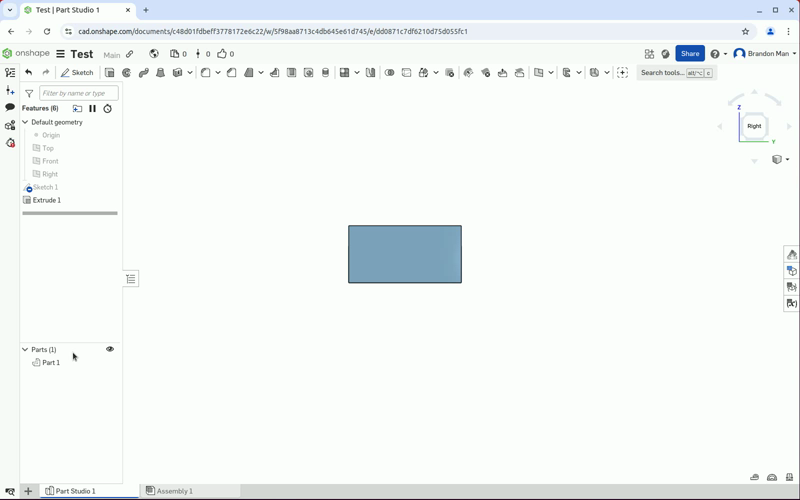
mouse_move(541, 75)
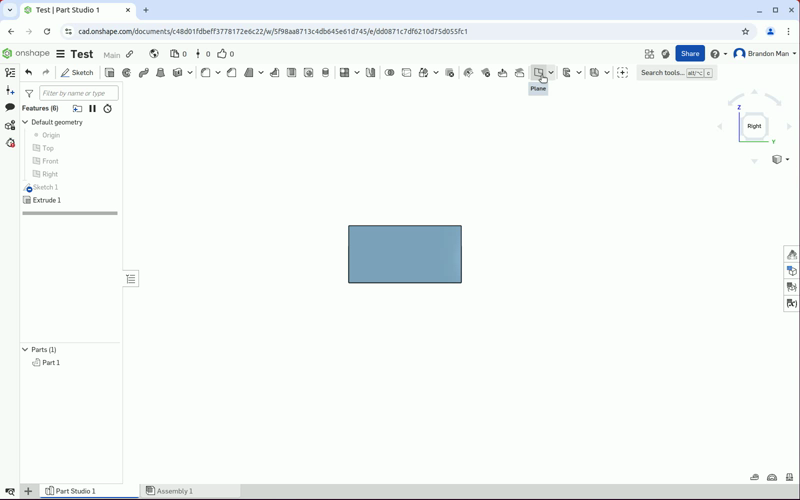
click(541, 75)
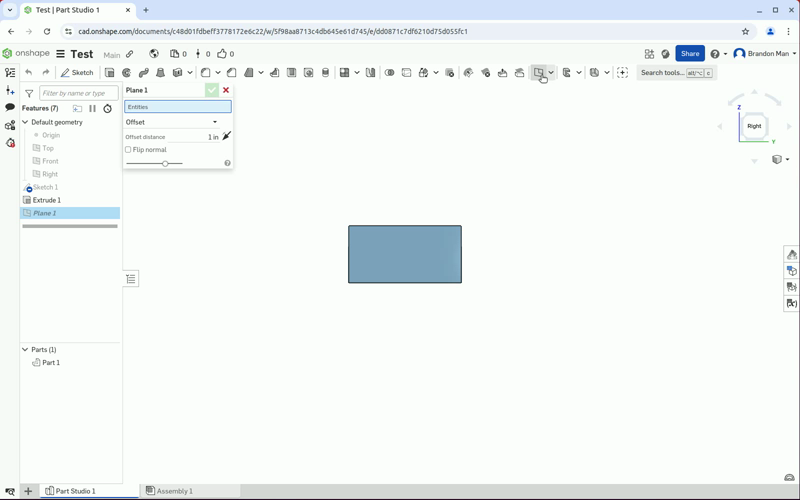
mouse_move(73, 176)
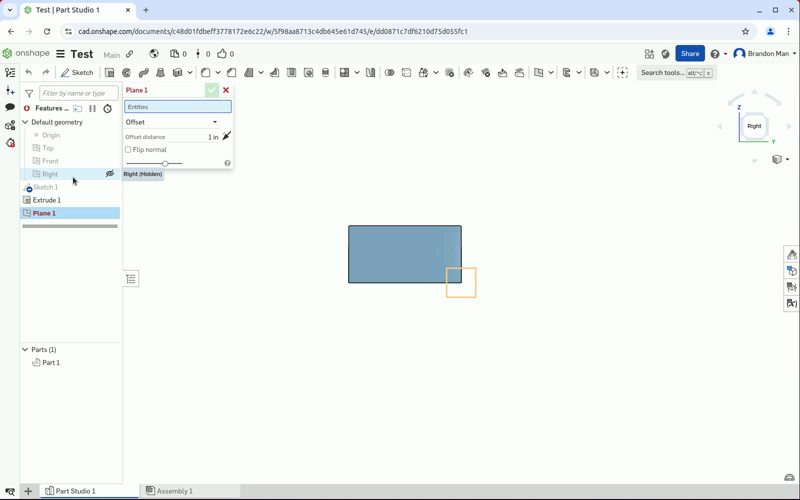
click(73, 176)
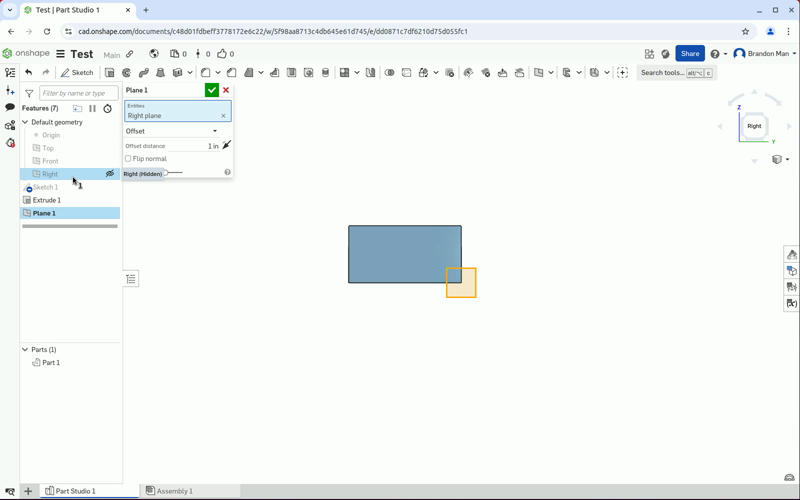
key(tab, 2)
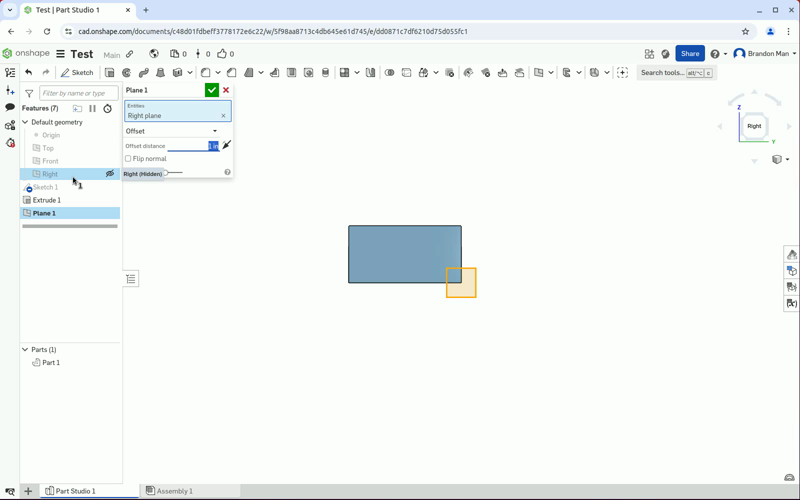
text(19.503)
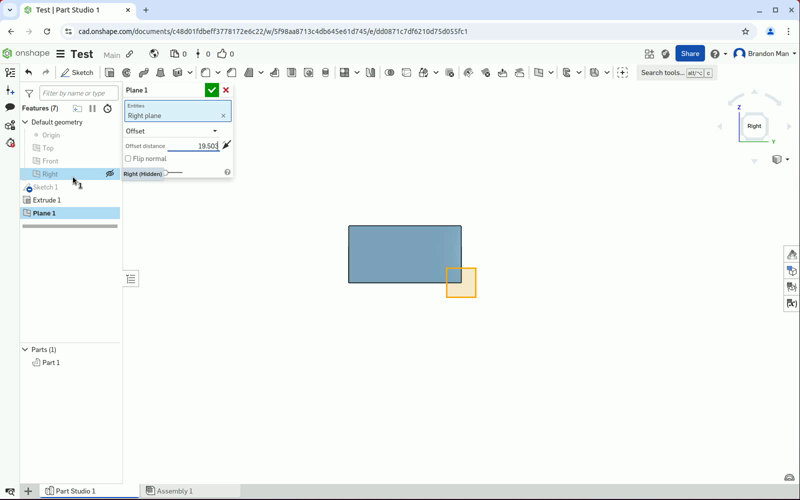
key(enter, 2)
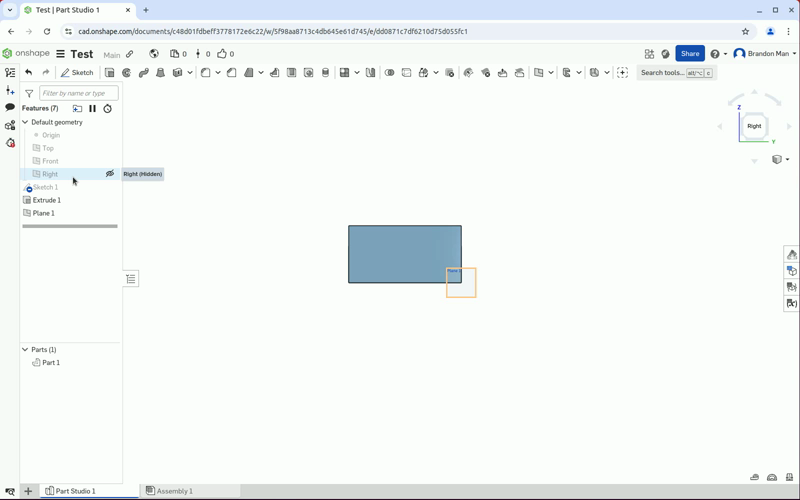
key(shift+s)
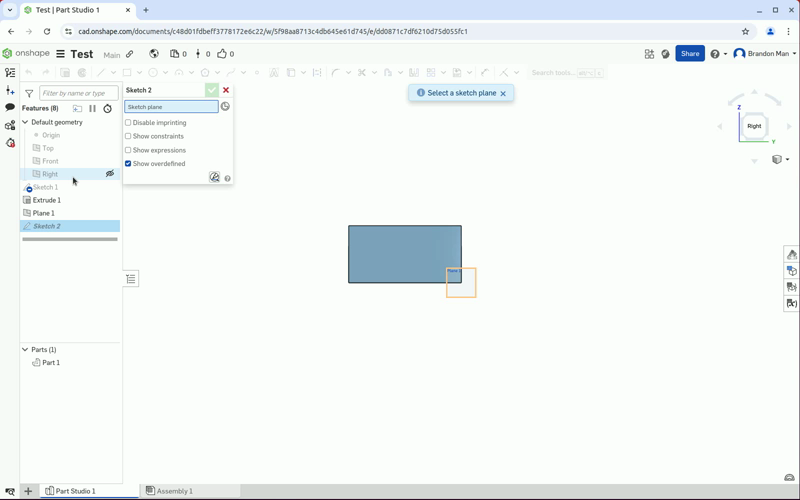
mouse_move(73, 215)
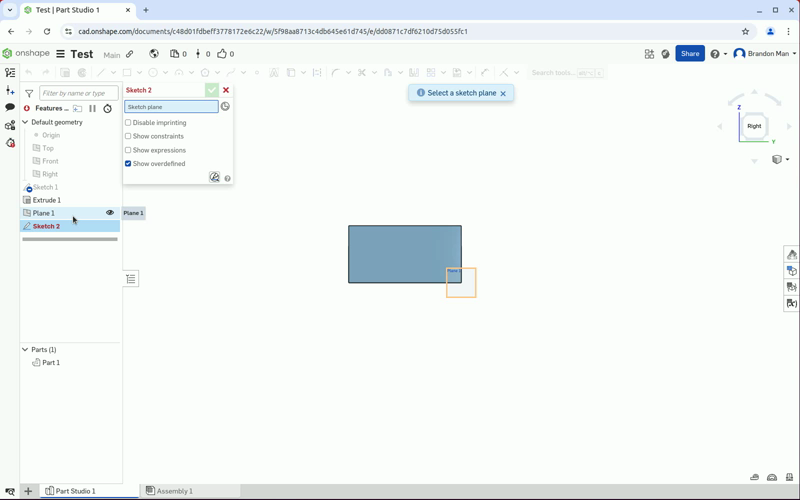
click(73, 215)
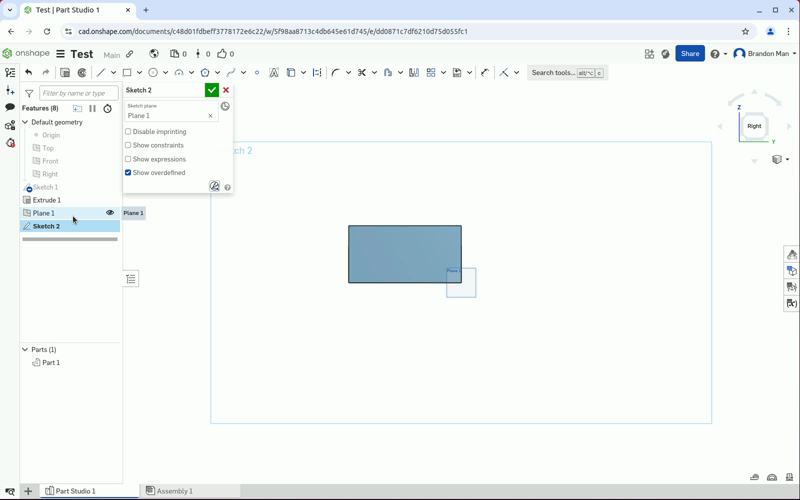
mouse_move(73, 352)
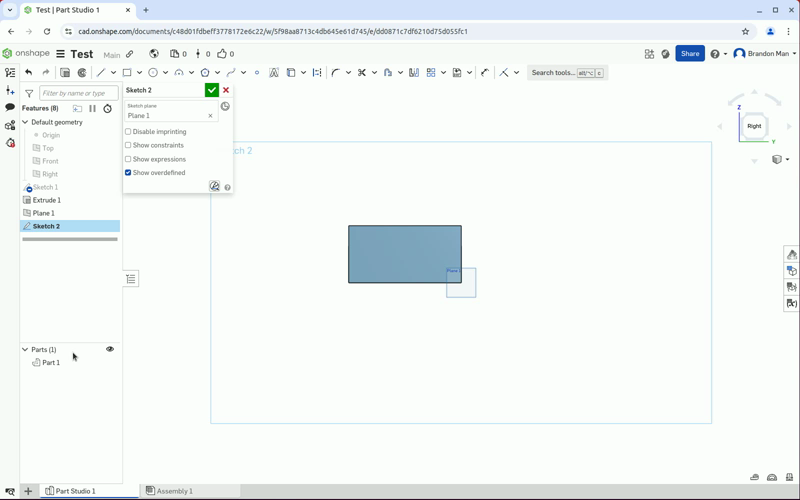
key(y)
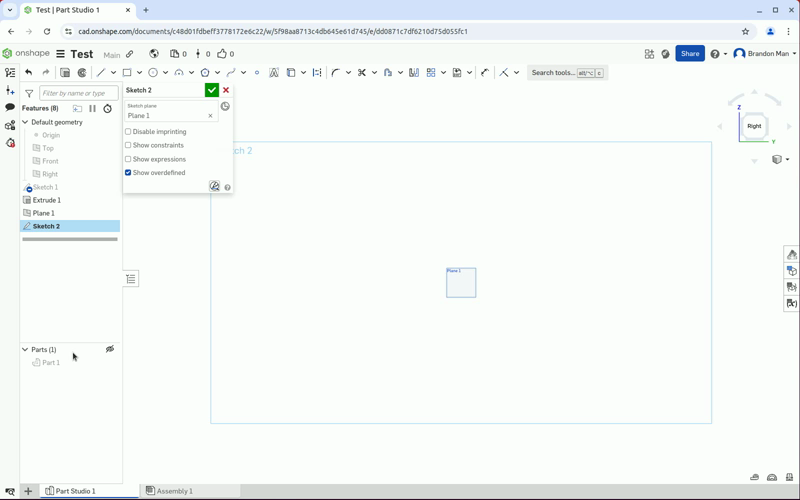
key(c)
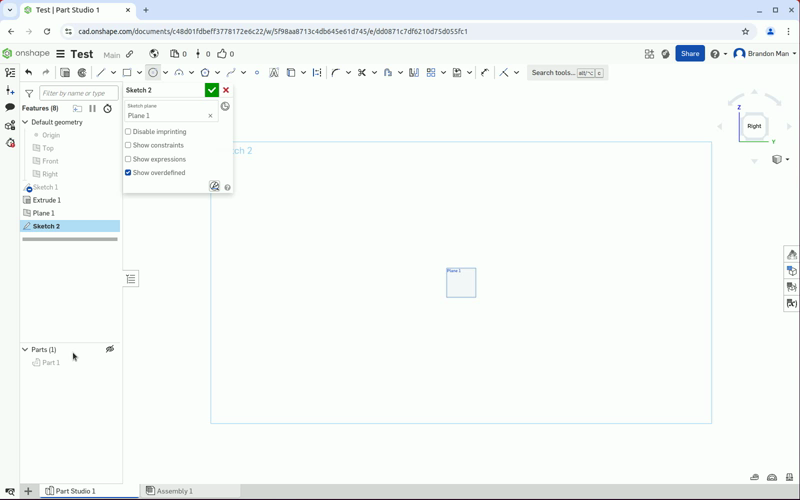
key_down(shift)
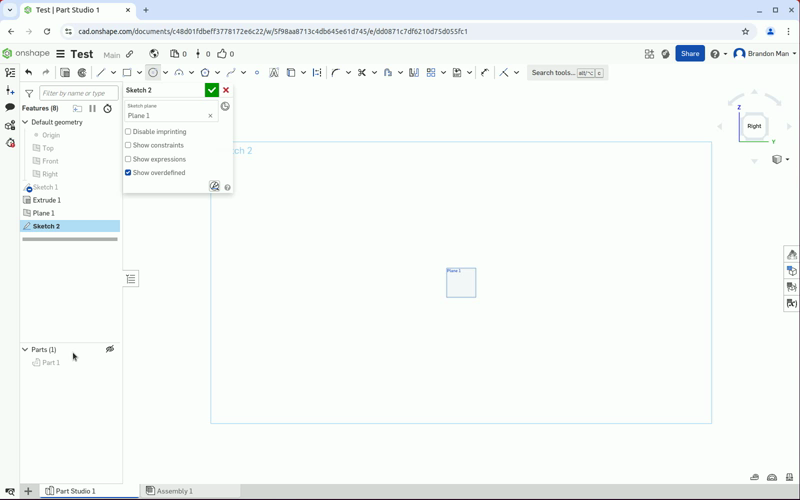
mouse_move(434, 254)
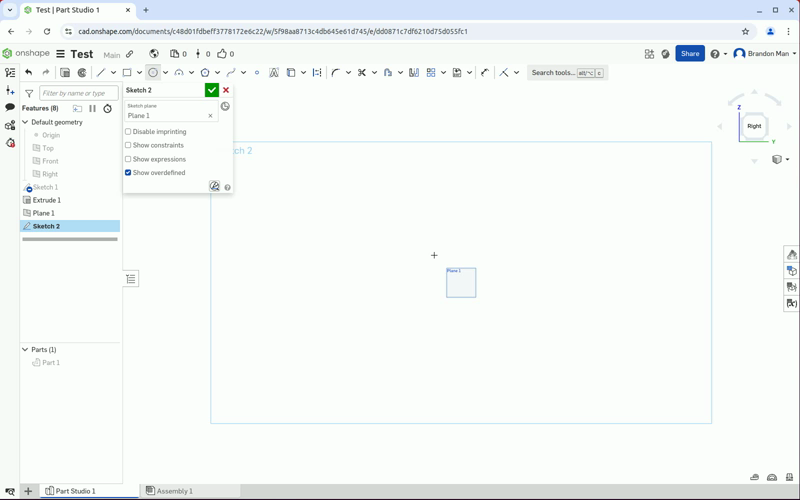
click(434, 254)
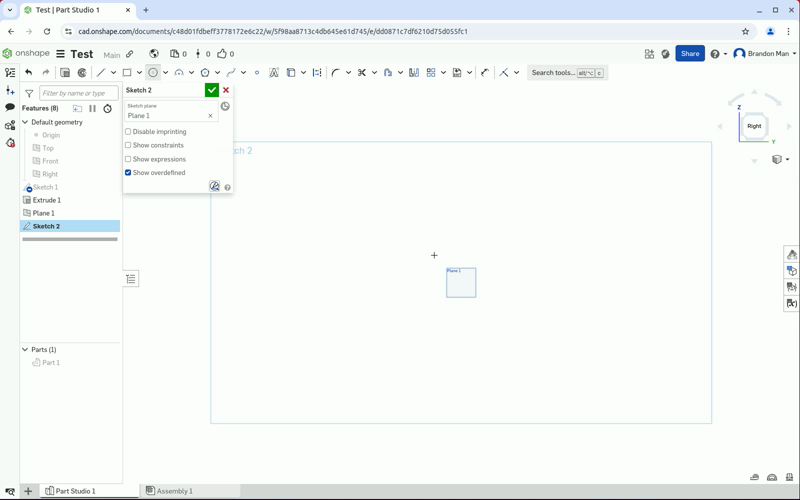
key_up(shift)
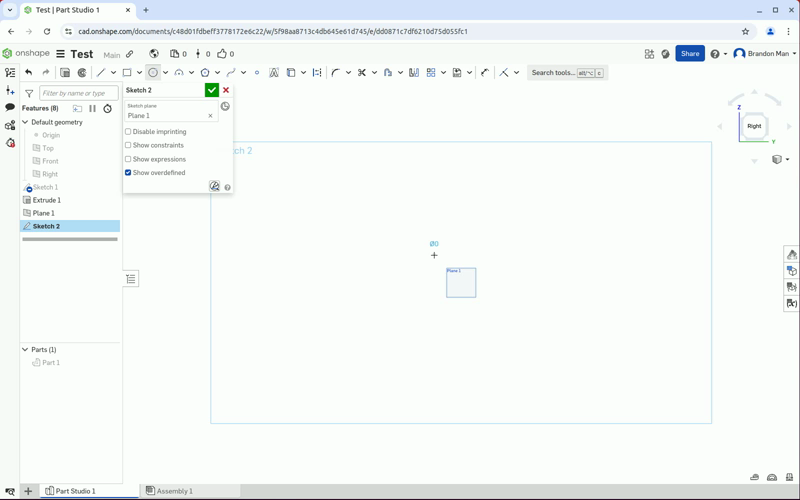
mouse_move(449, 254)
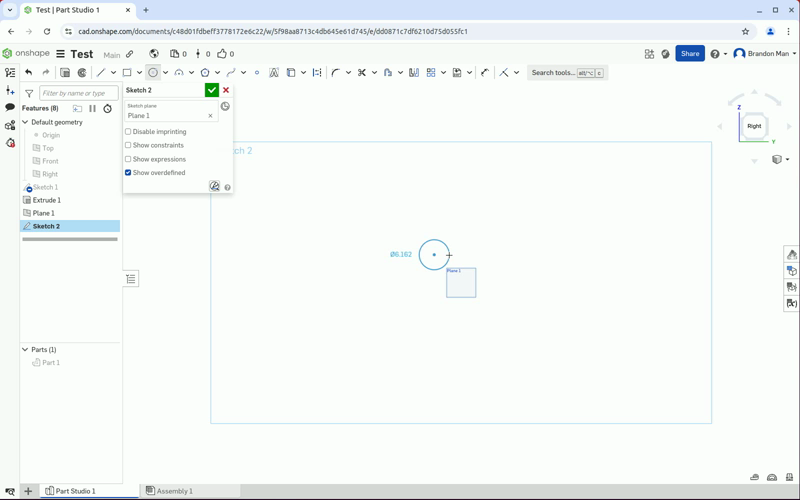
click(449, 254)
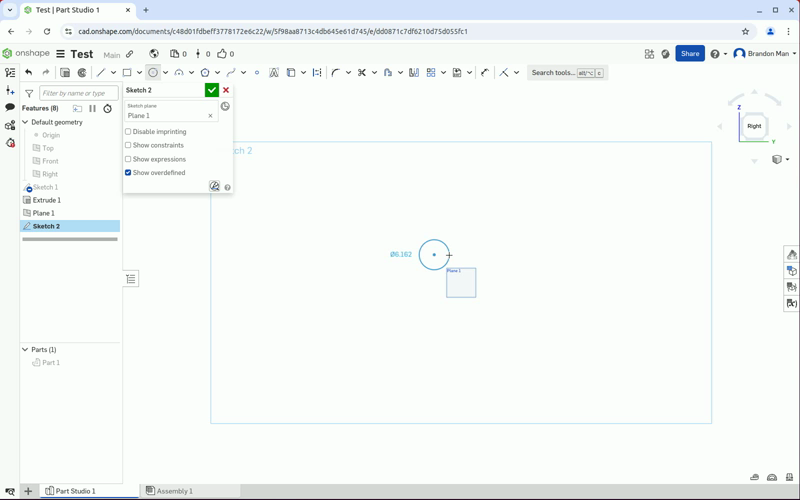
key(esc)
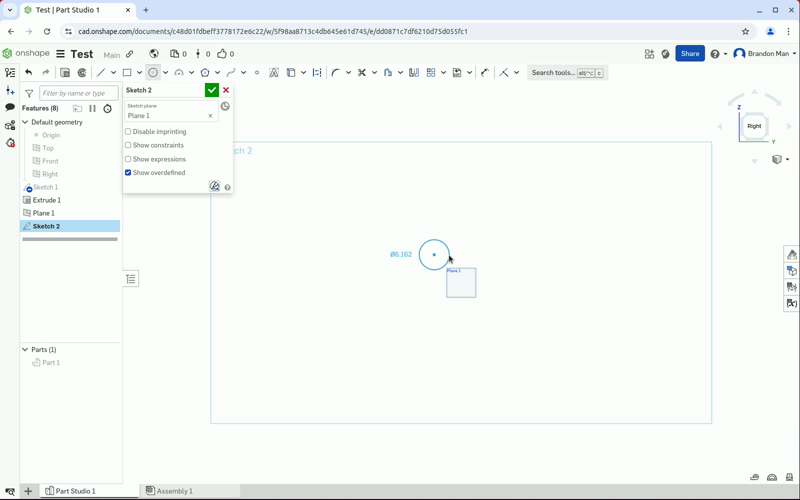
mouse_move(434, 243)
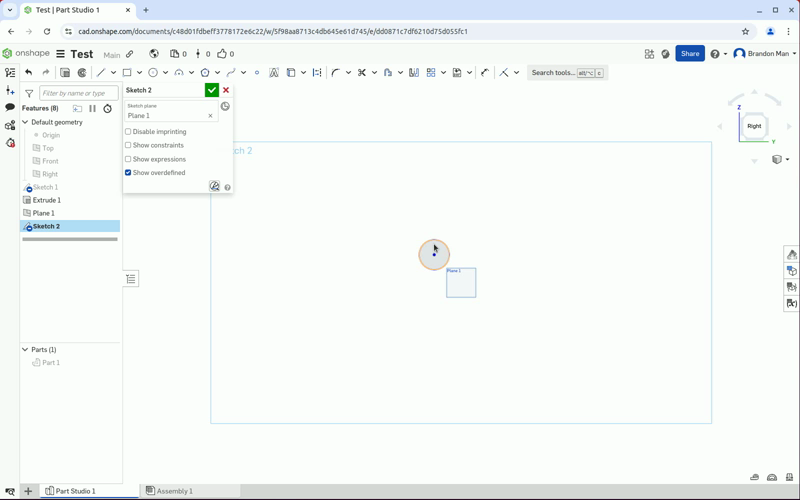
scroll(6)
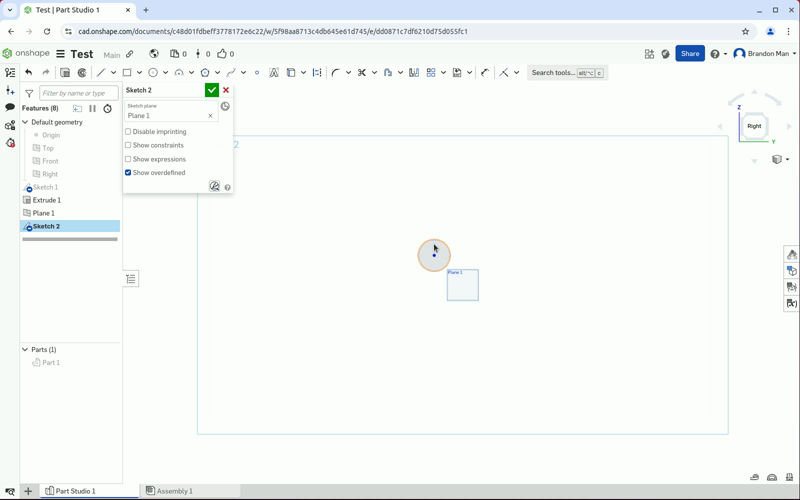
scroll(6)
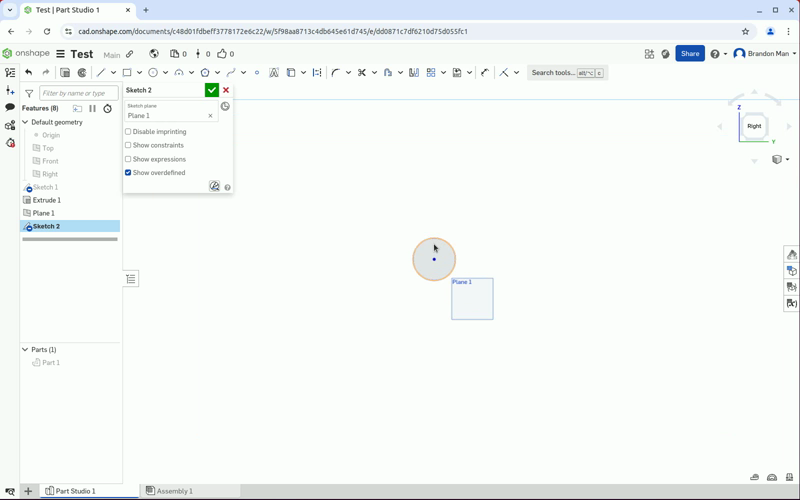
scroll(6)
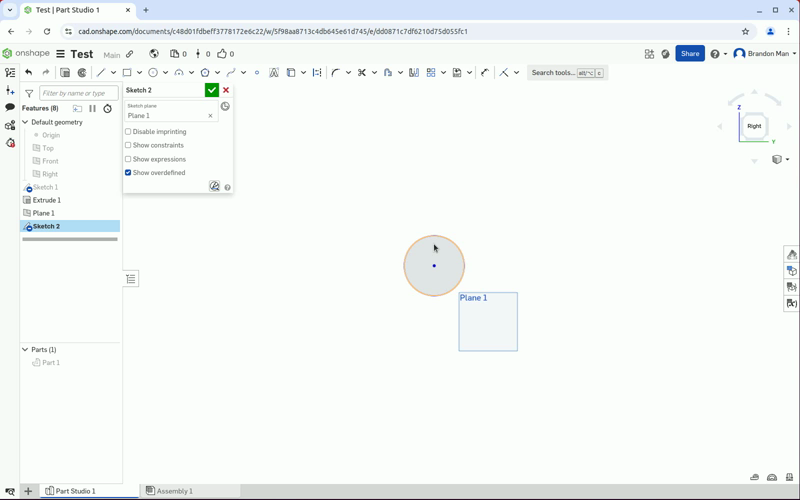
scroll(6)
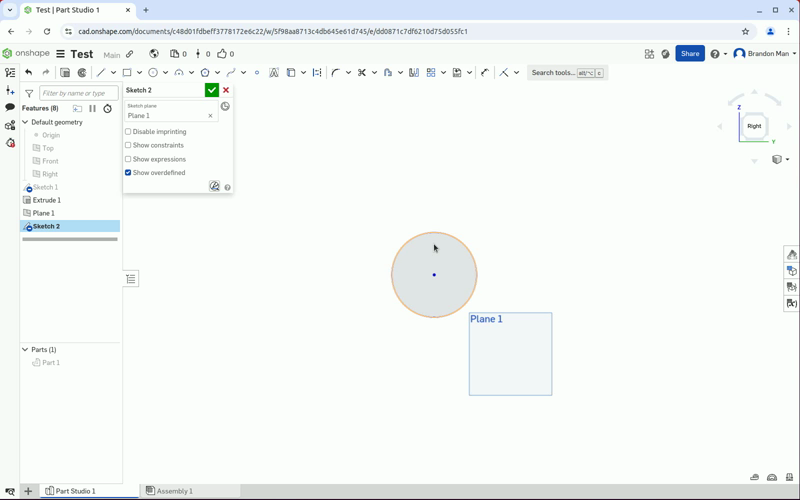
scroll(6)
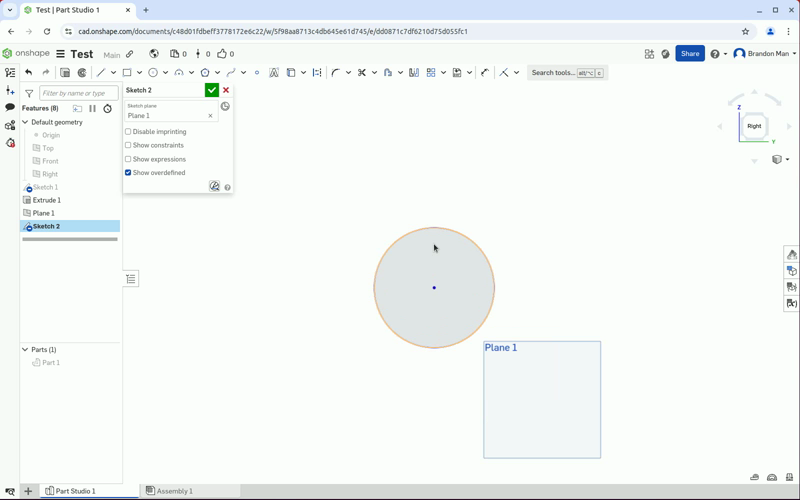
scroll(6)
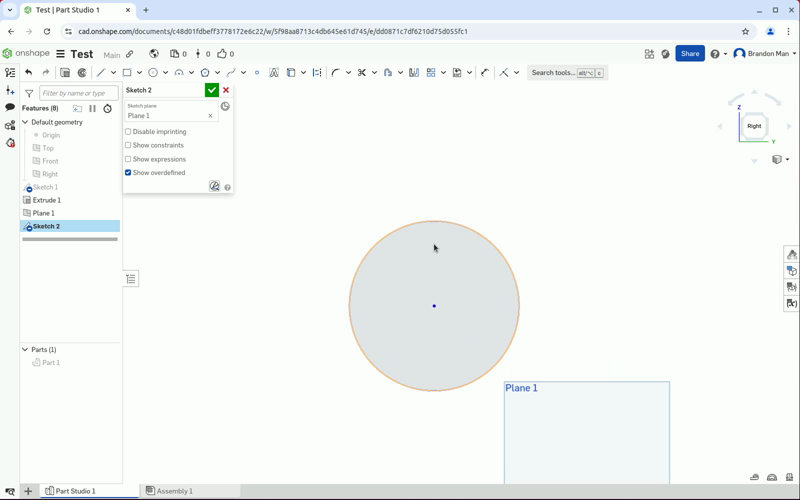
scroll(6)
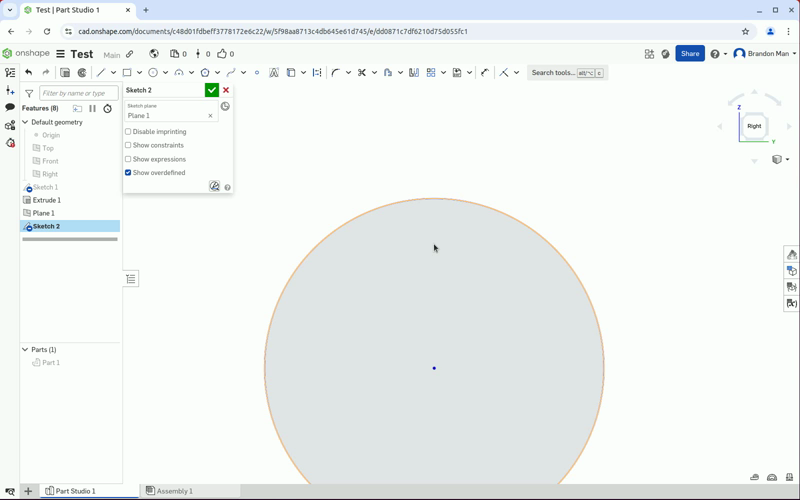
click(434, 243)
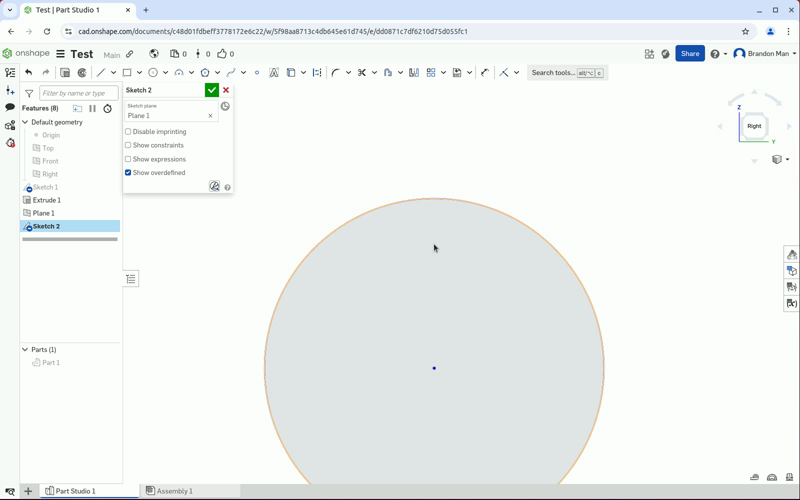
scroll(-6)
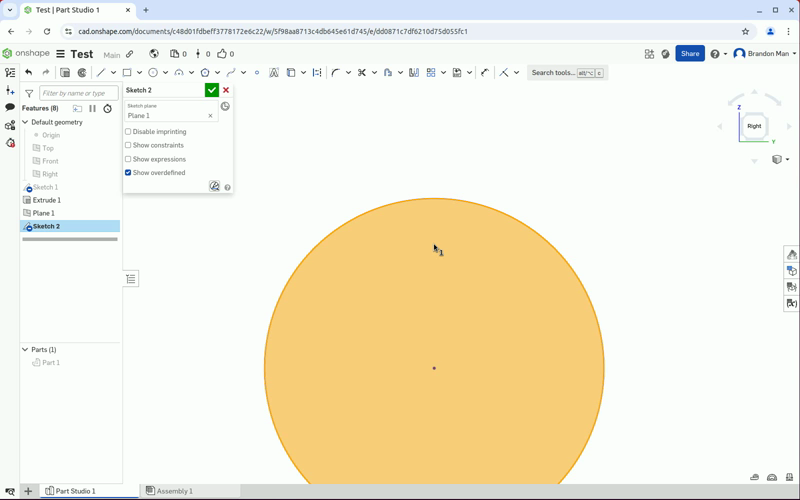
scroll(-6)
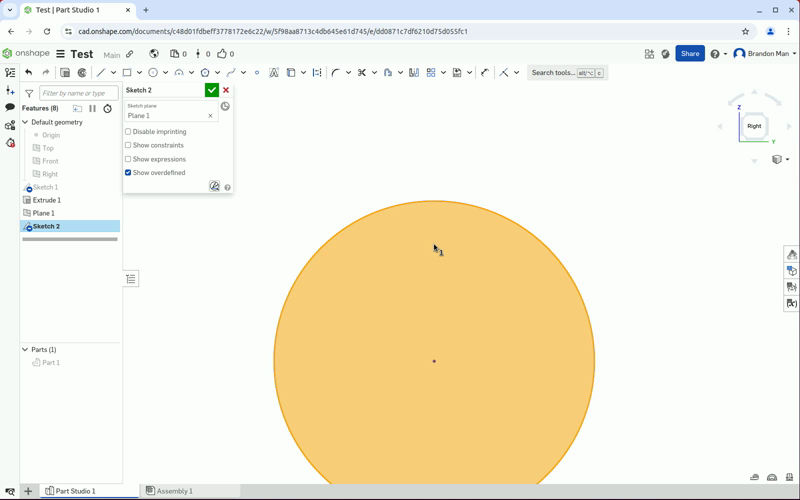
scroll(-6)
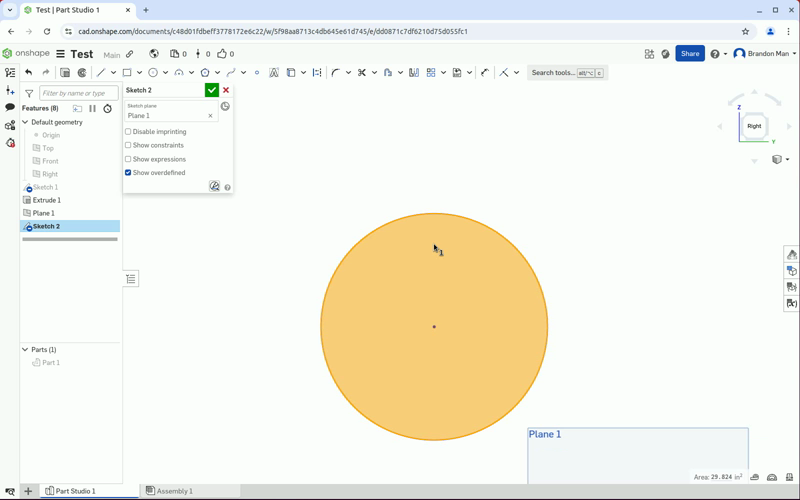
scroll(-6)
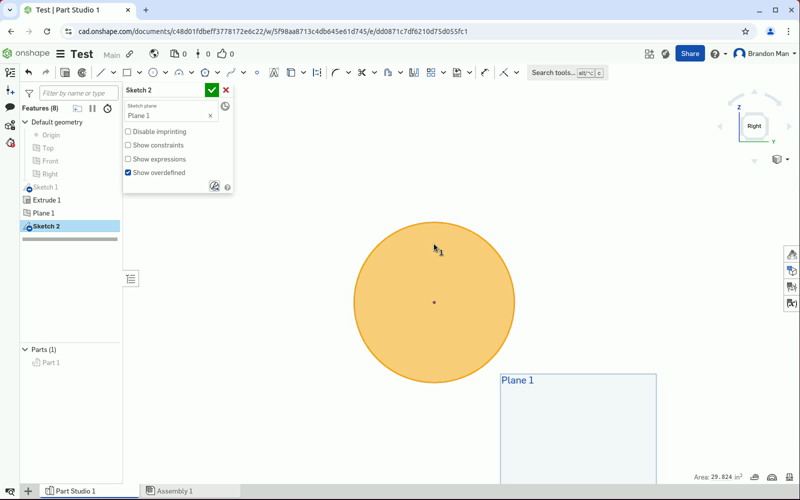
scroll(-6)
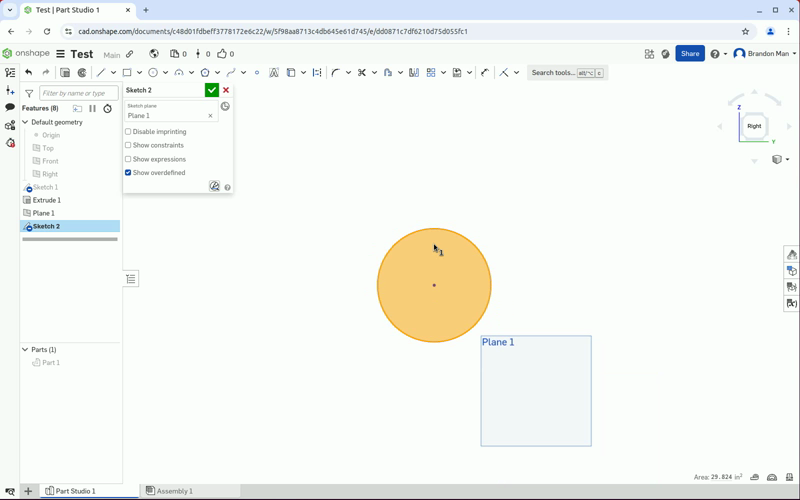
scroll(-6)
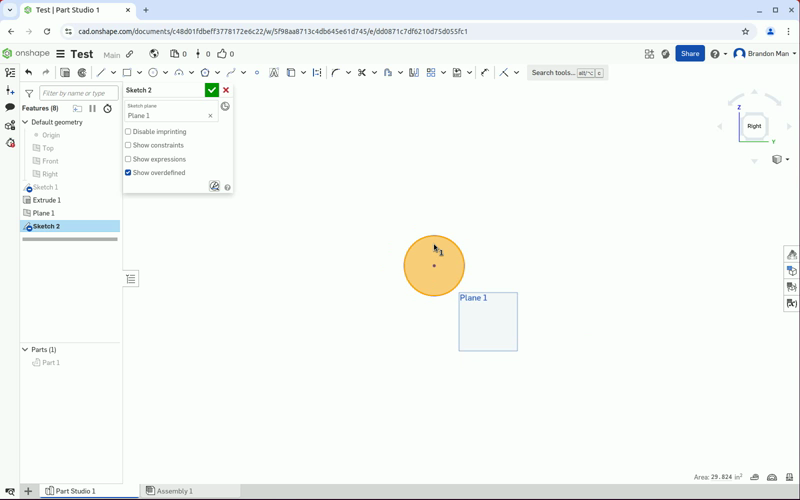
scroll(-6)
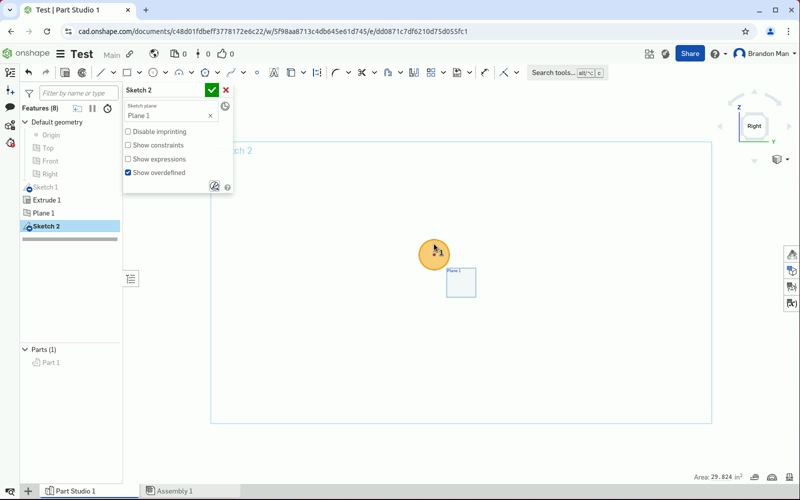
mouse_move(73, 352)
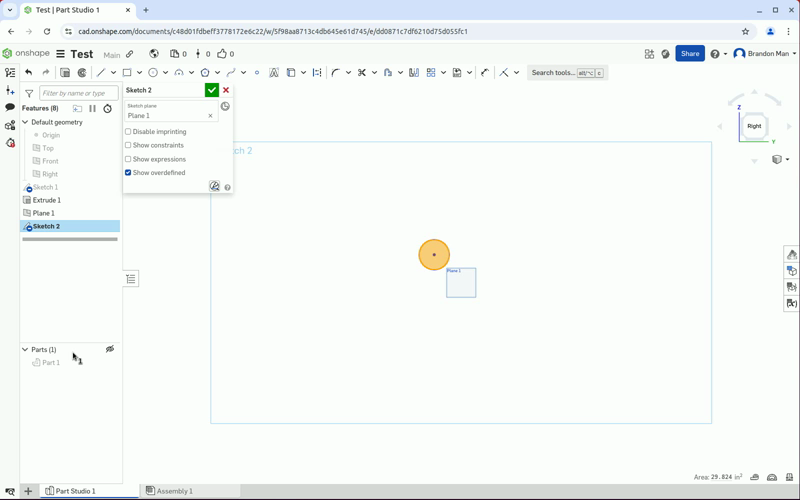
key(shift+y)
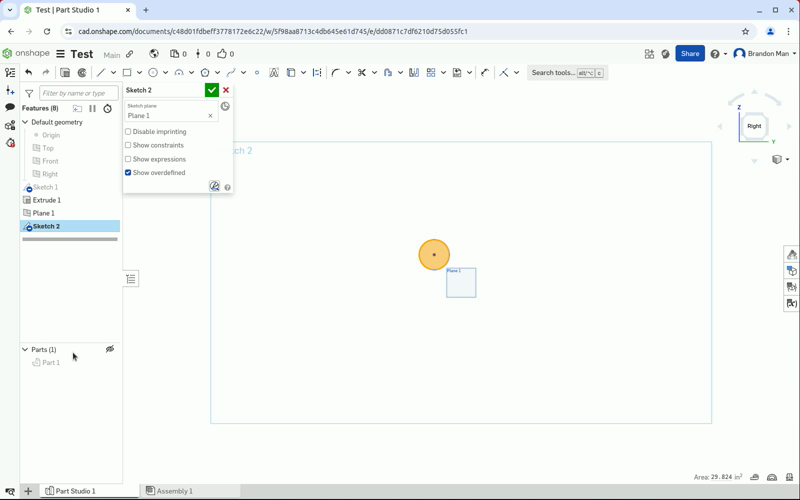
key(shift+e)
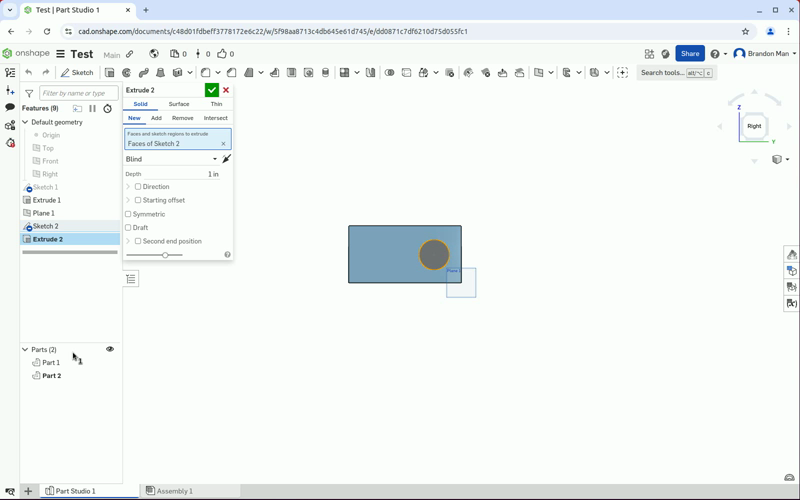
mouse_move(143, 106)
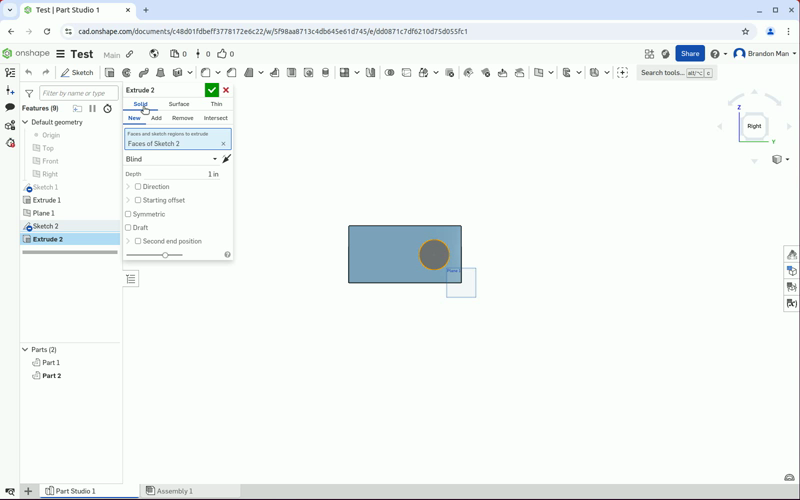
click(143, 106)
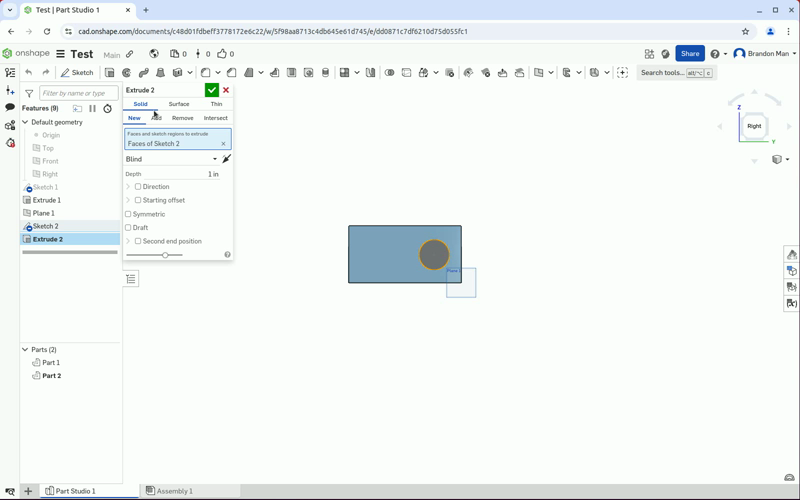
mouse_move(186, 120)
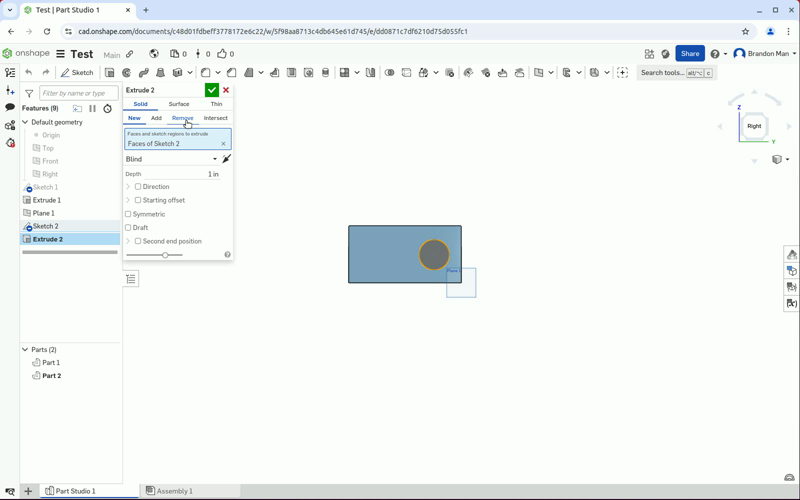
click(186, 120)
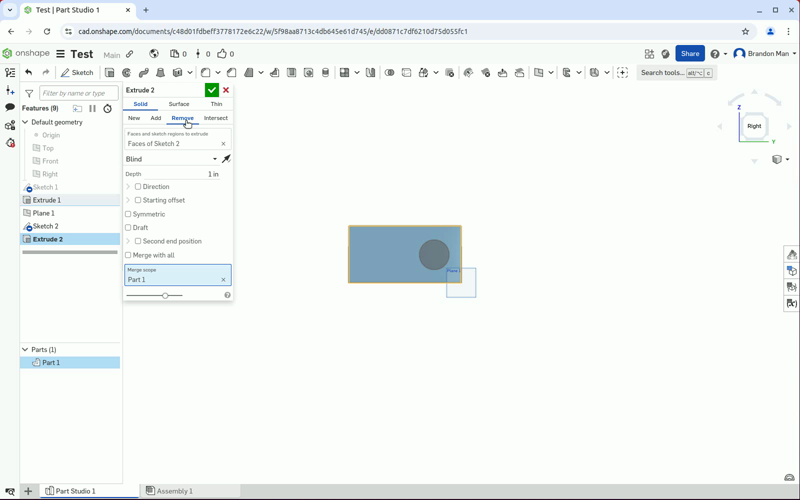
key(tab, 4)
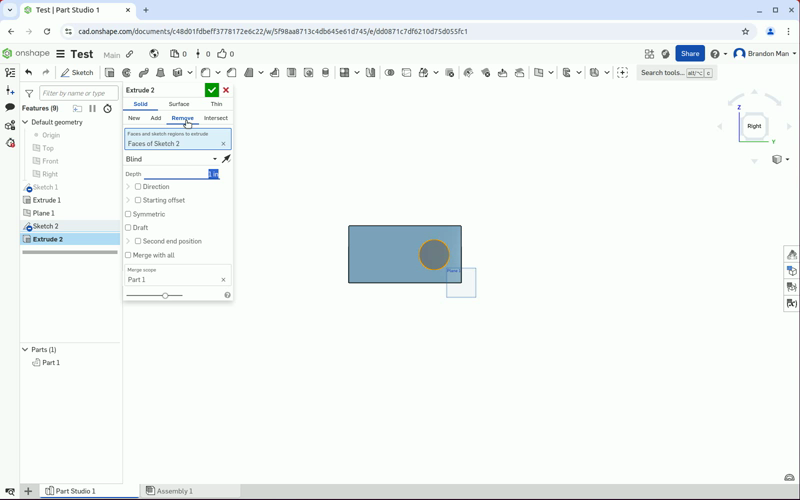
text(30.811)
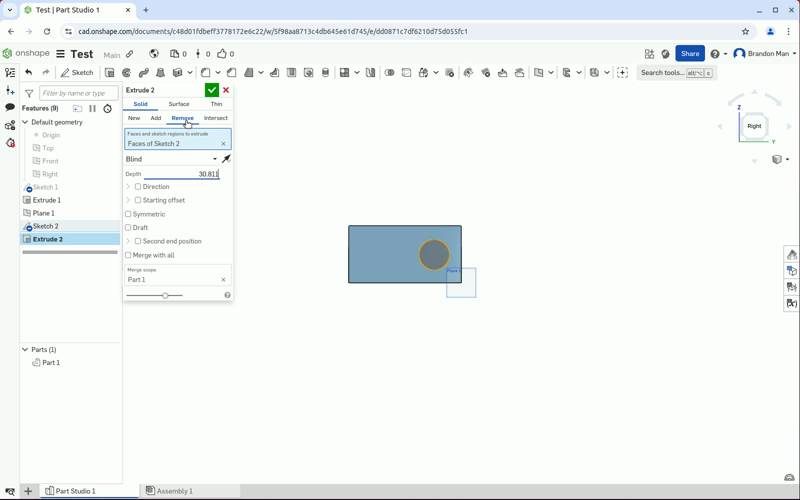
key(tab, 6)
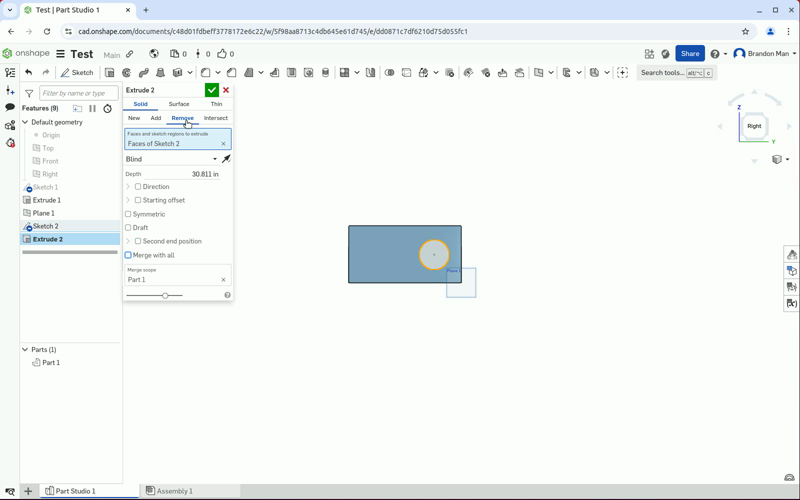
key(space)
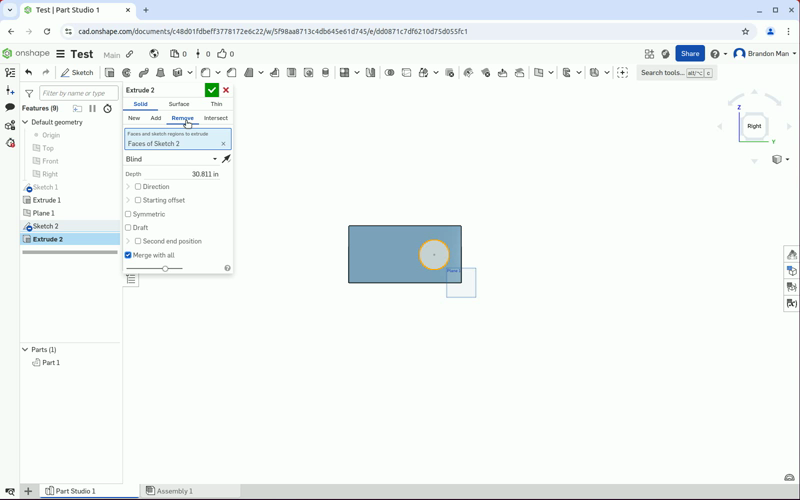
key(enter)
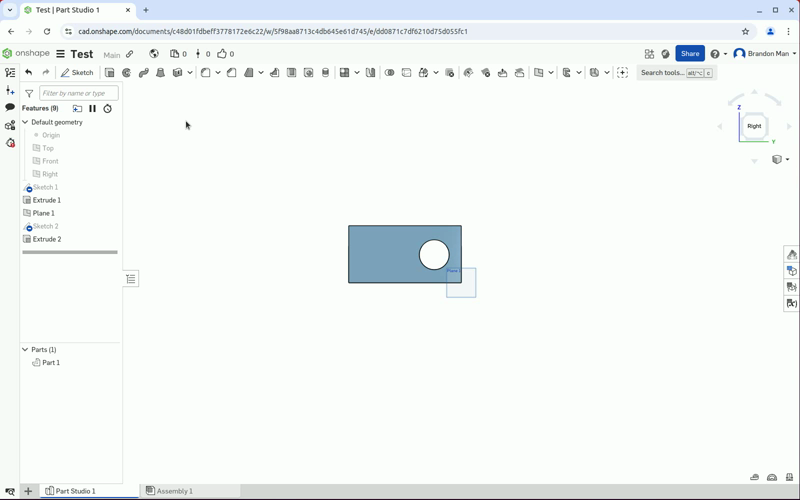
key(shift+h)
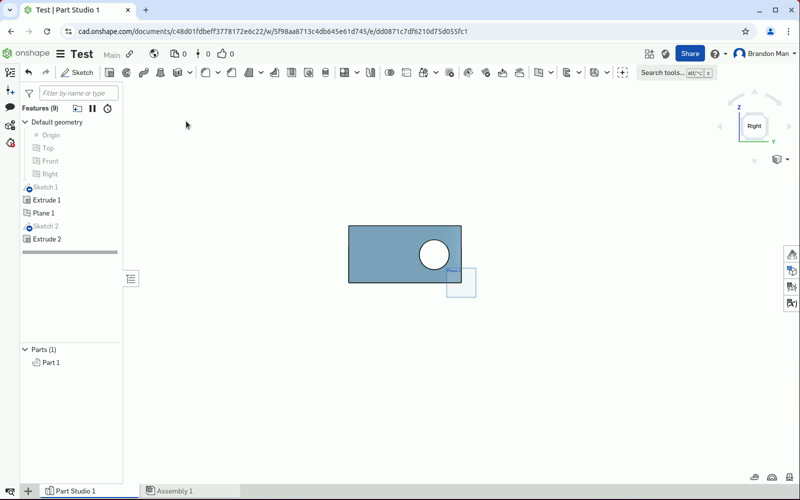
key(shift+h)
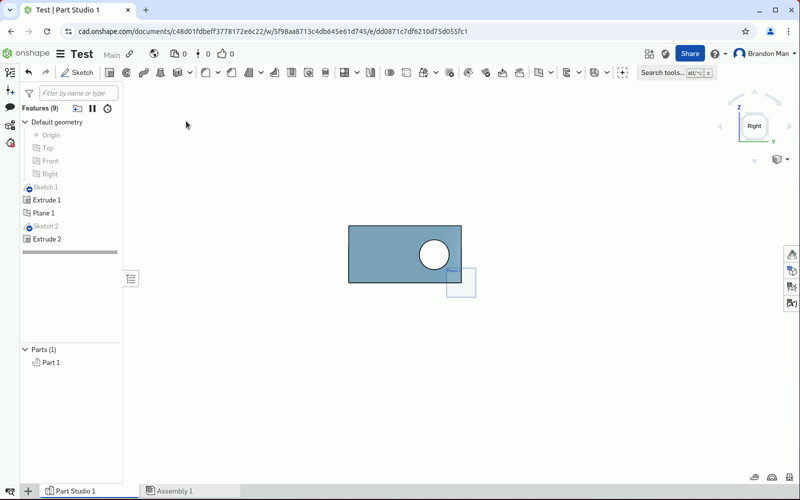
mouse_move(73, 189)
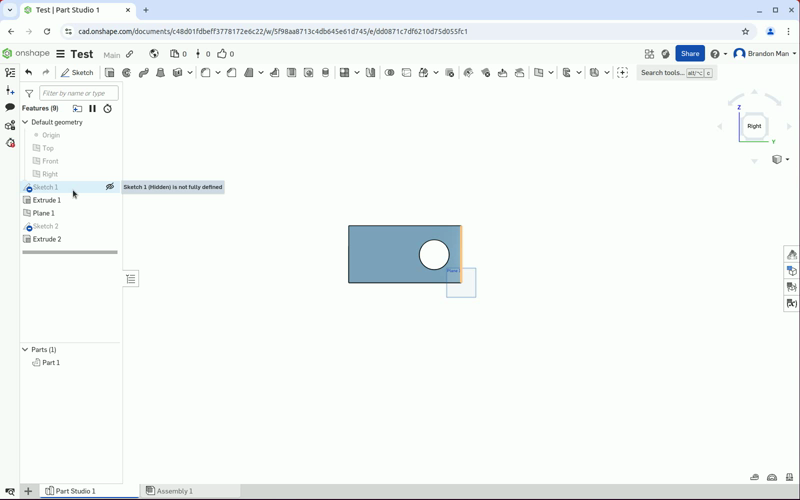
click(73, 189)
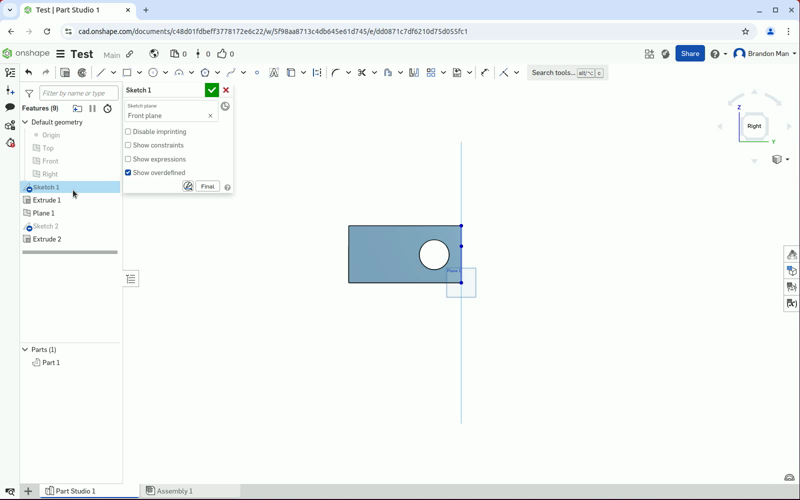
mouse_move(229, 92)
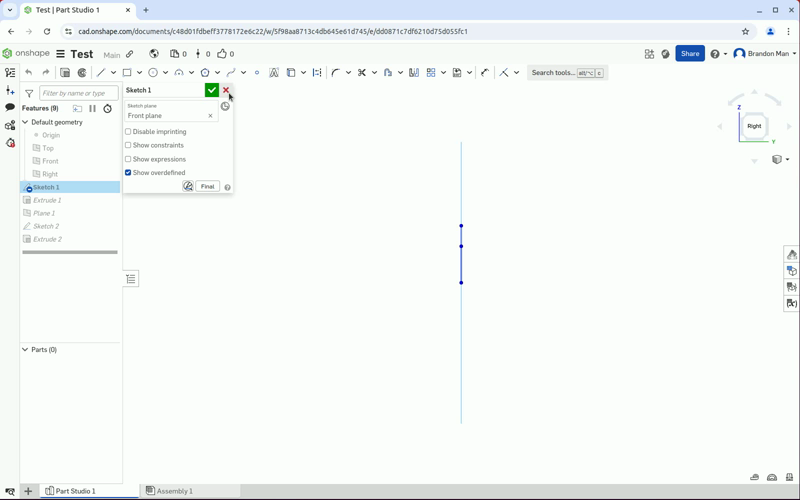
click(229, 92)
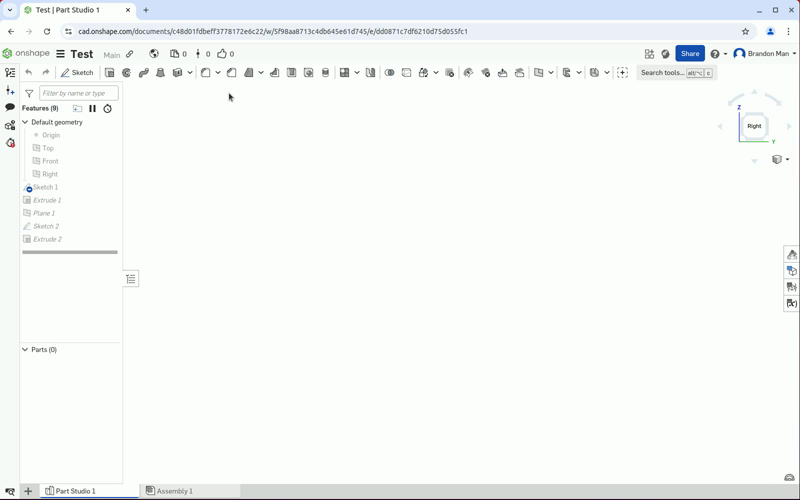
key(shift+s)
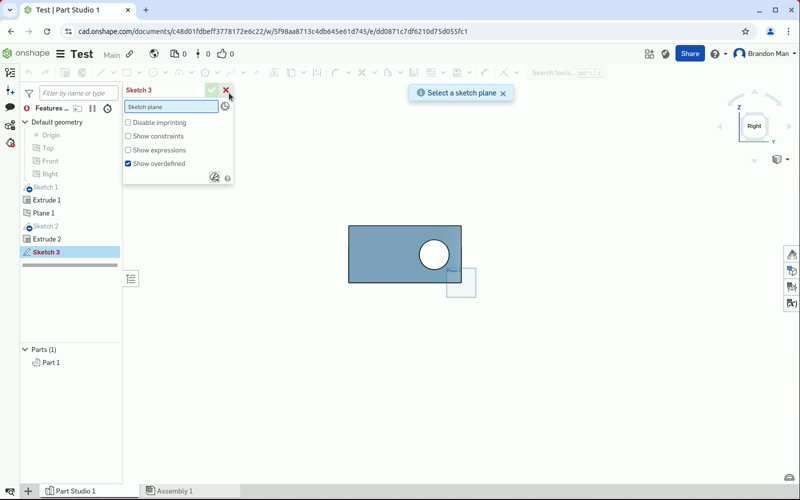
mouse_move(73, 215)
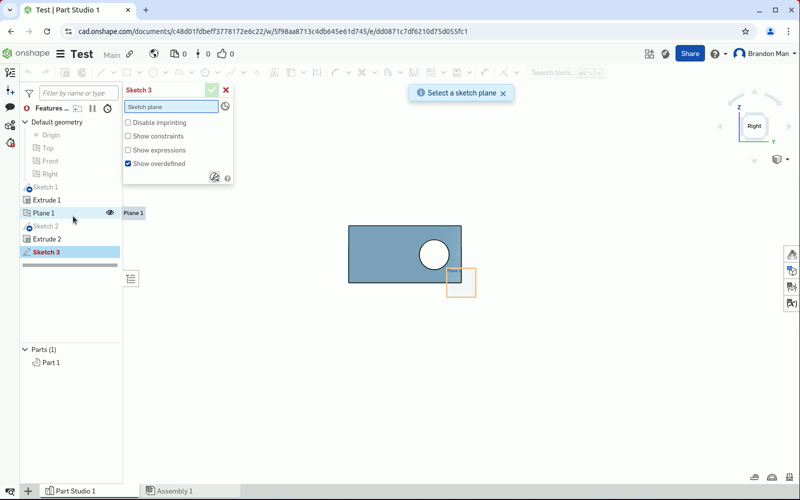
click(73, 215)
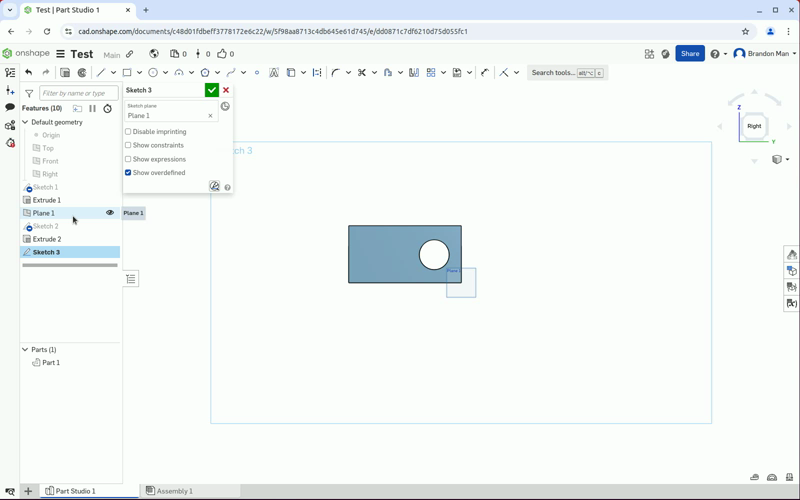
mouse_move(73, 352)
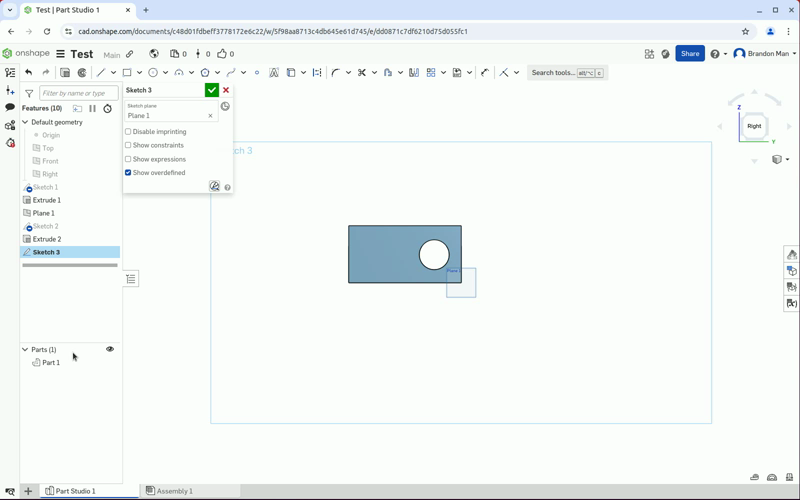
key(y)
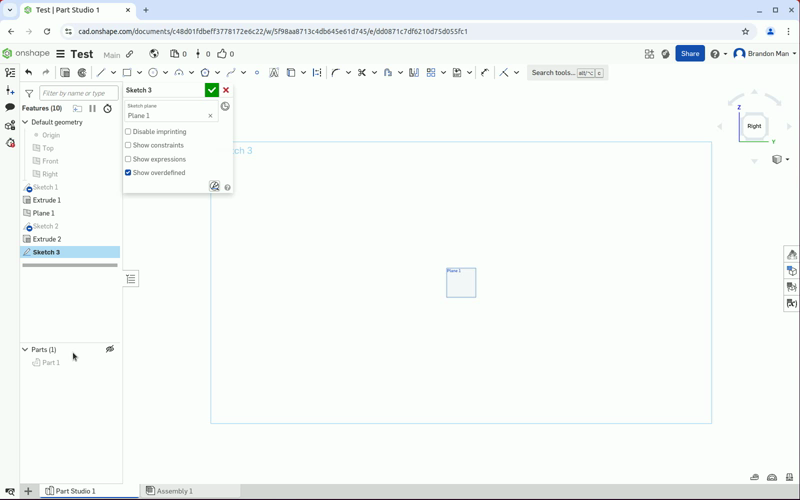
key(c)
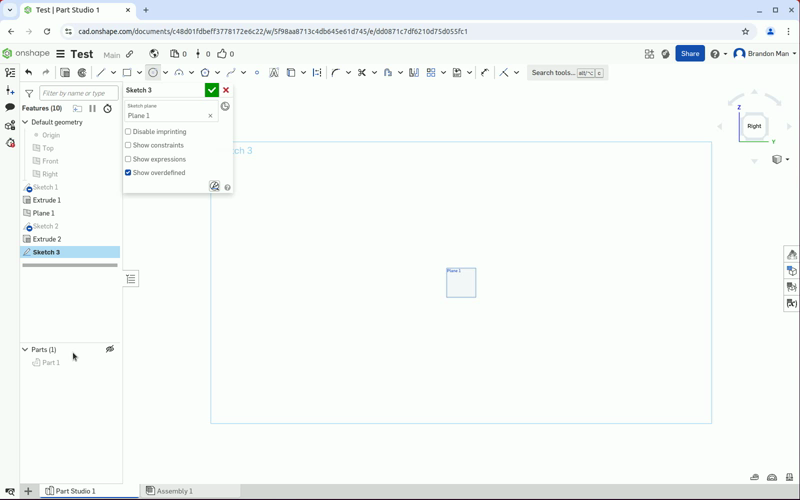
key_down(shift)
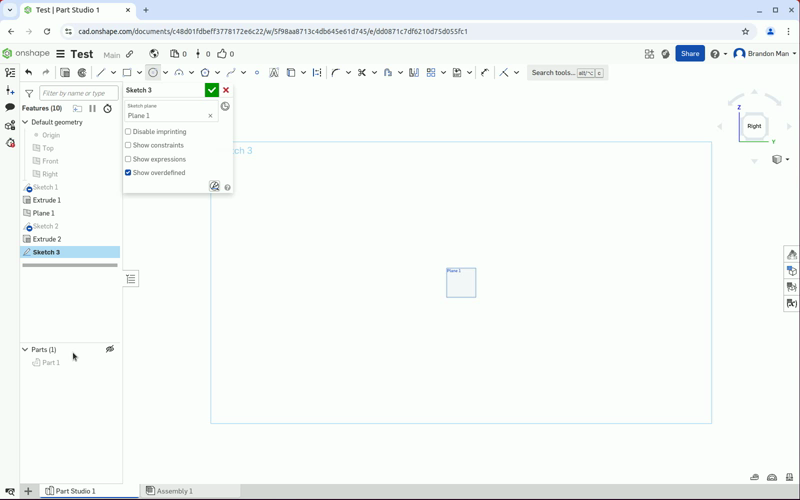
mouse_move(374, 254)
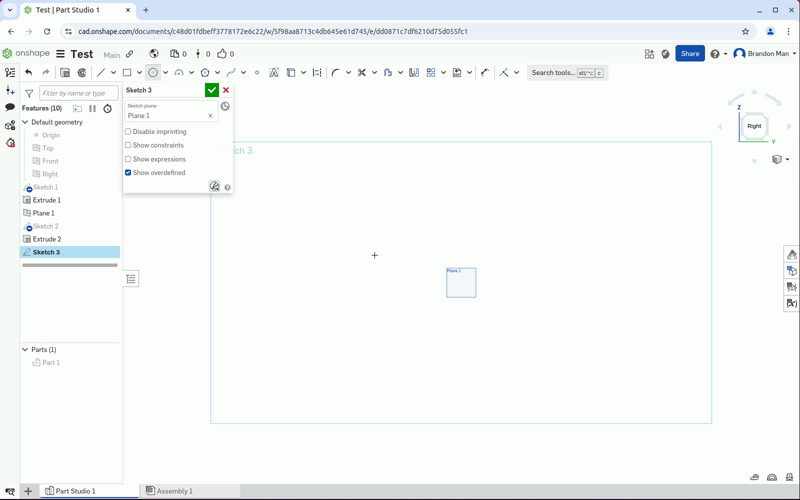
click(374, 254)
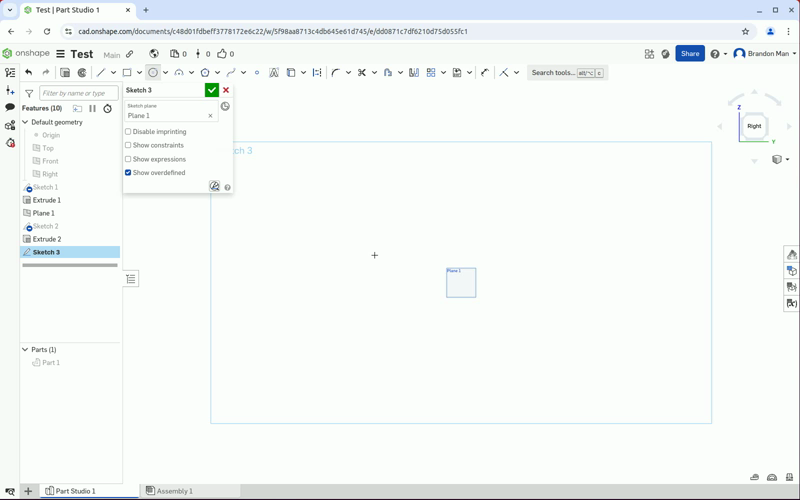
key_up(shift)
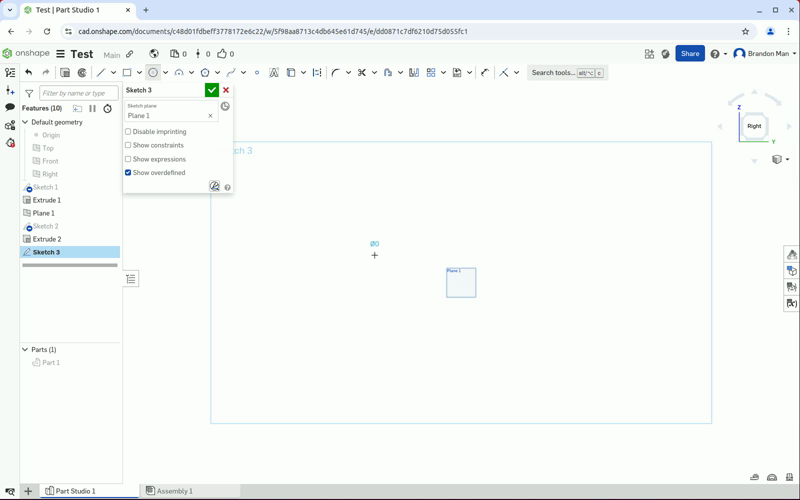
mouse_move(389, 254)
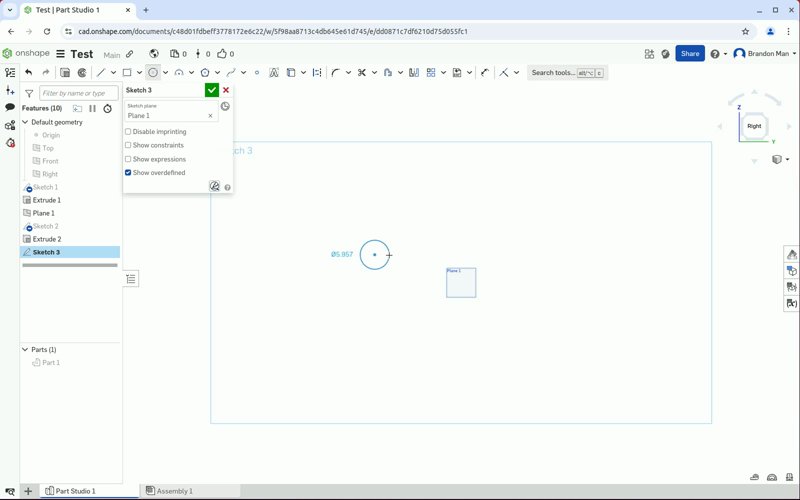
click(389, 254)
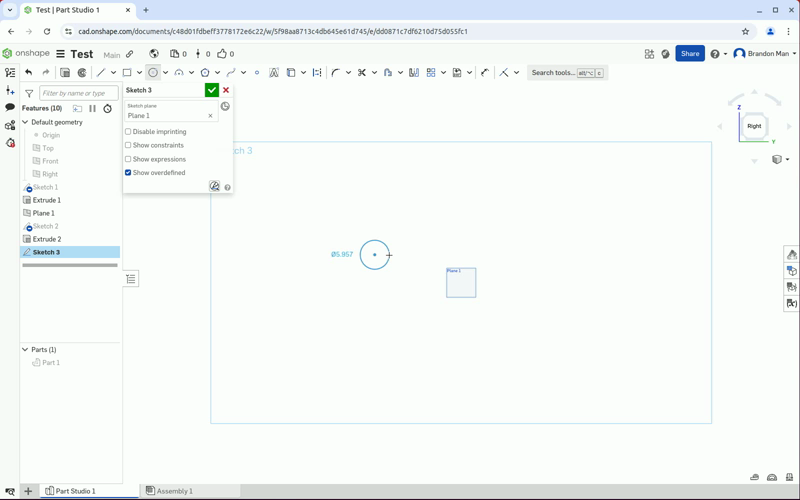
key(esc)
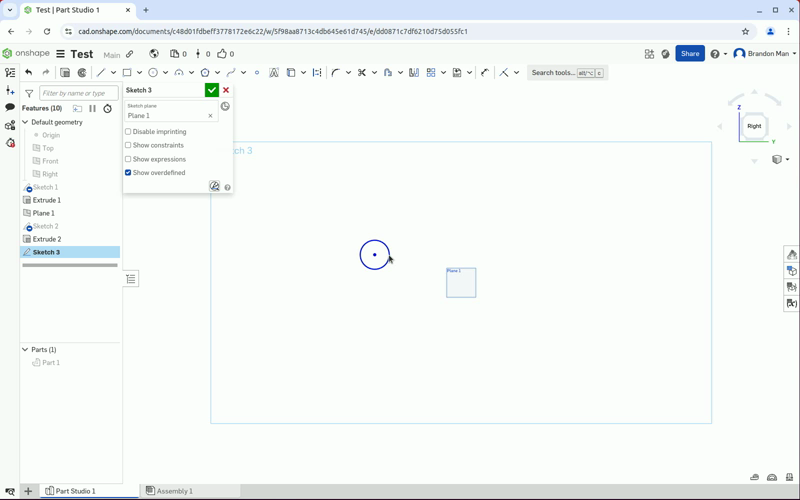
mouse_move(364, 254)
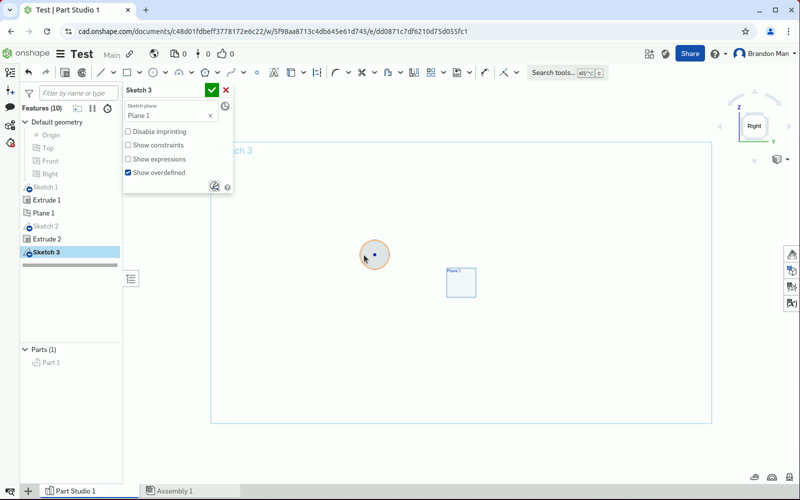
scroll(6)
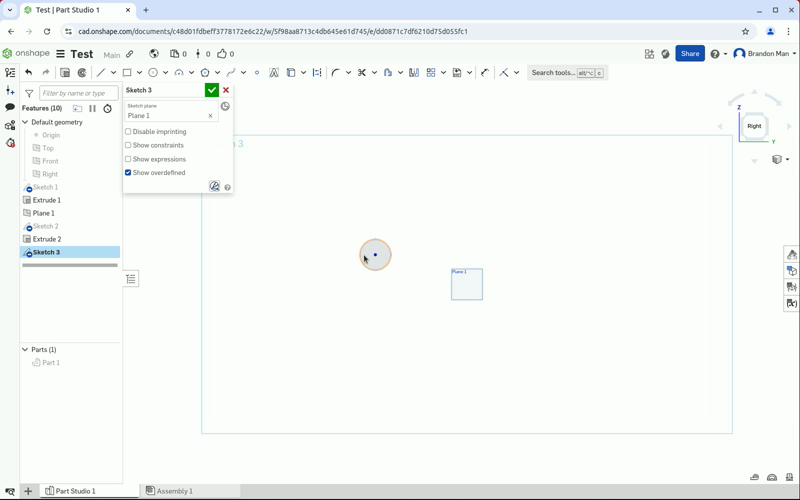
scroll(6)
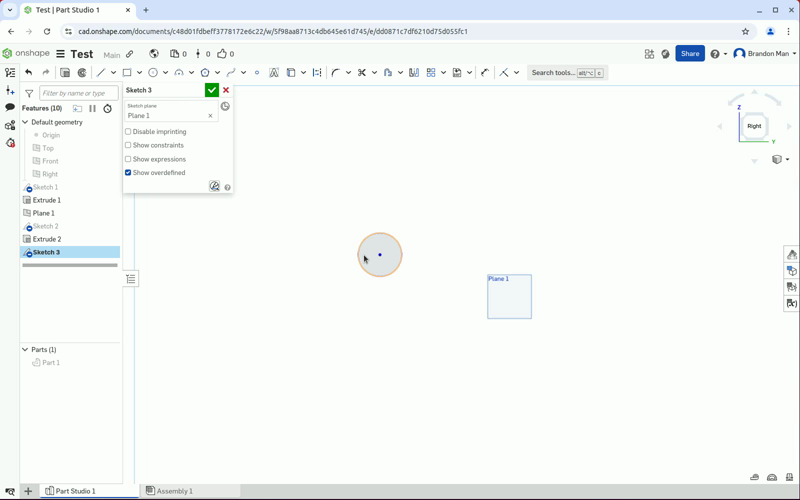
scroll(6)
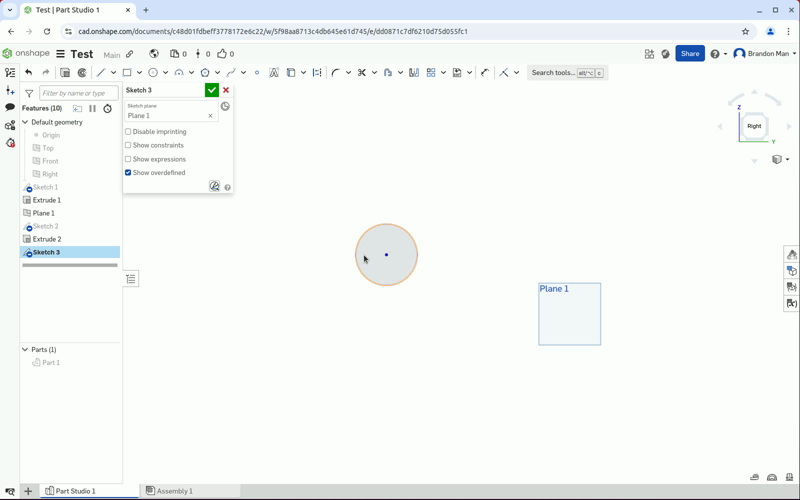
scroll(6)
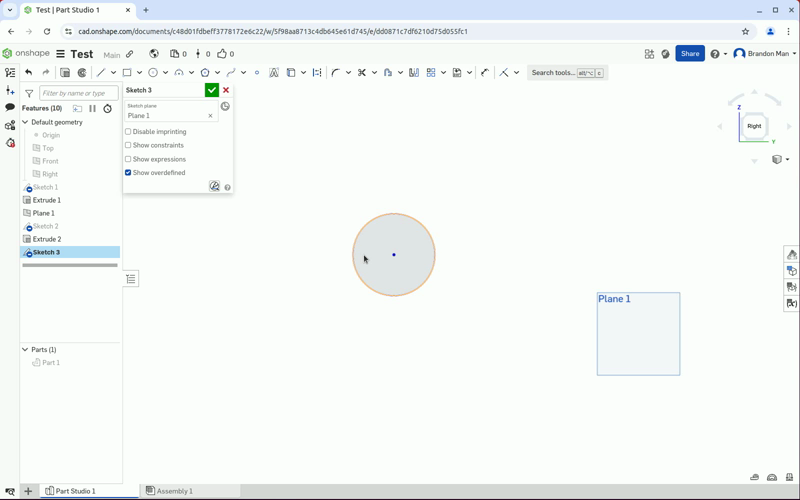
scroll(6)
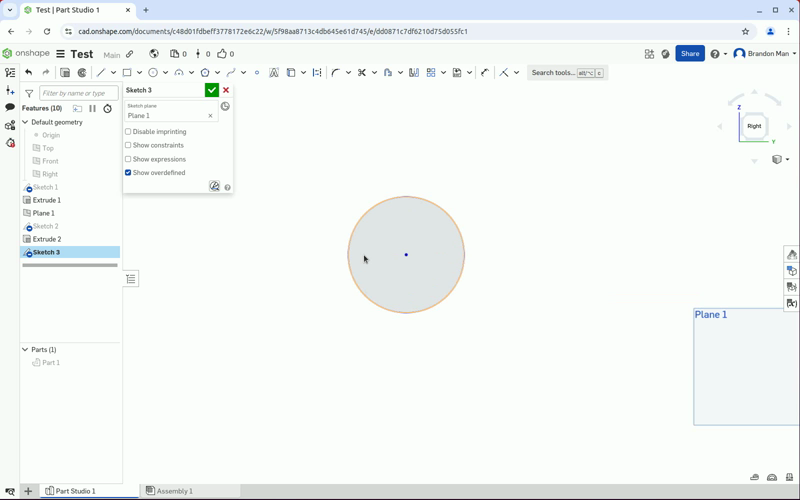
scroll(6)
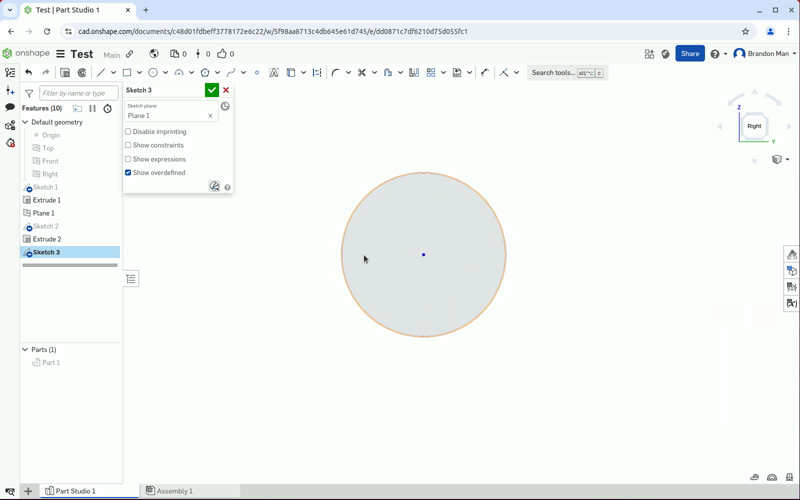
scroll(6)
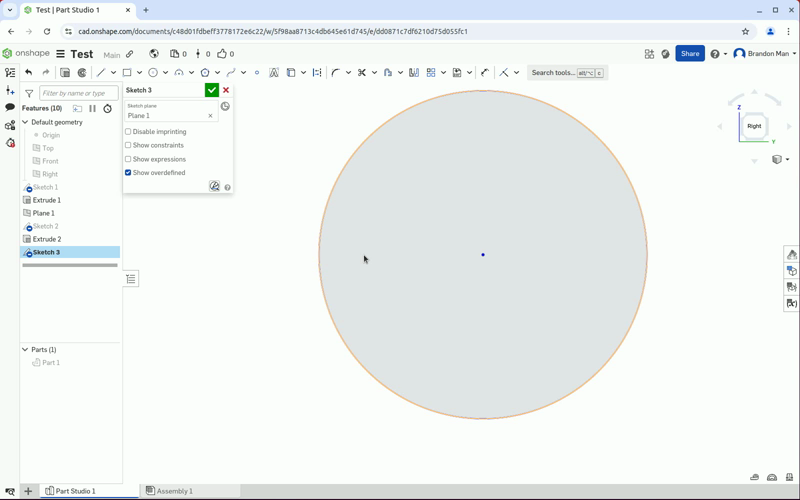
click(364, 254)
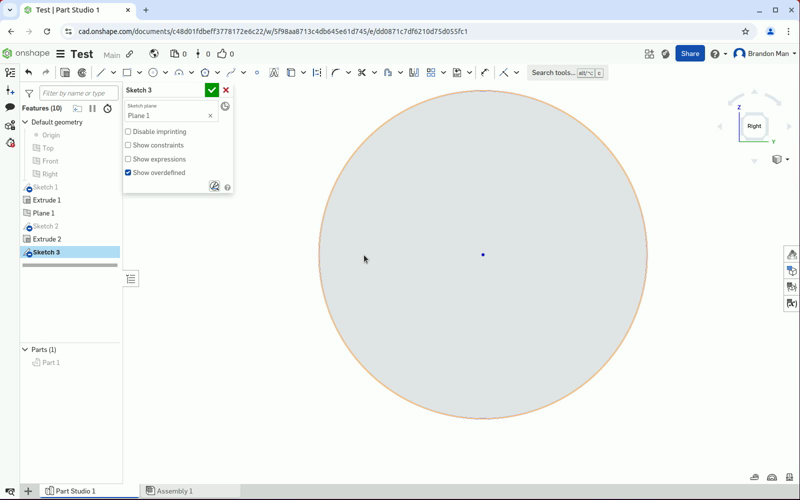
scroll(-6)
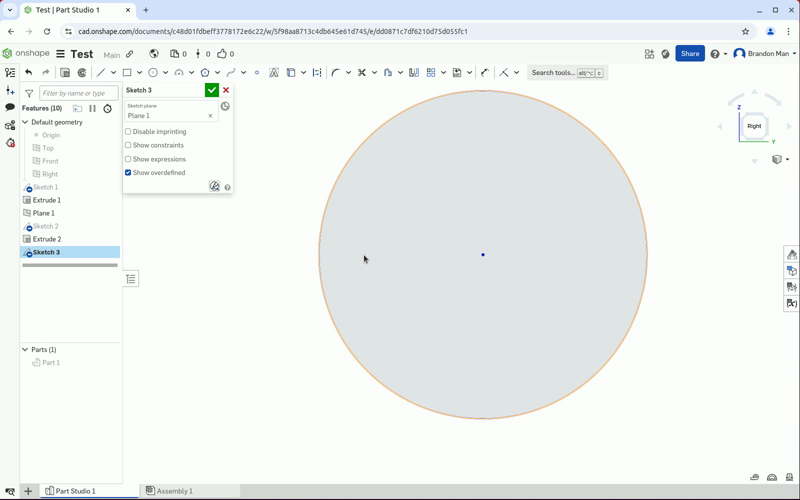
scroll(-6)
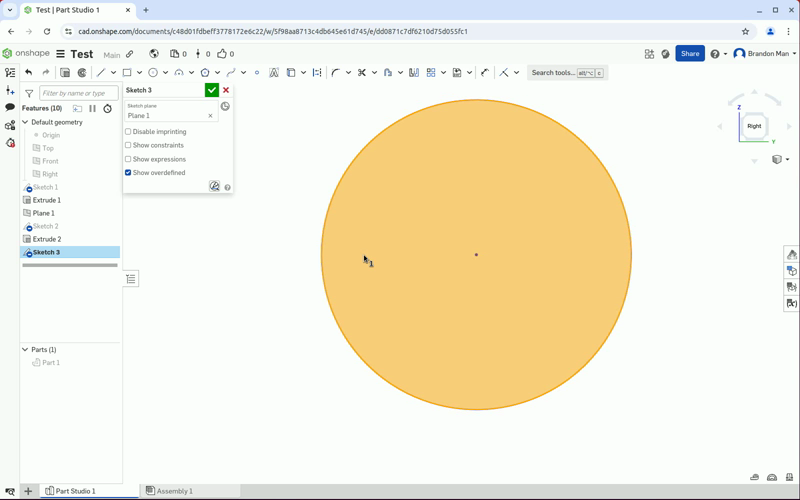
scroll(-6)
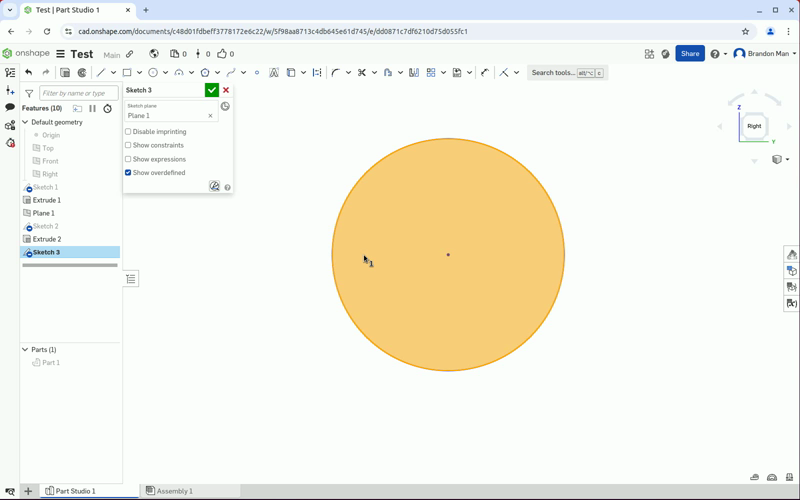
scroll(-6)
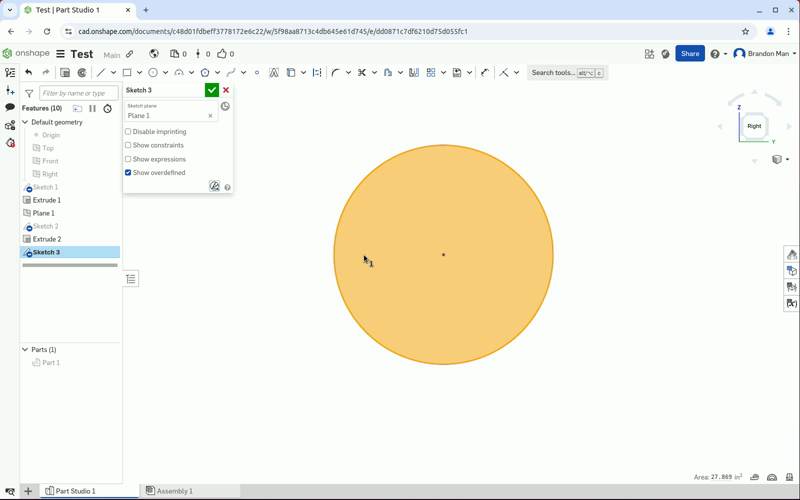
scroll(-6)
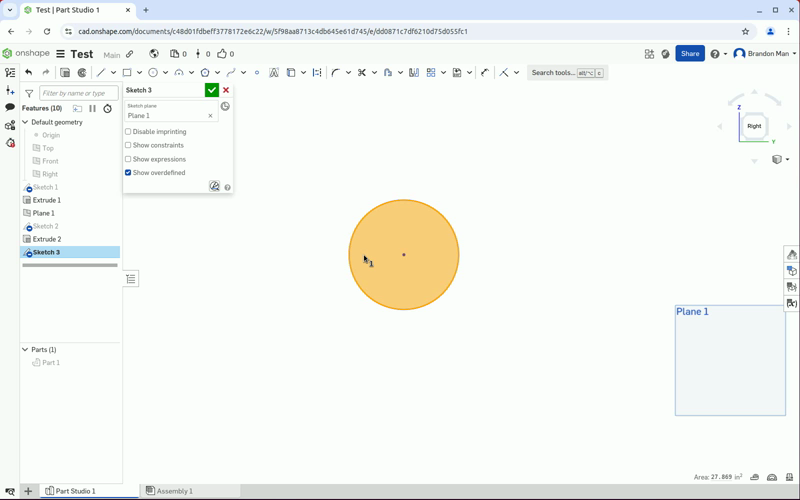
scroll(-6)
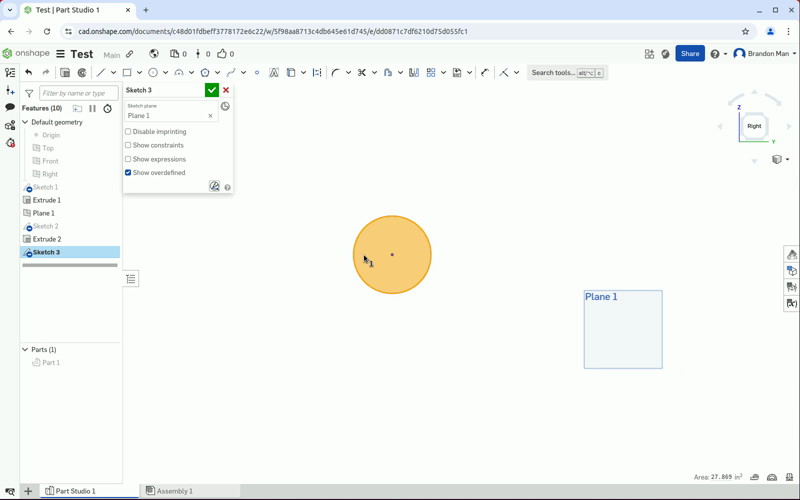
scroll(-6)
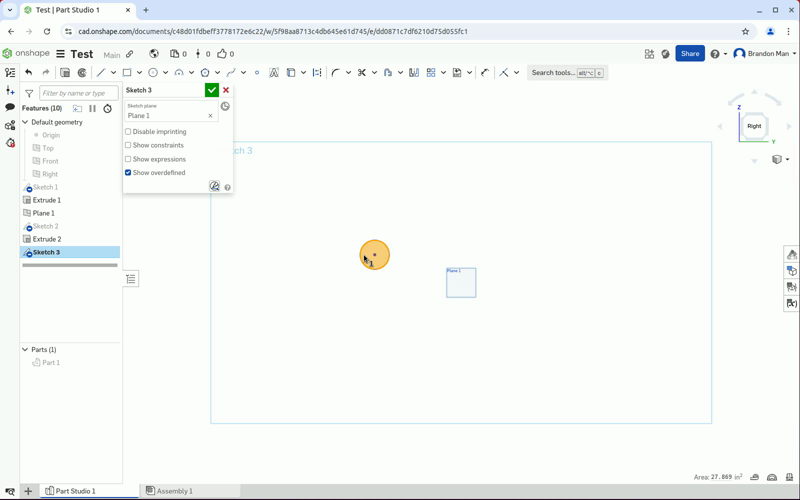
mouse_move(73, 352)
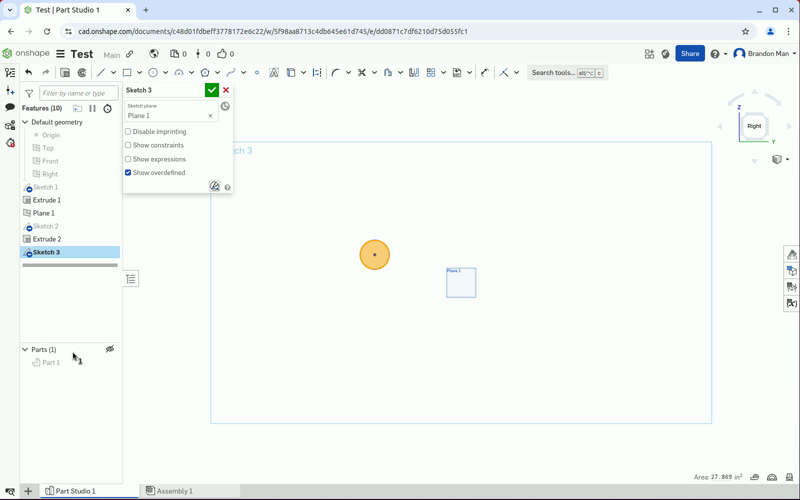
key(shift+y)
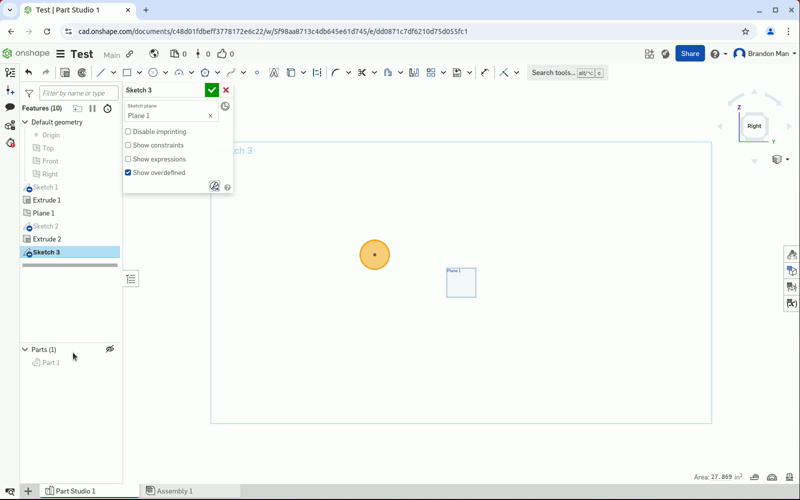
key(shift+e)
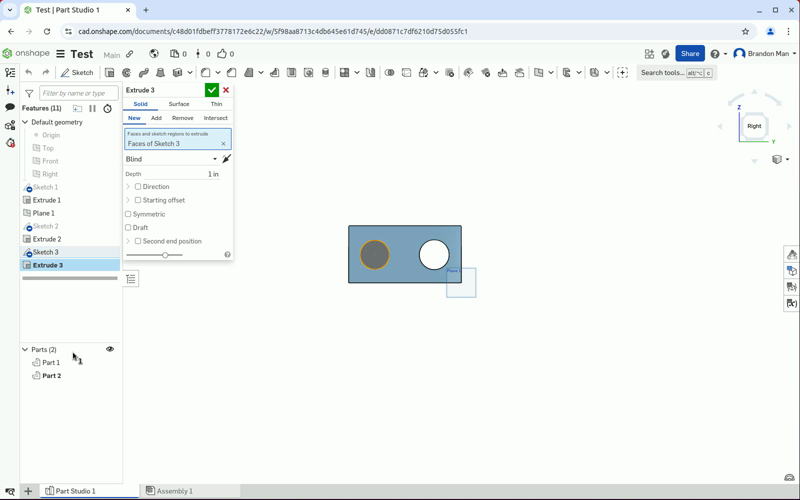
mouse_move(143, 106)
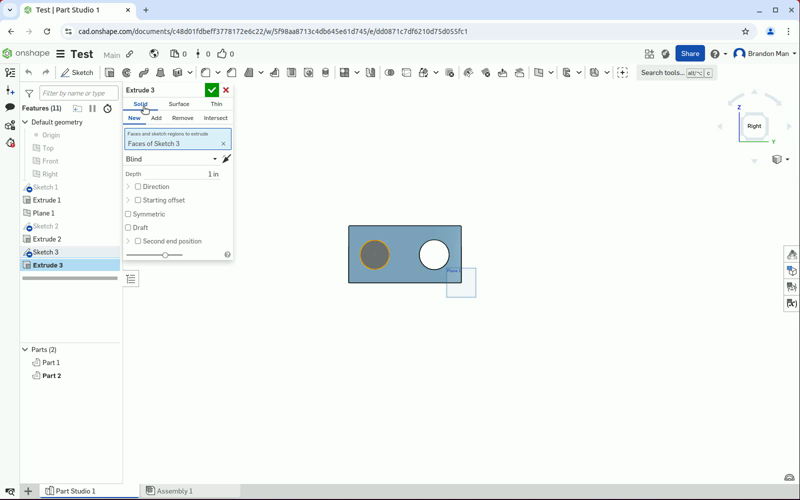
click(143, 106)
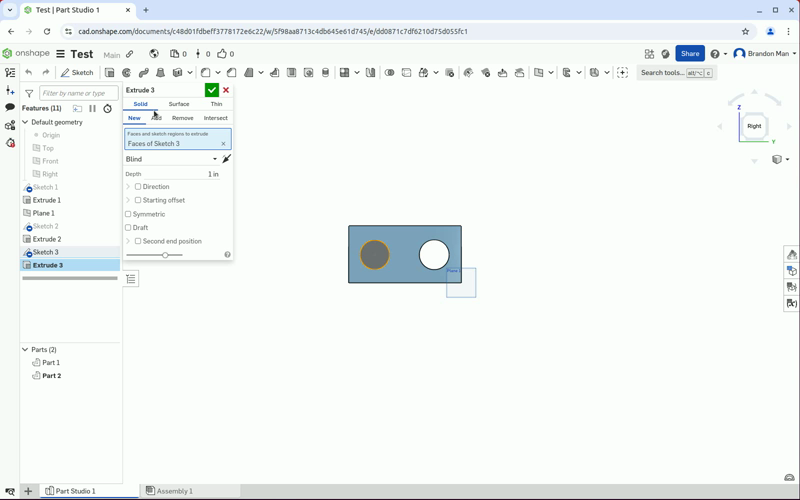
mouse_move(186, 120)
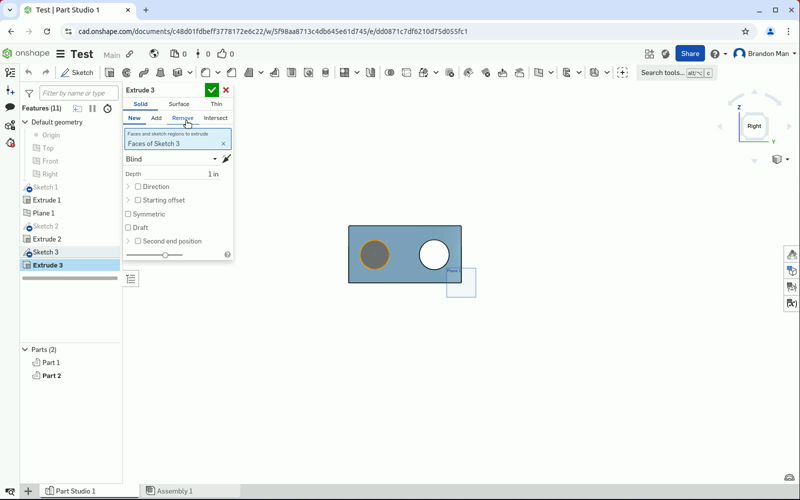
click(186, 120)
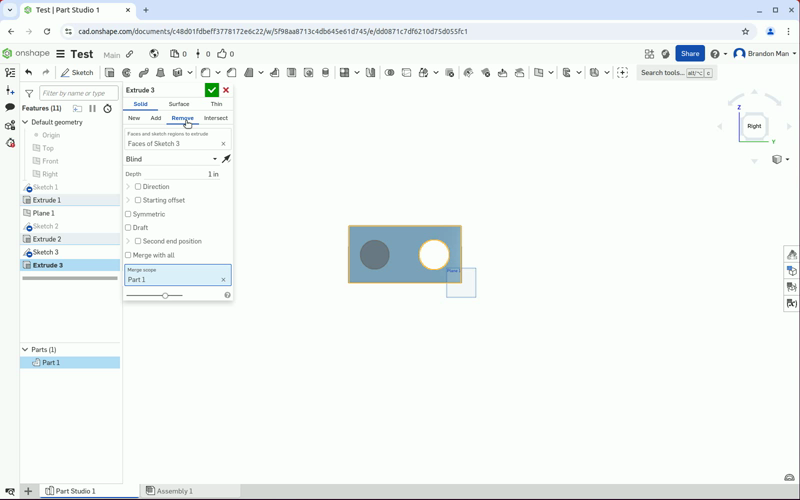
key(tab, 4)
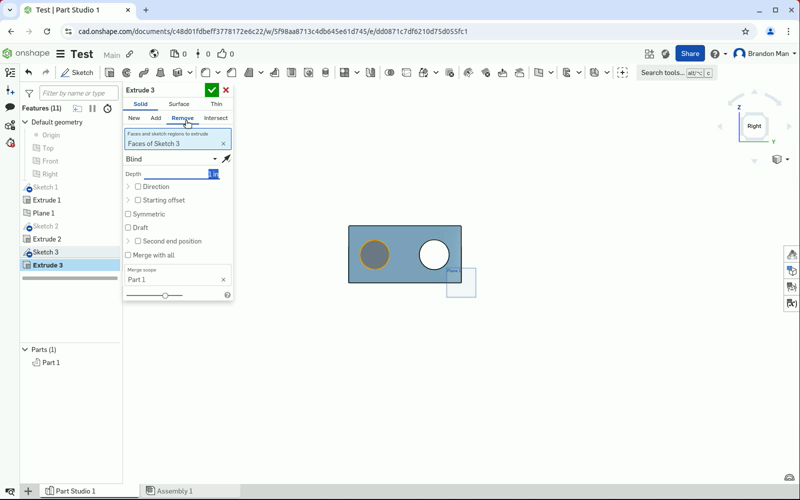
text(30.811)
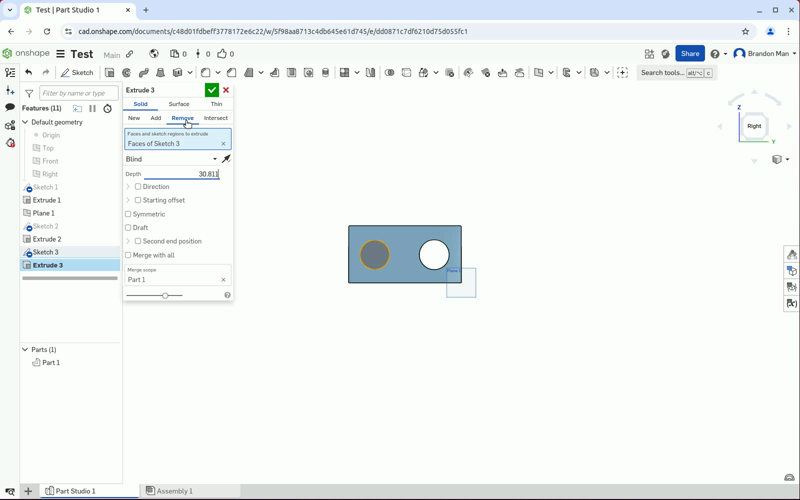
key(tab, 6)
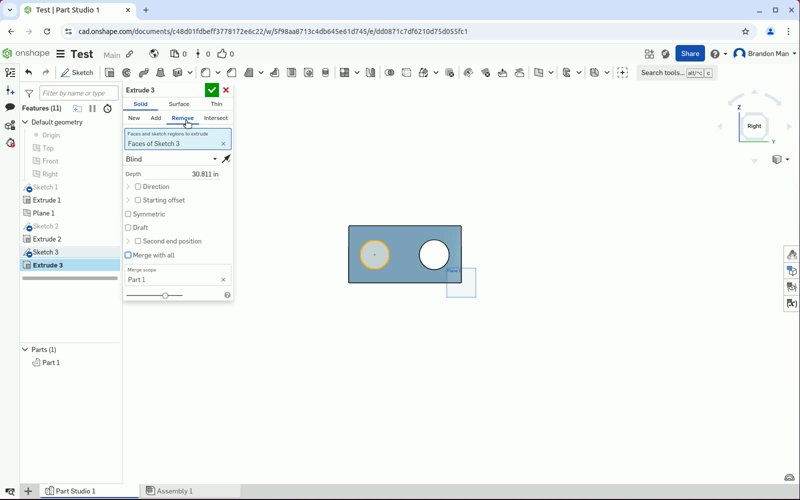
key(space)
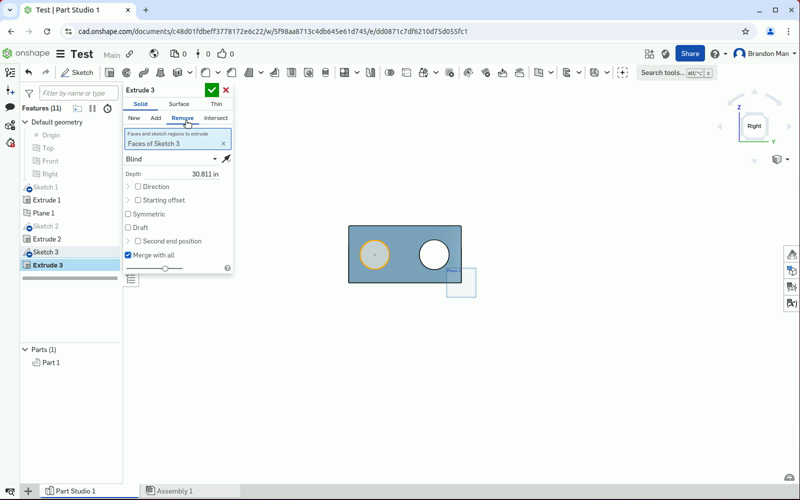
key(enter)
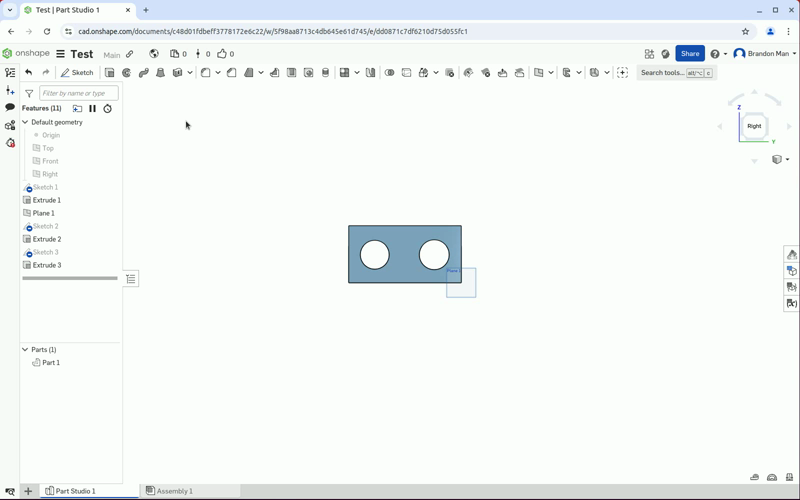
key(shift+h)
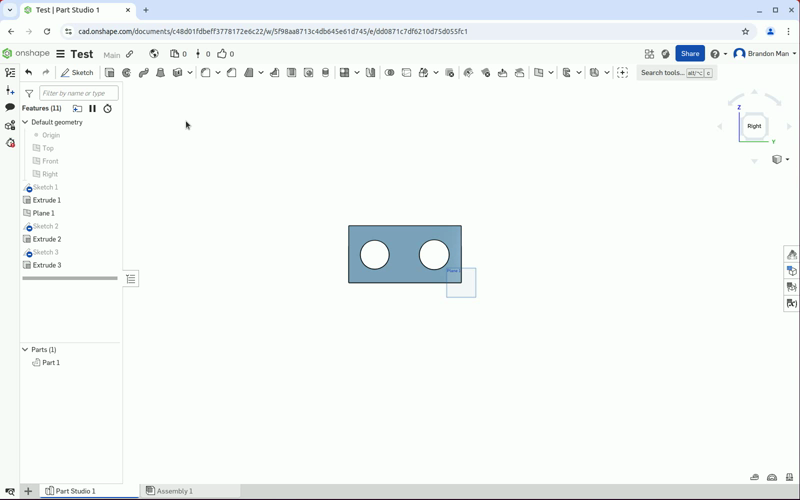
key(shift+h)
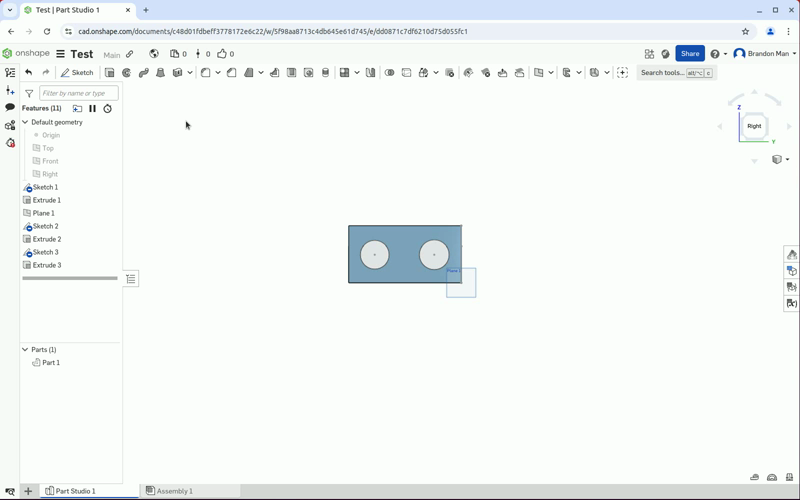
key(shift+7)
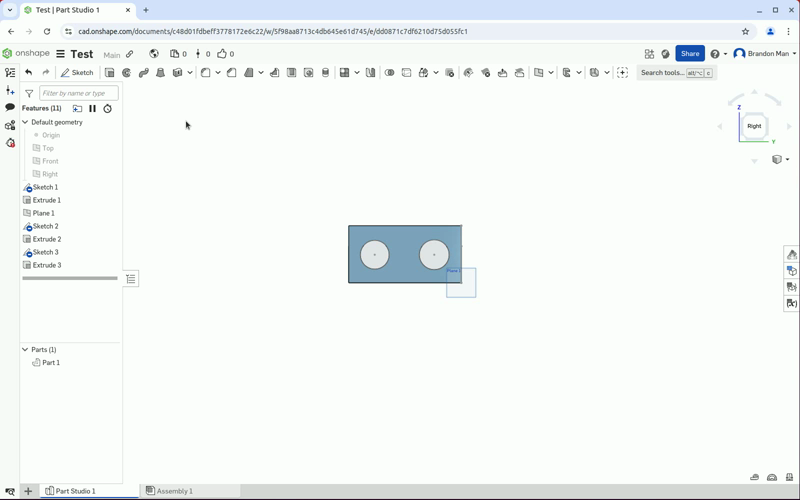
key(right, 2)
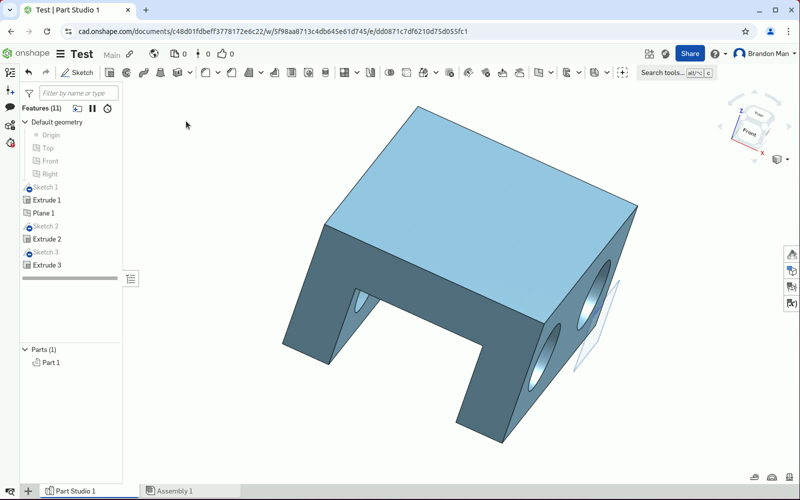
key(down, 2)
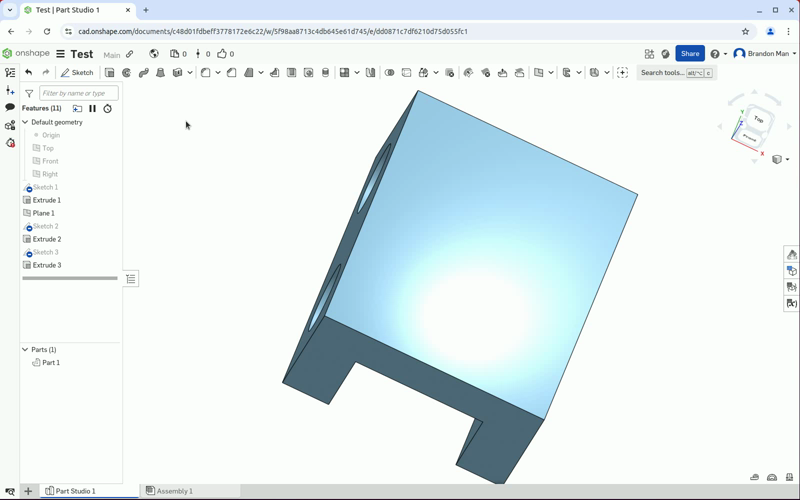
key(up, 2)
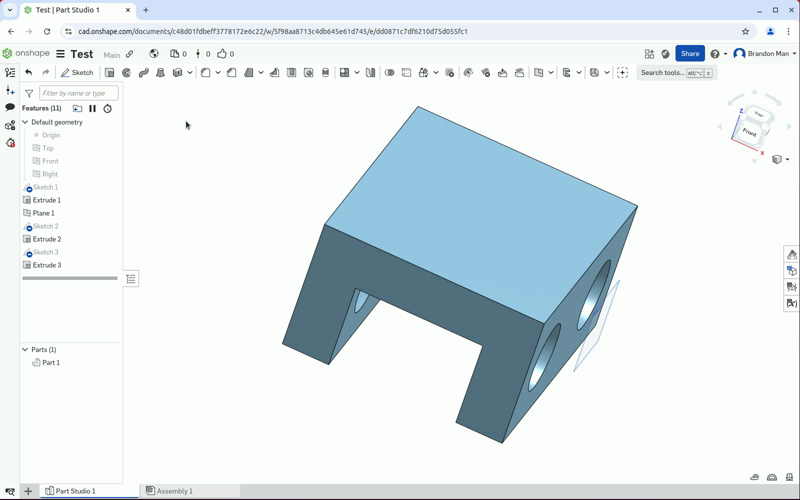
key(left, 2)
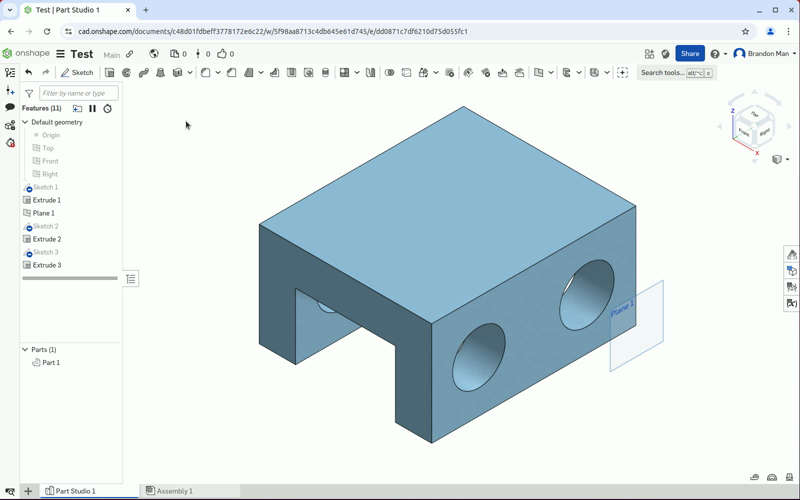
mouse_move(73, 189)
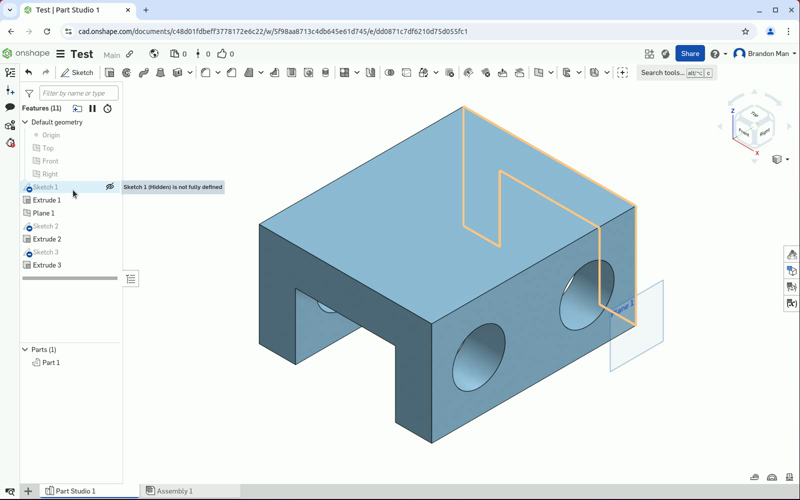
click(73, 189)